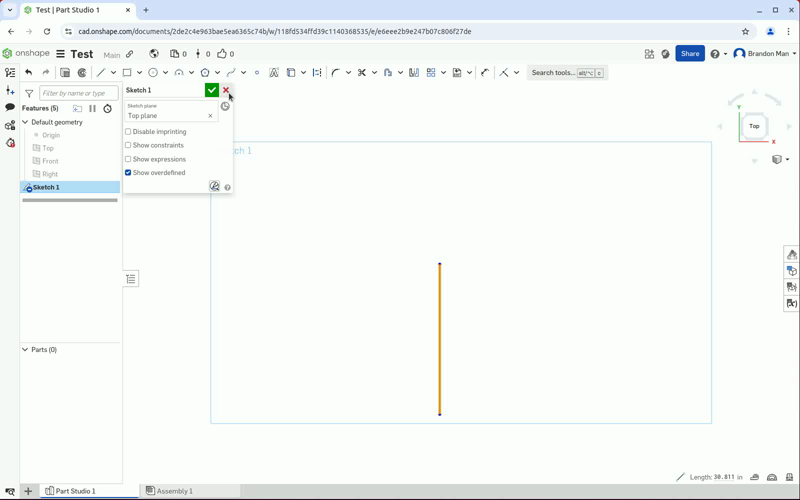
key(shift+h)
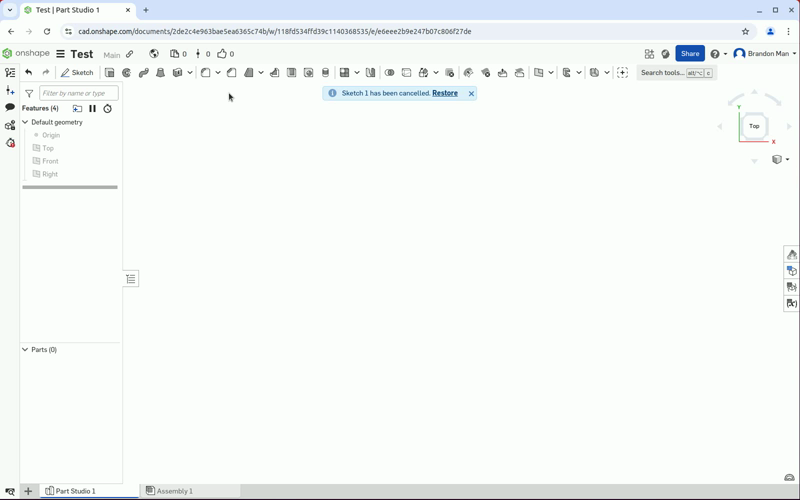
mouse_move(73, 352)
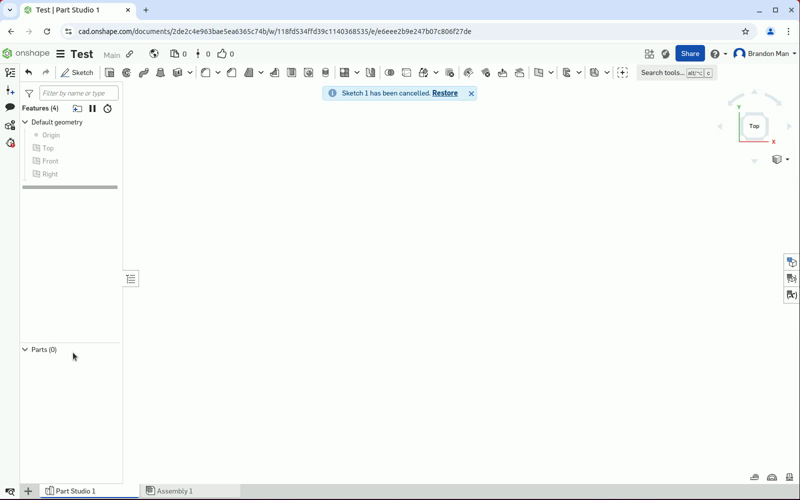
key(y)
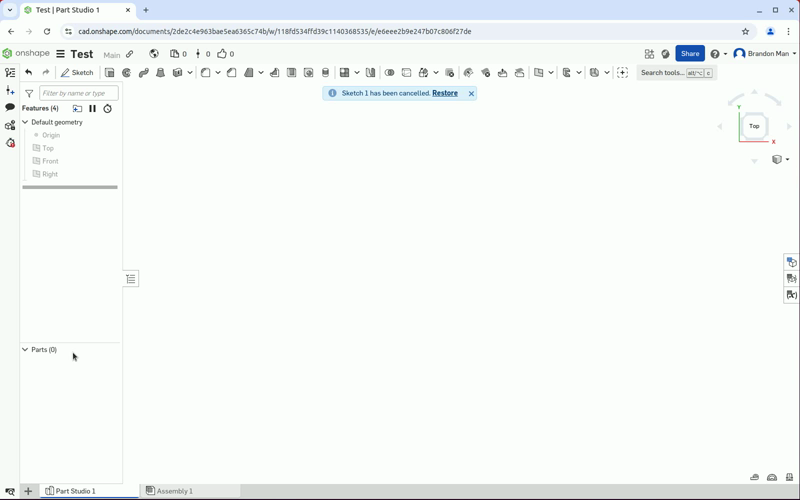
key(shift+p)
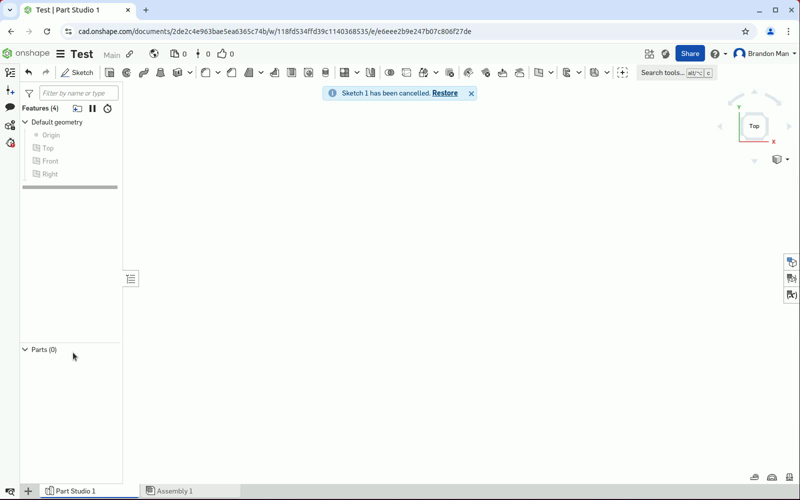
key(space)
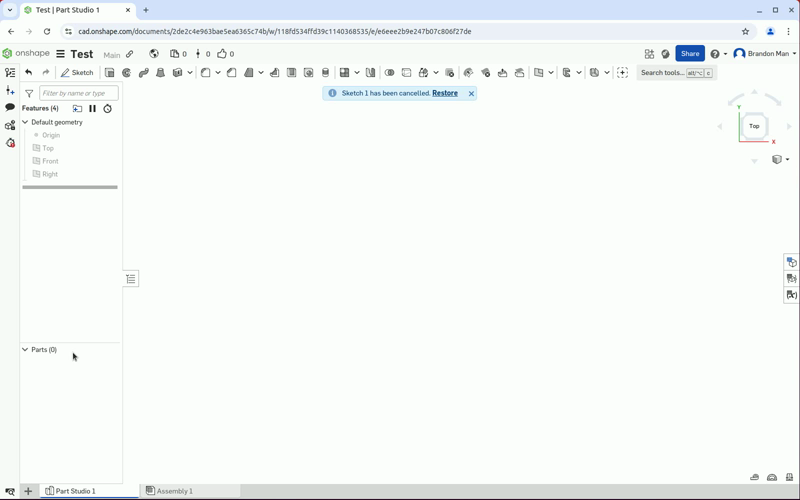
key_down(shift)
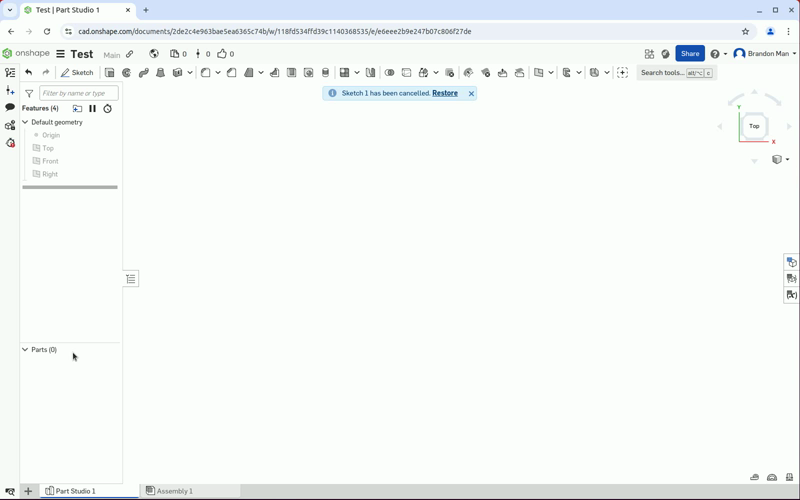
key(up)
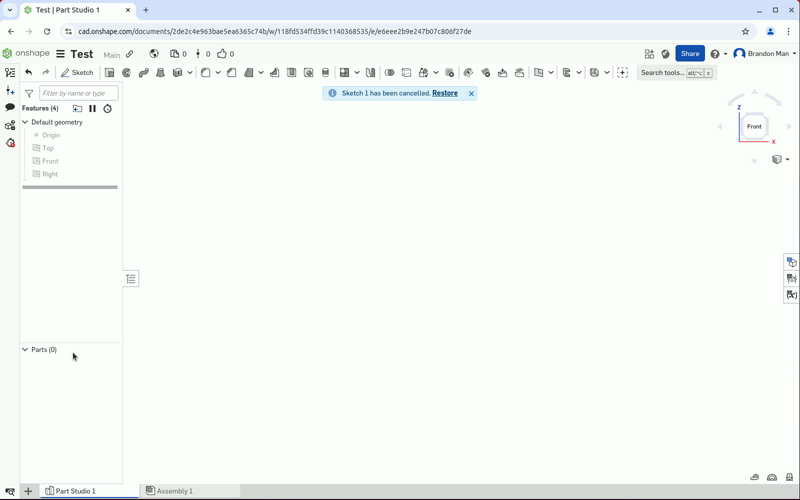
key_up(shift)
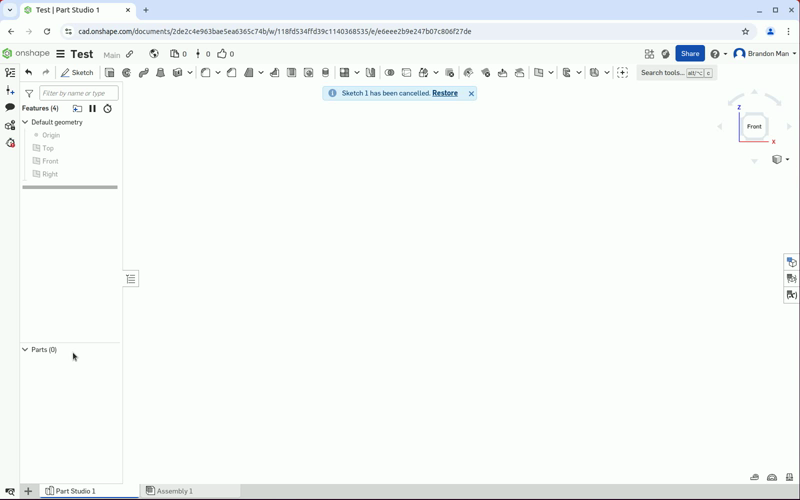
mouse_move(73, 352)
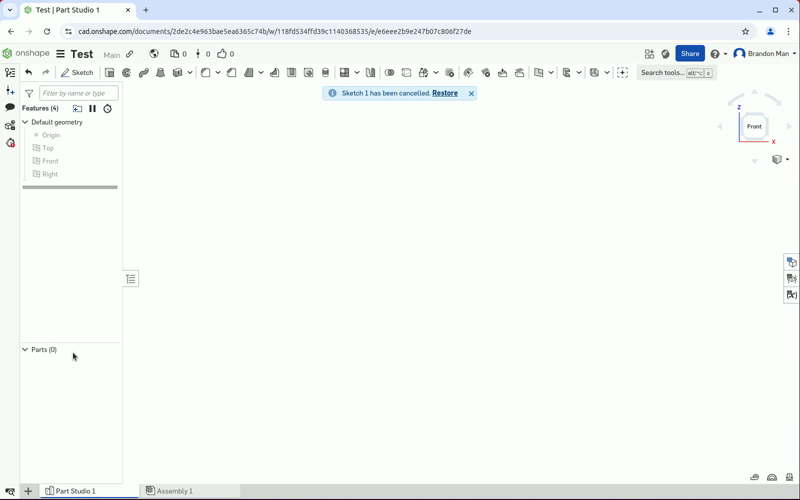
key(shift+y)
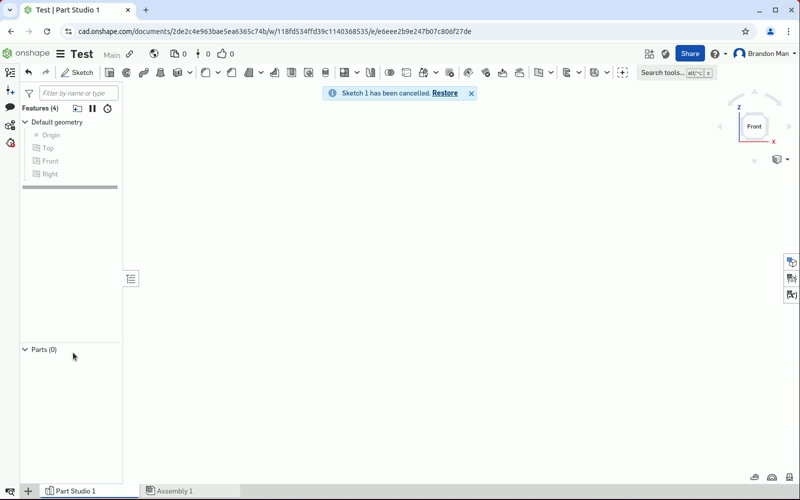
key(shift+s)
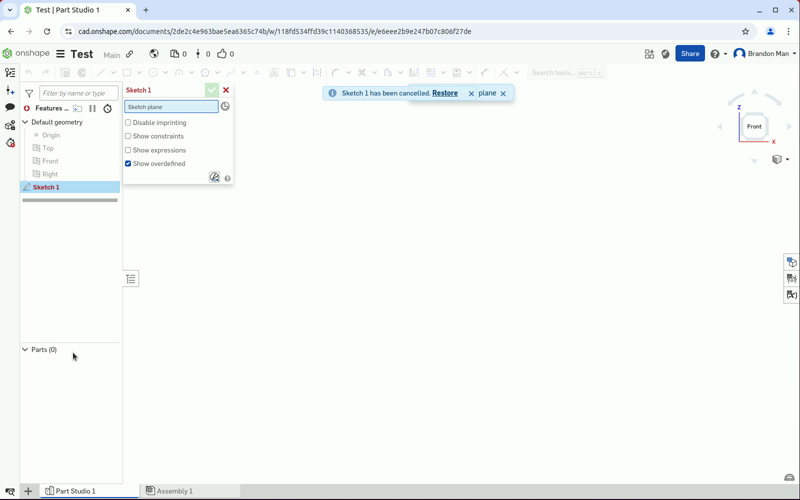
mouse_move(73, 163)
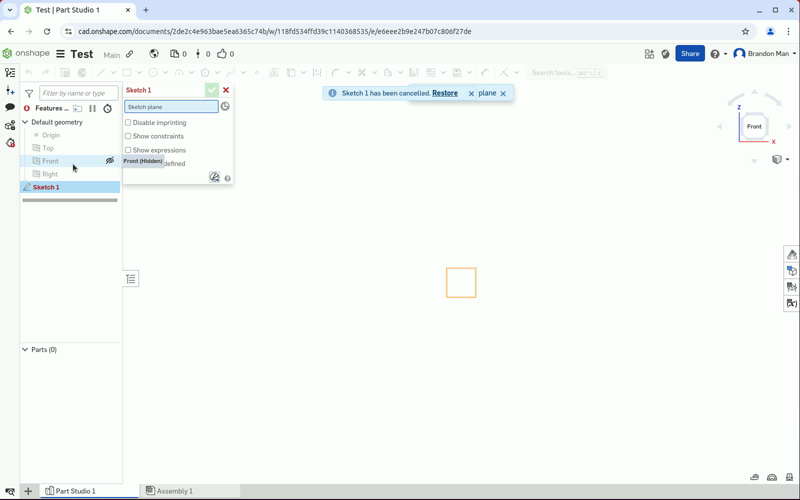
click(73, 163)
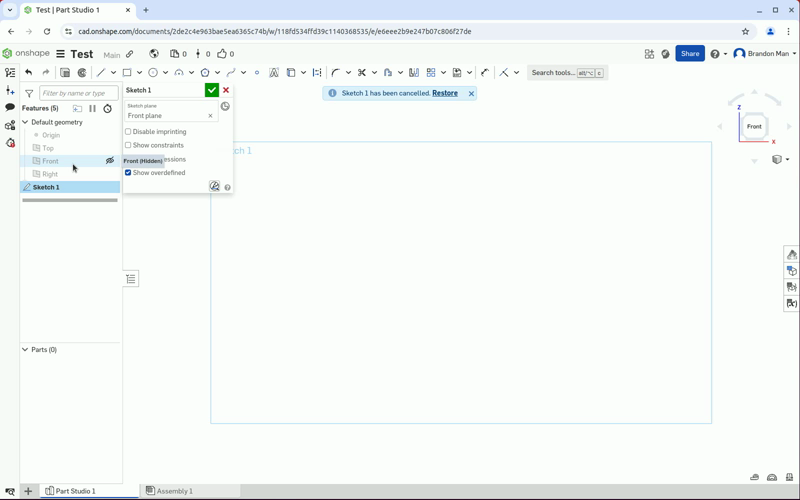
mouse_move(73, 352)
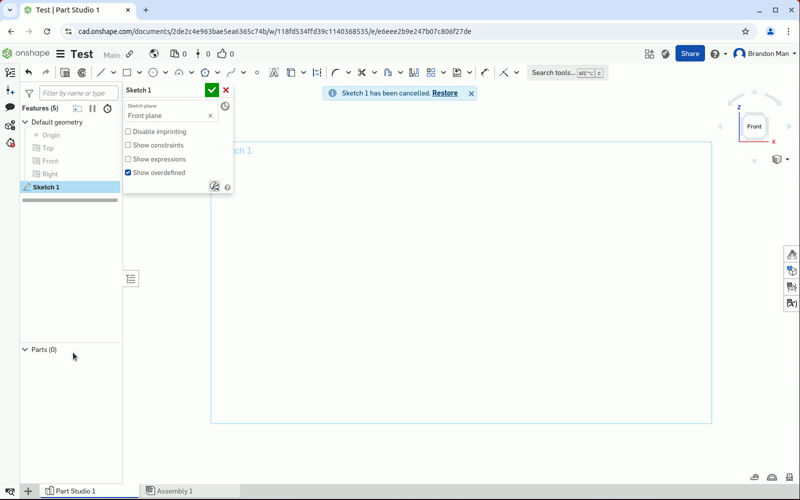
key(y)
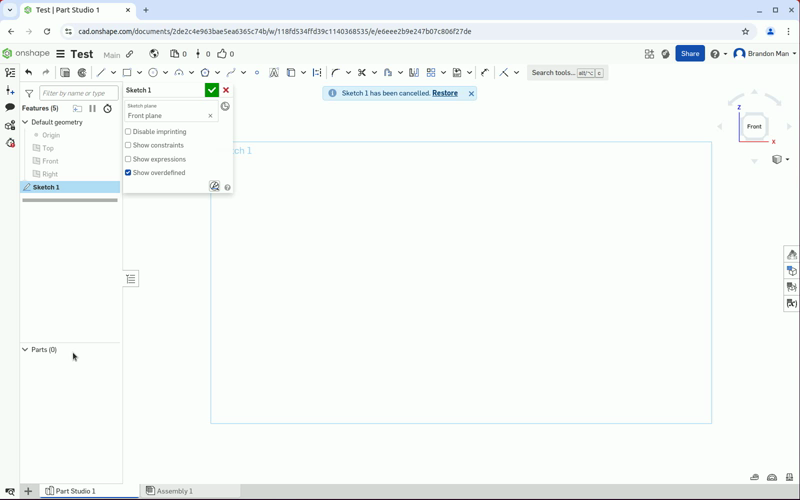
key(l)
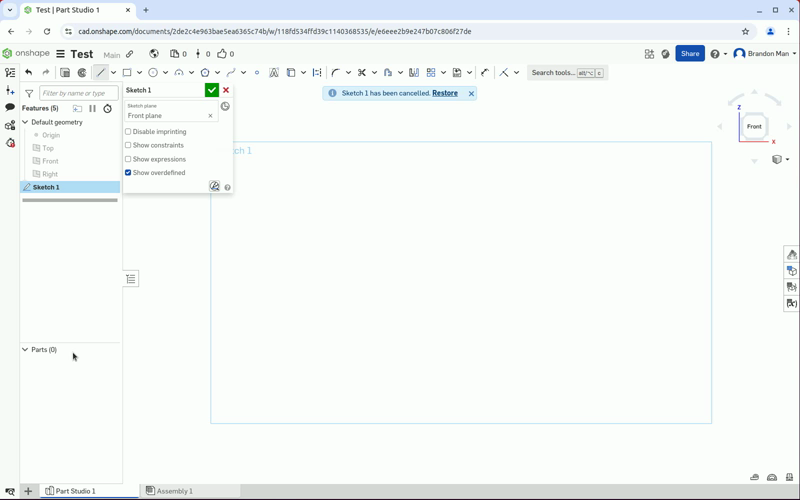
key_down(shift)
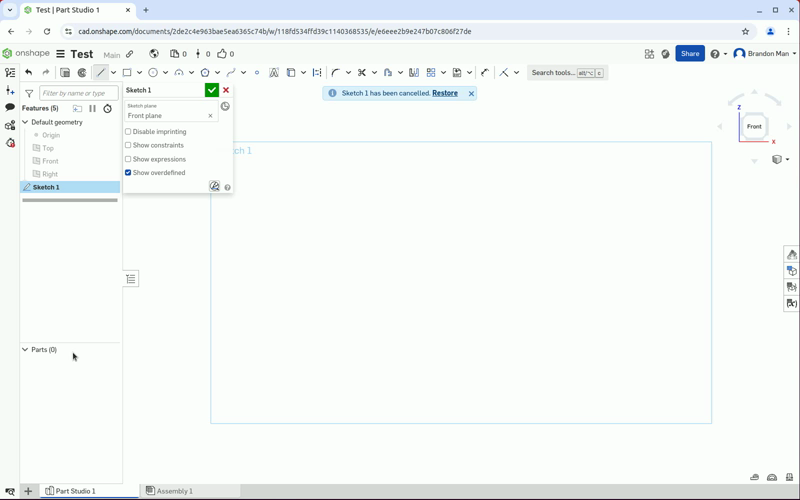
mouse_move(395, 395)
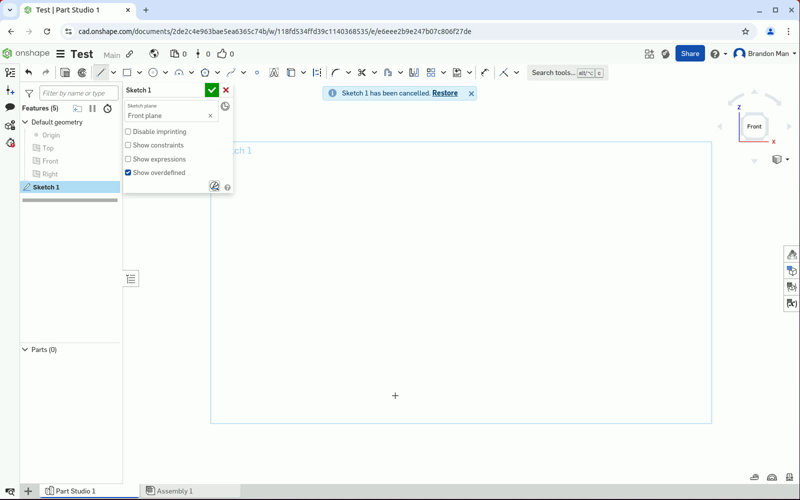
click(395, 395)
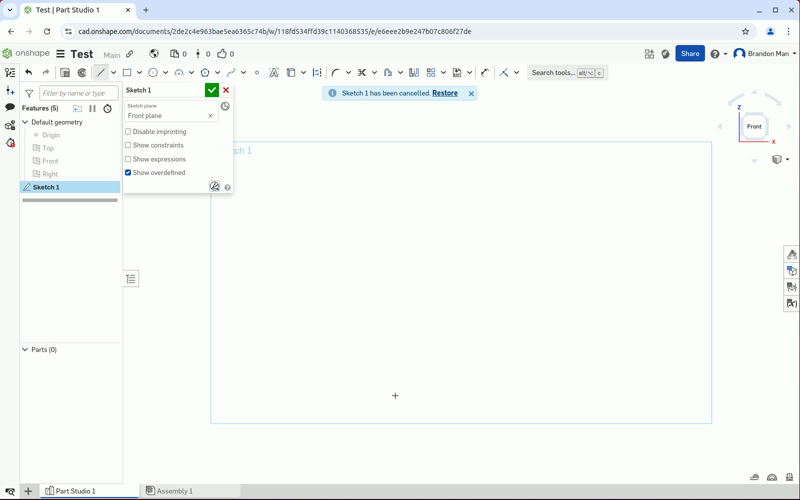
key_up(shift)
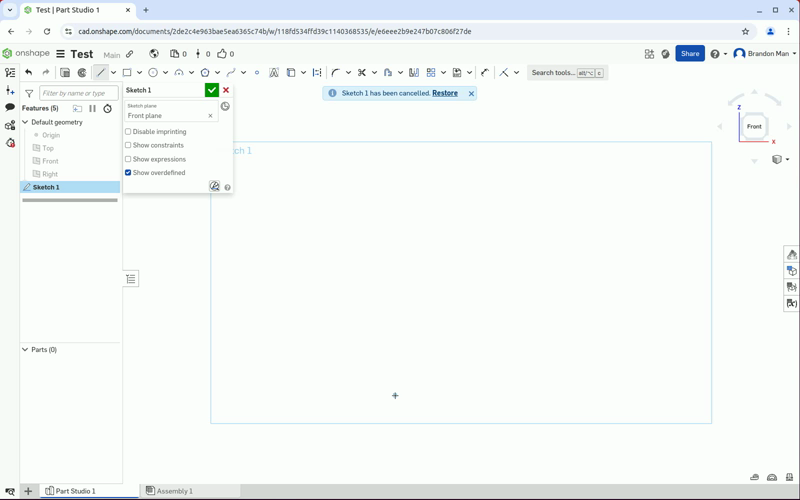
key_down(shift)
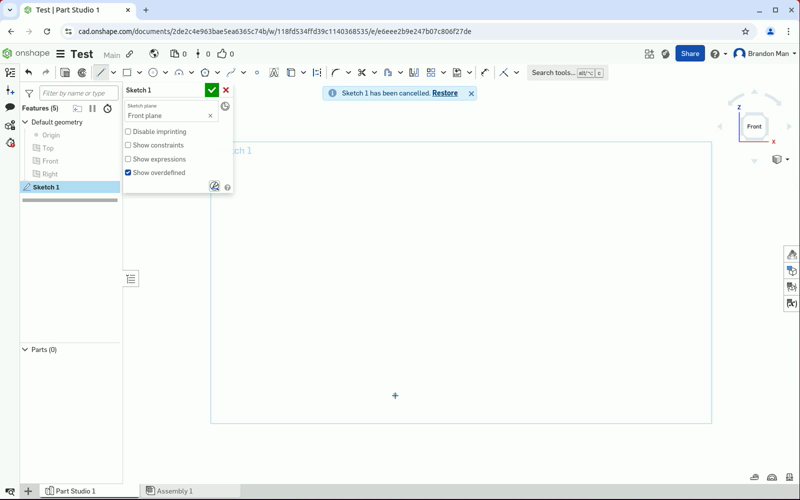
mouse_move(526, 395)
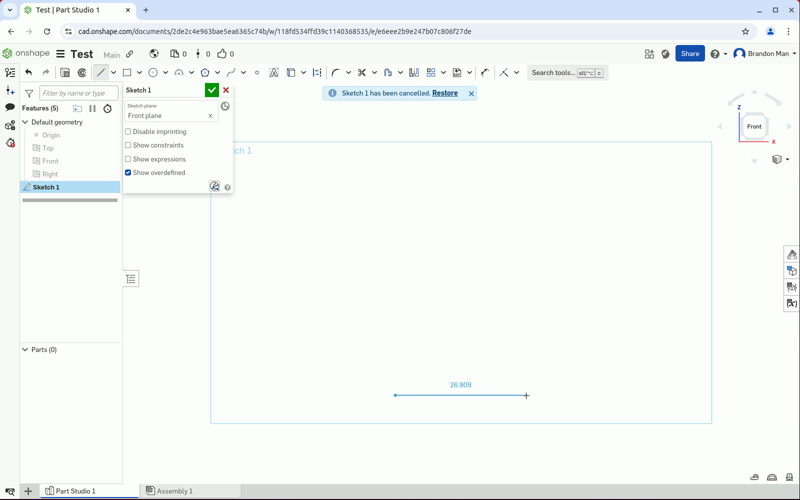
click(526, 395)
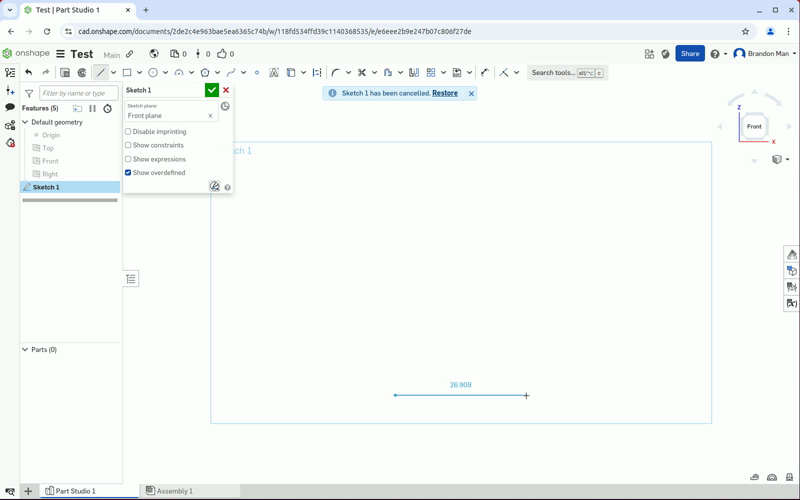
key_up(shift)
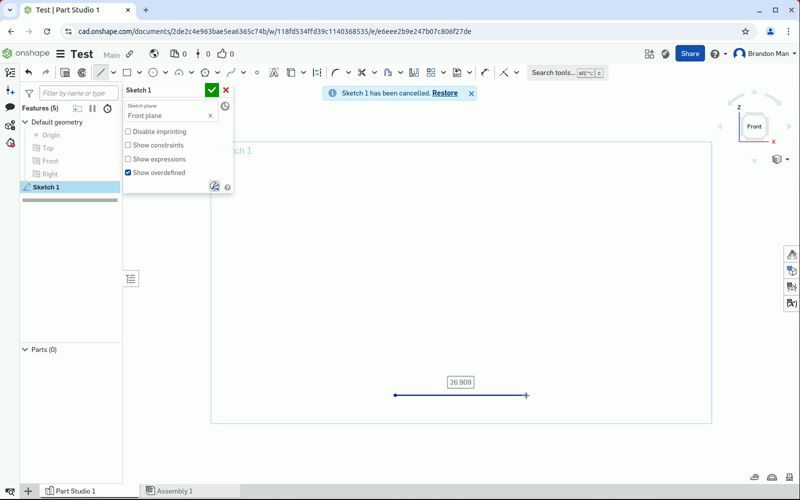
key_down(shift)
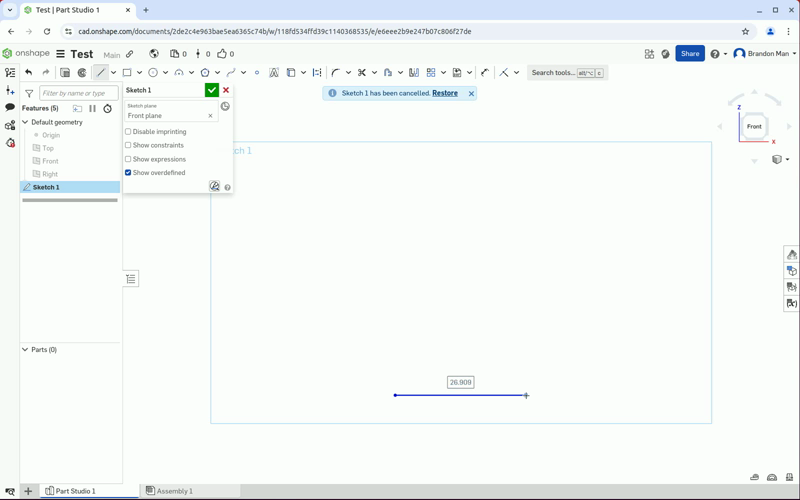
mouse_move(556, 395)
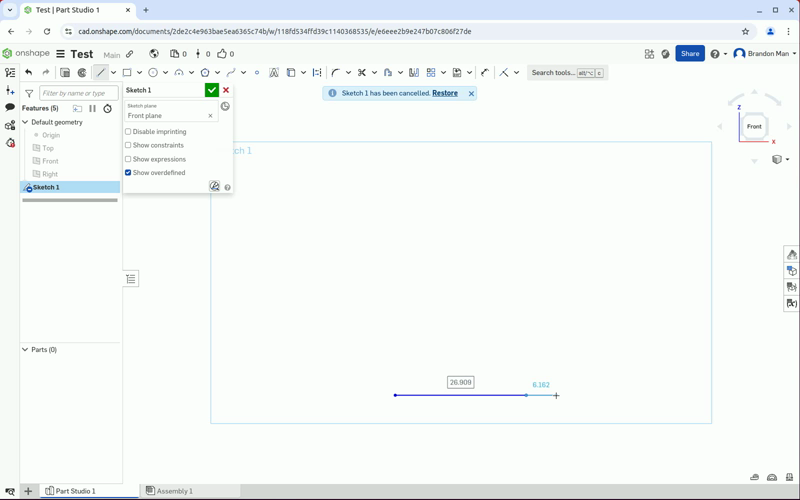
mouse_move(526, 355)
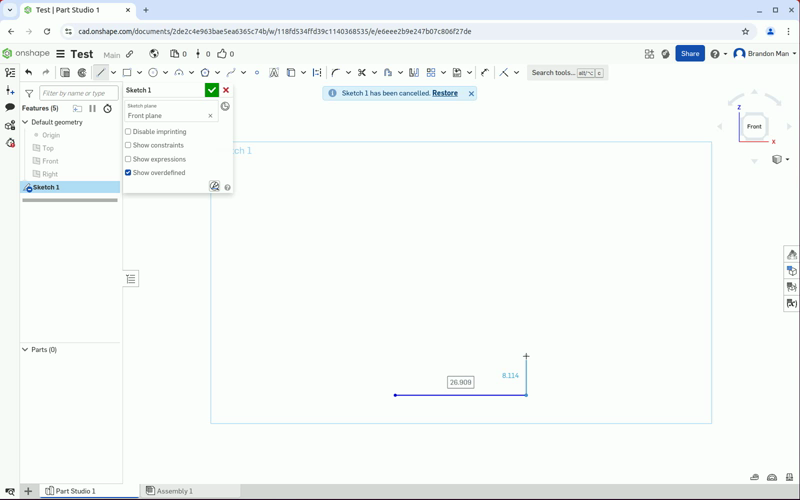
click(526, 355)
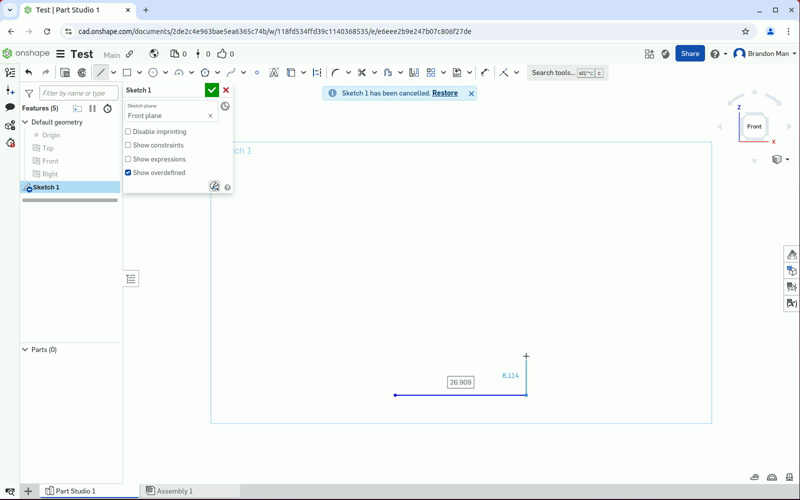
key_up(shift)
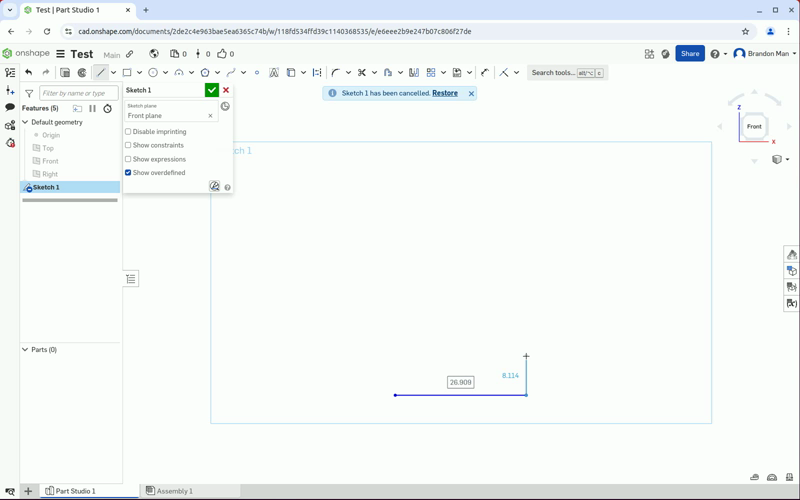
key_down(shift)
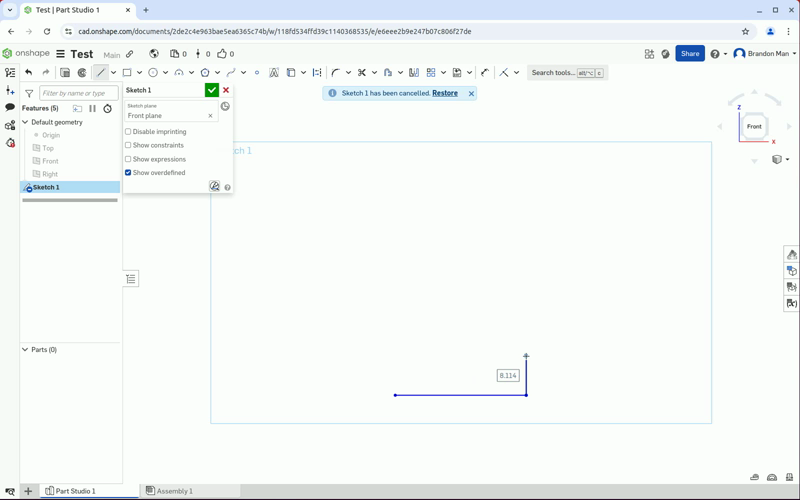
mouse_move(395, 355)
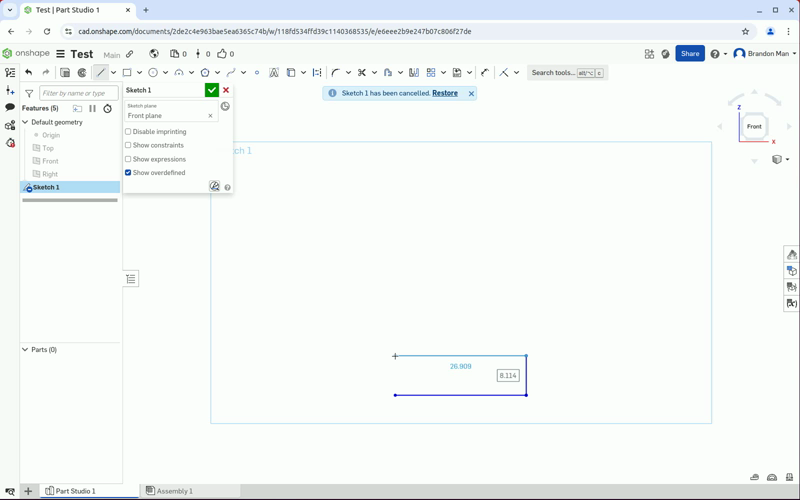
click(395, 355)
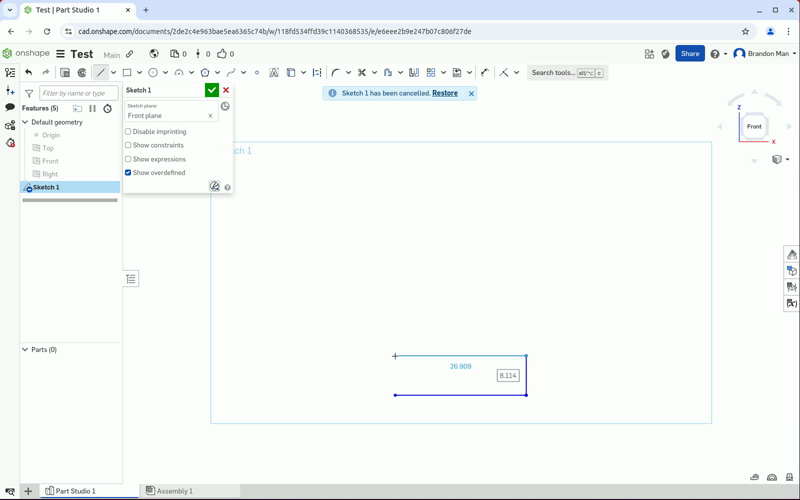
key_up(shift)
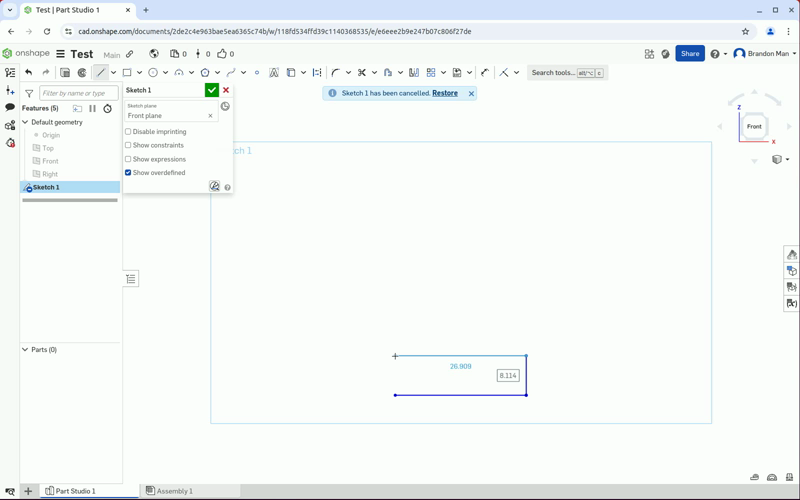
mouse_move(425, 355)
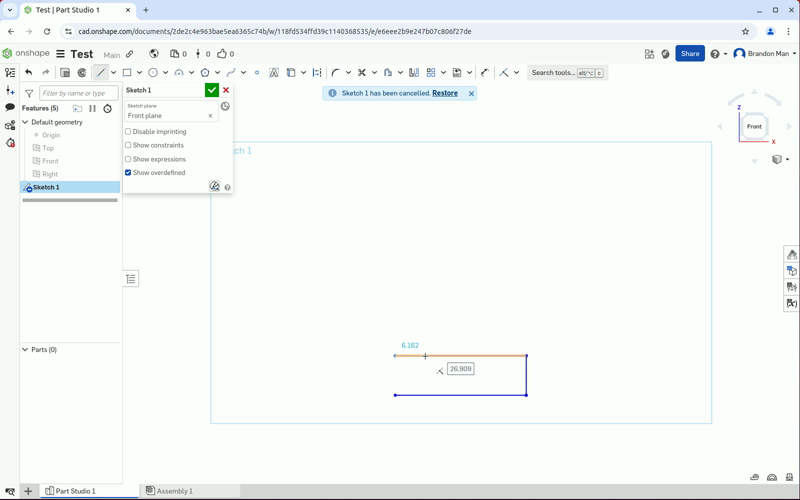
key_down(shift)
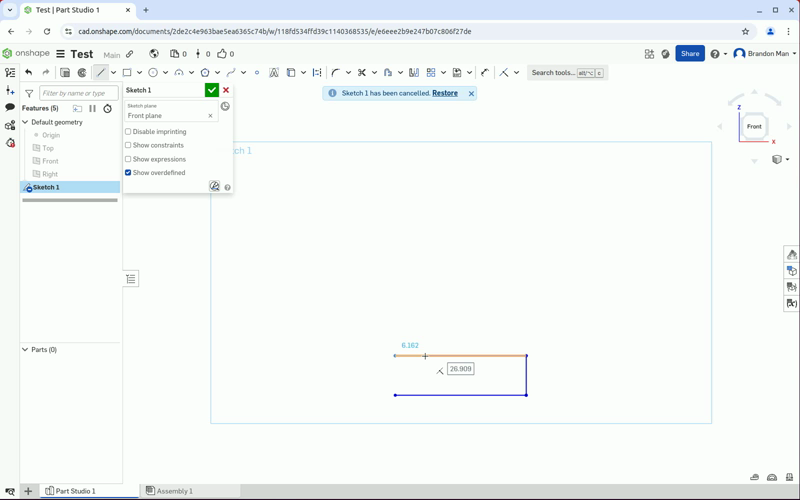
mouse_move(395, 395)
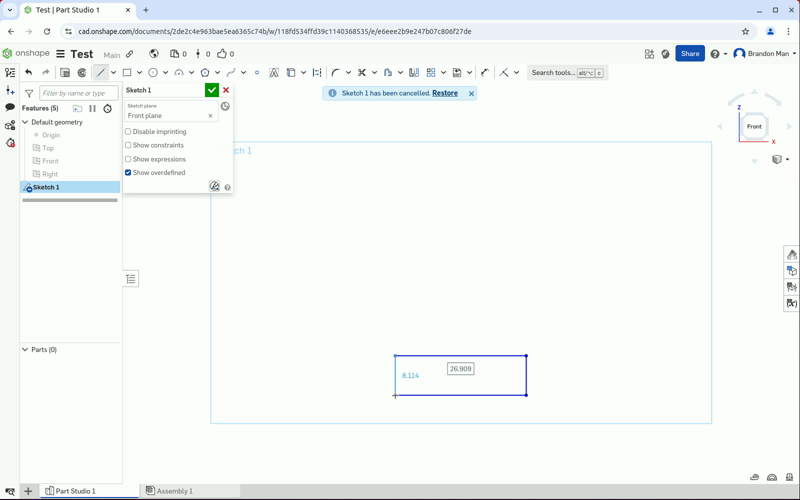
key_up(shift)
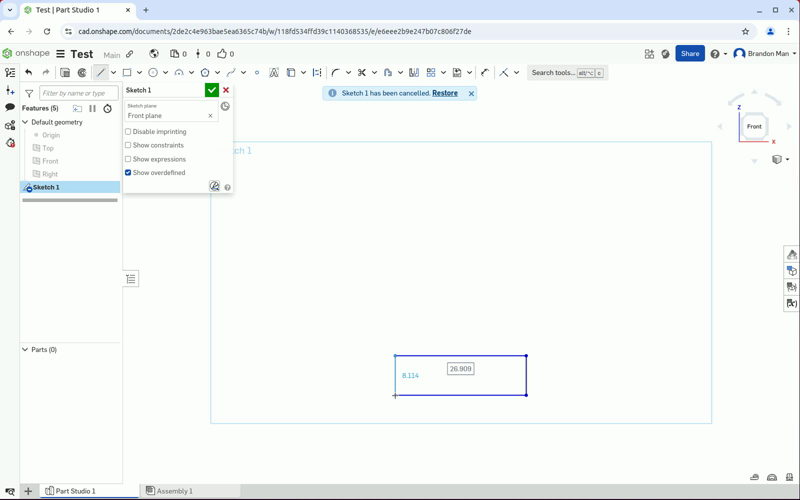
click(395, 395)
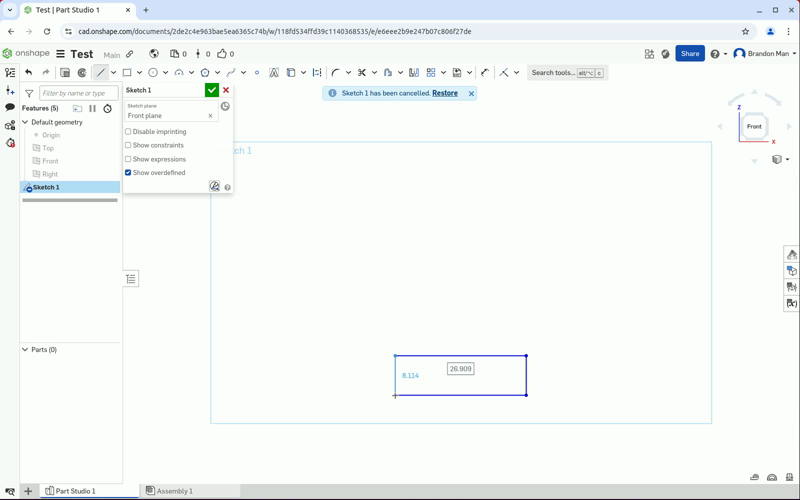
key(esc)
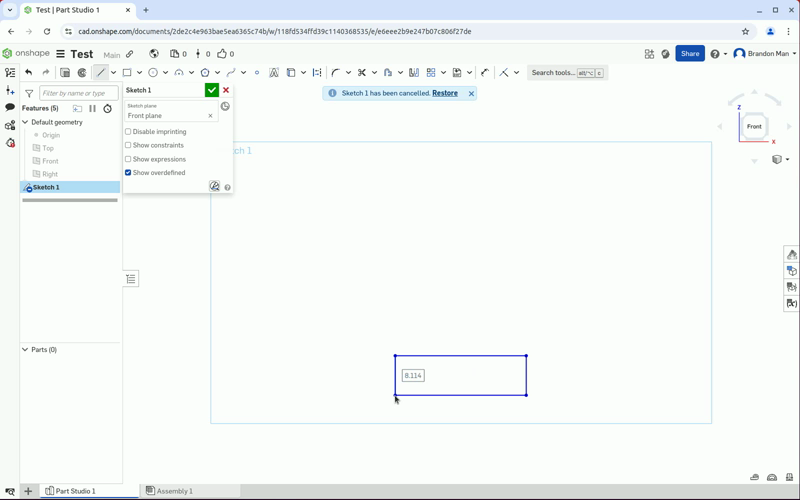
mouse_move(438, 381)
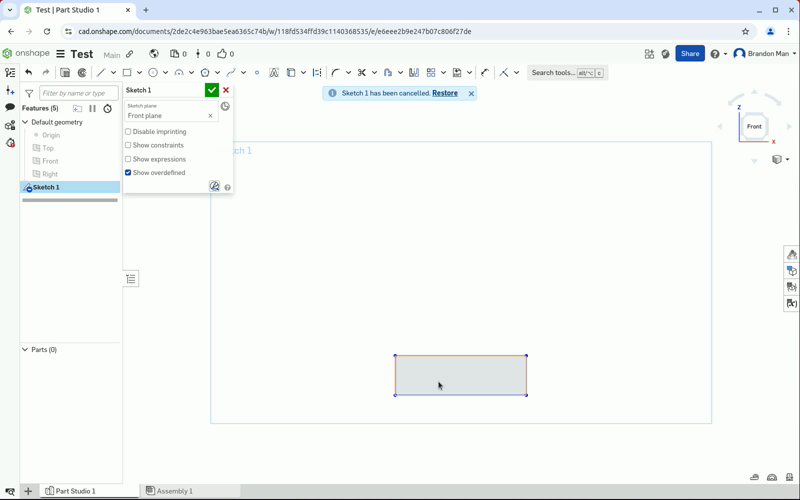
click(438, 381)
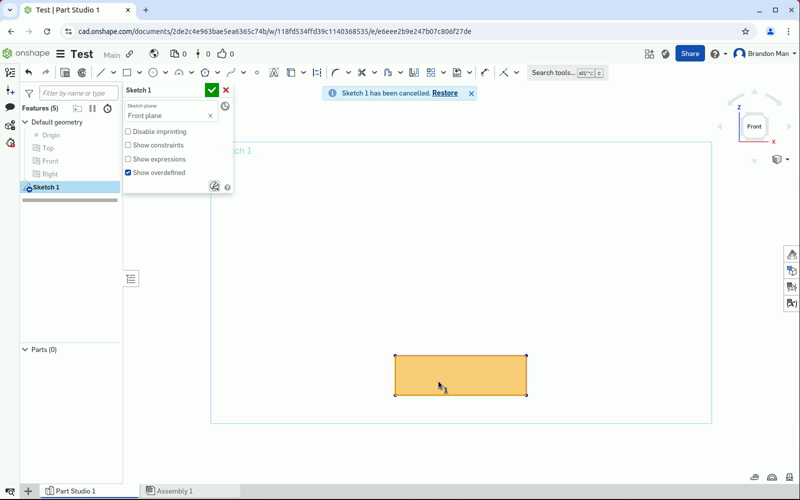
mouse_move(73, 352)
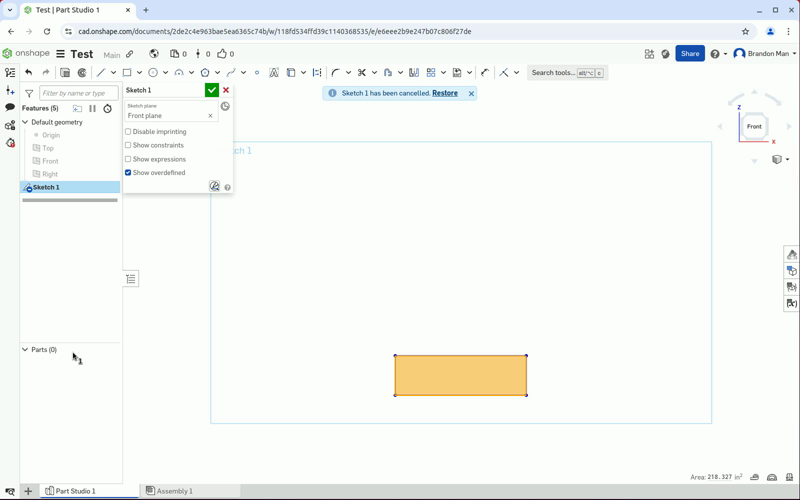
key(shift+y)
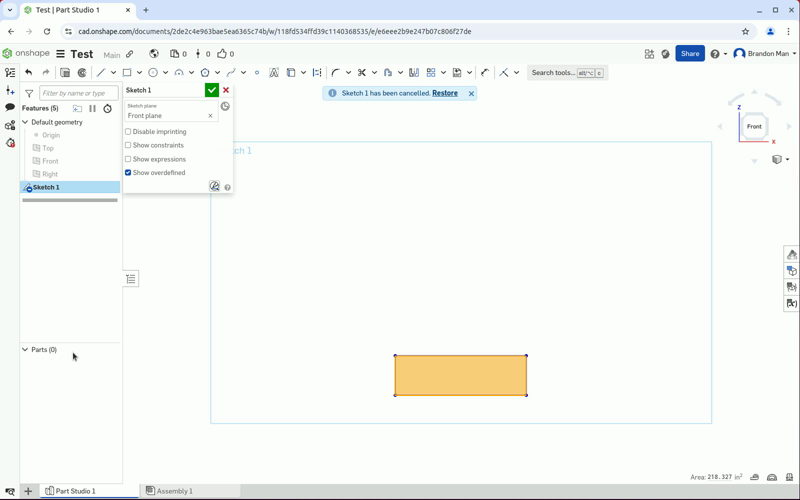
key(shift+e)
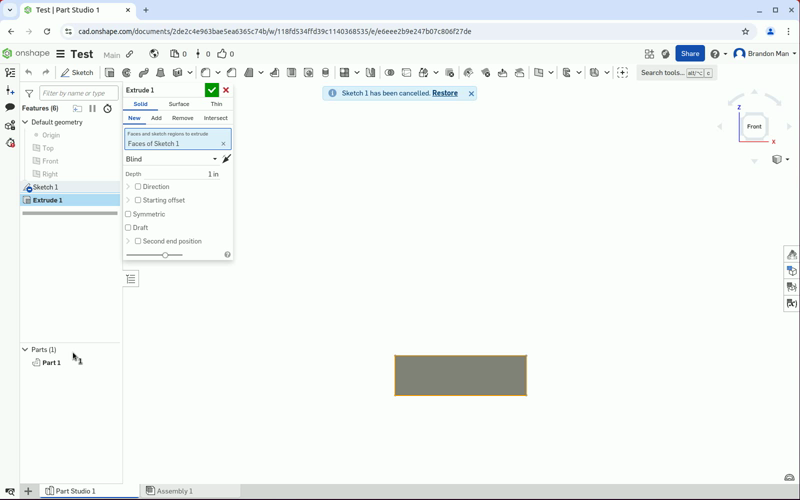
mouse_move(143, 106)
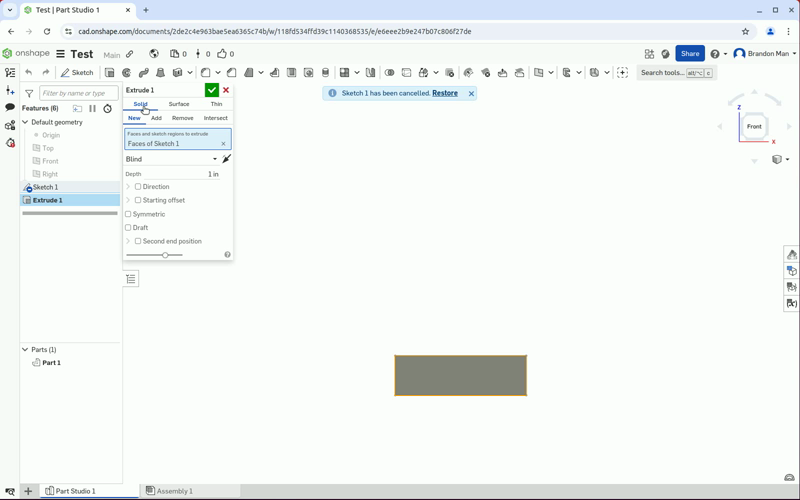
click(143, 106)
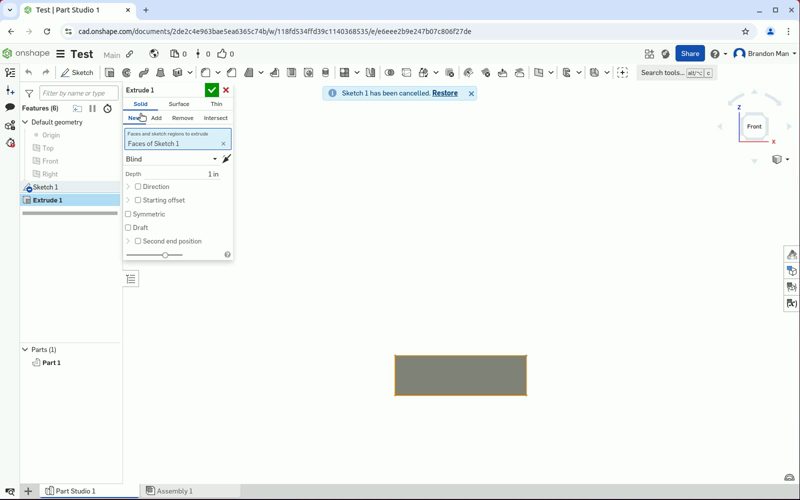
mouse_move(137, 120)
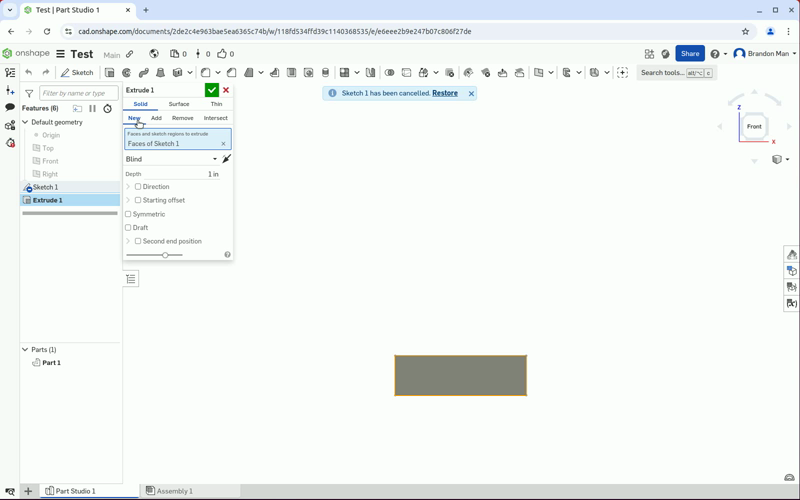
click(137, 120)
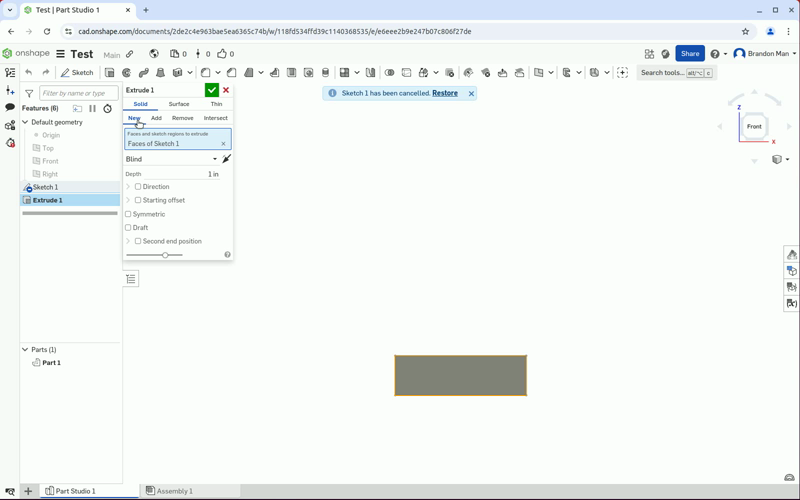
key(tab, 4)
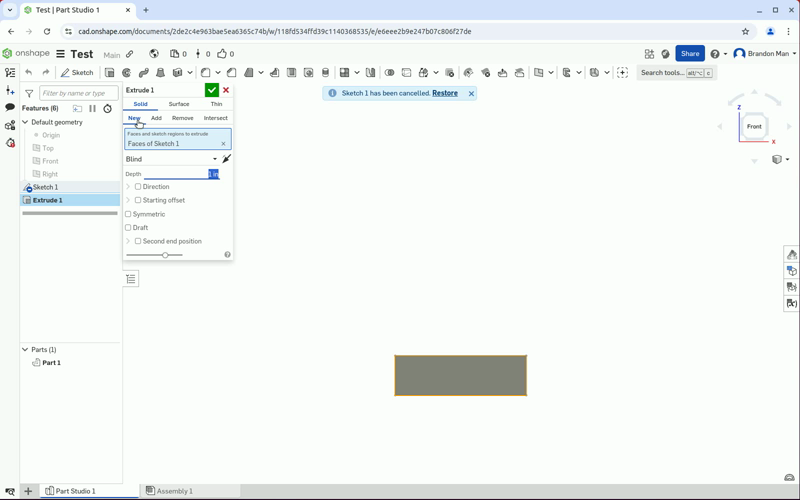
text(2.889)
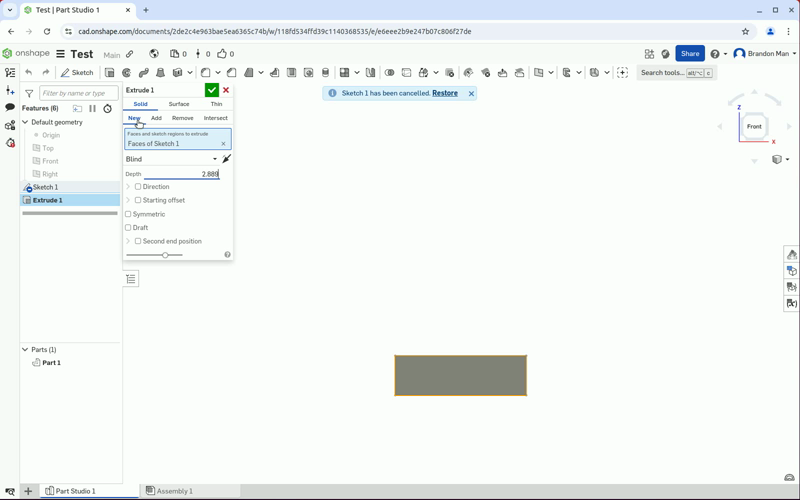
key(enter)
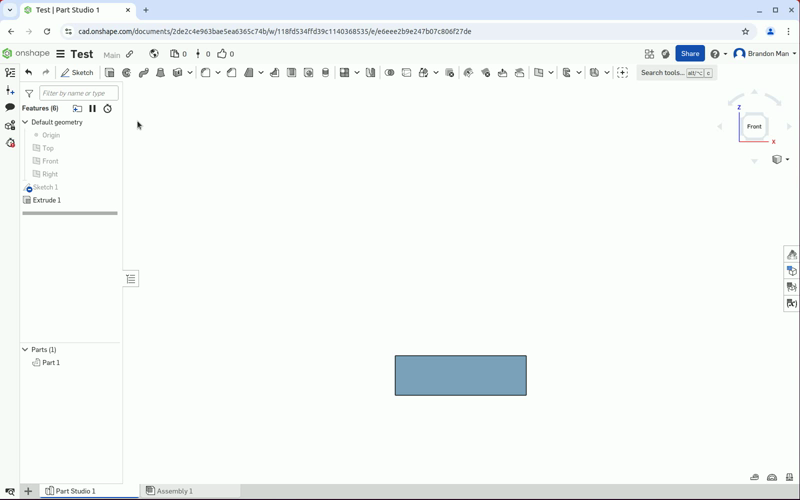
key(shift+h)
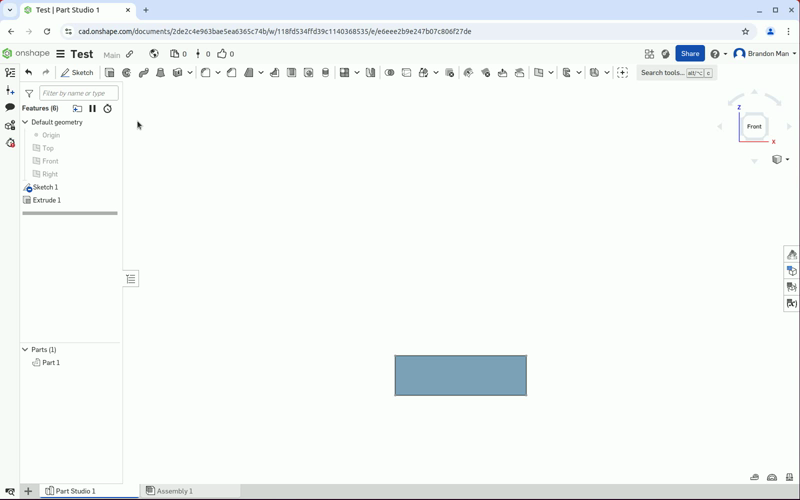
key(shift+h)
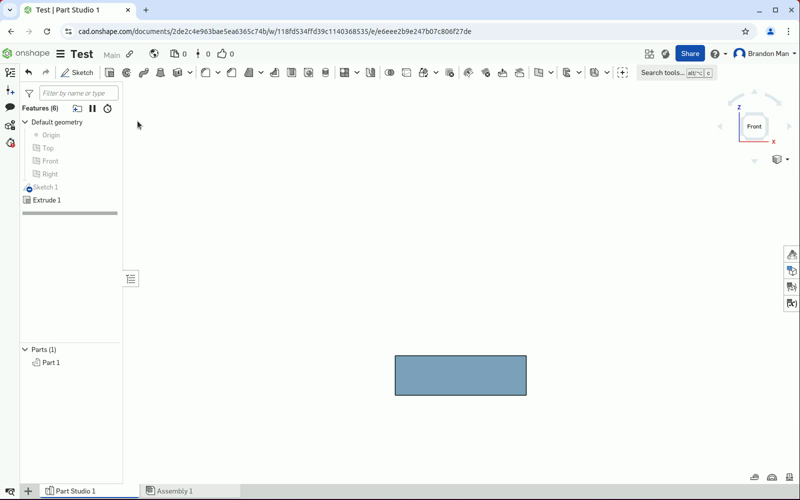
mouse_move(73, 189)
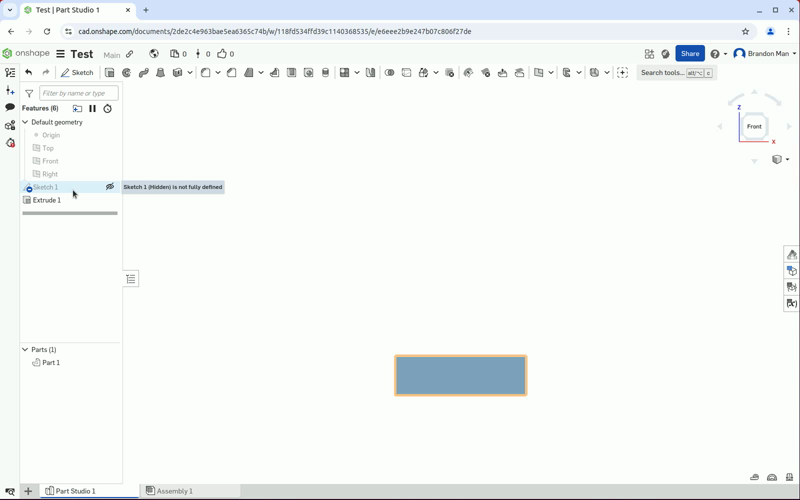
click(73, 189)
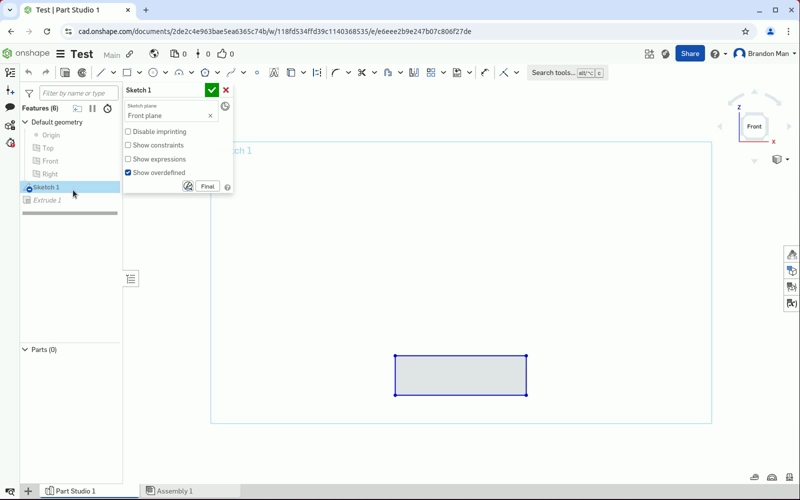
mouse_move(229, 92)
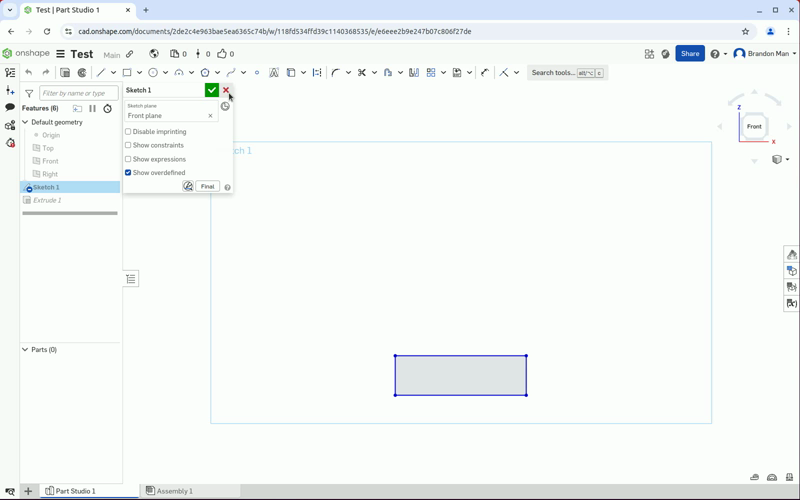
click(229, 92)
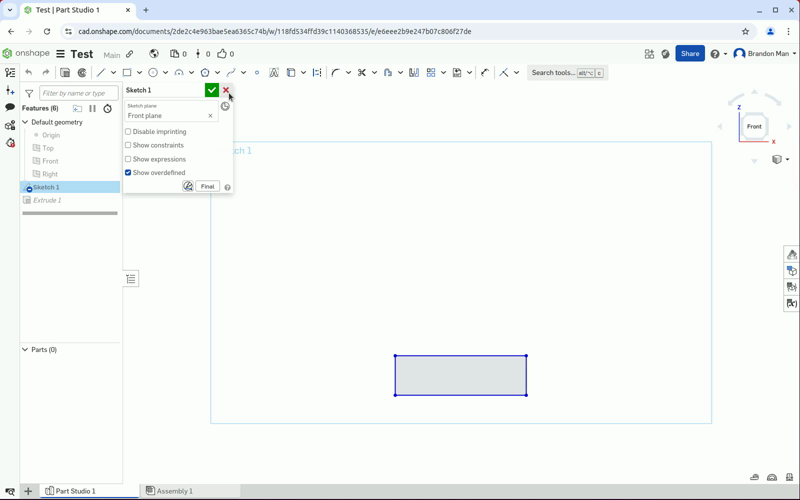
key(shift+s)
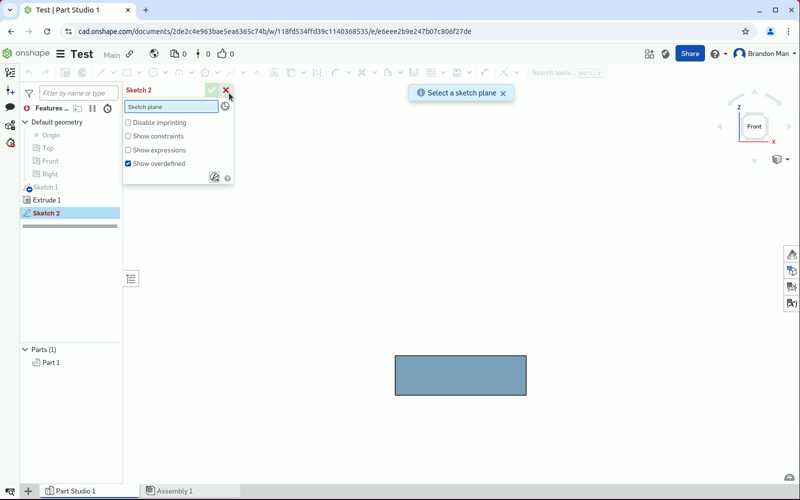
mouse_move(73, 163)
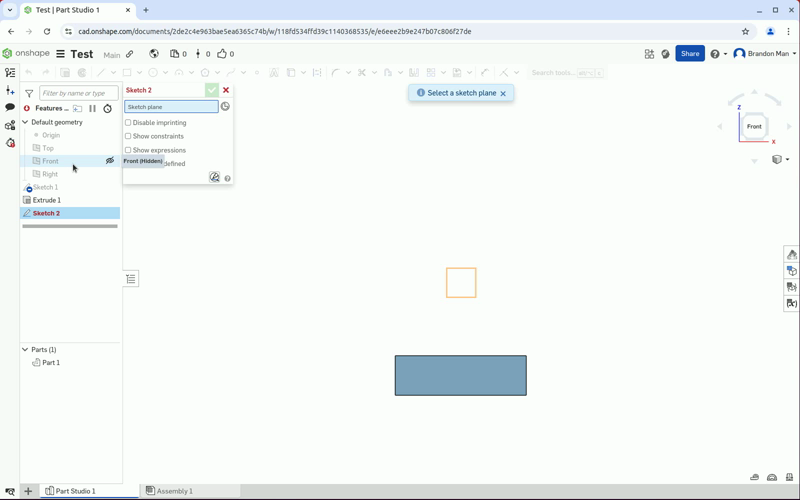
click(73, 163)
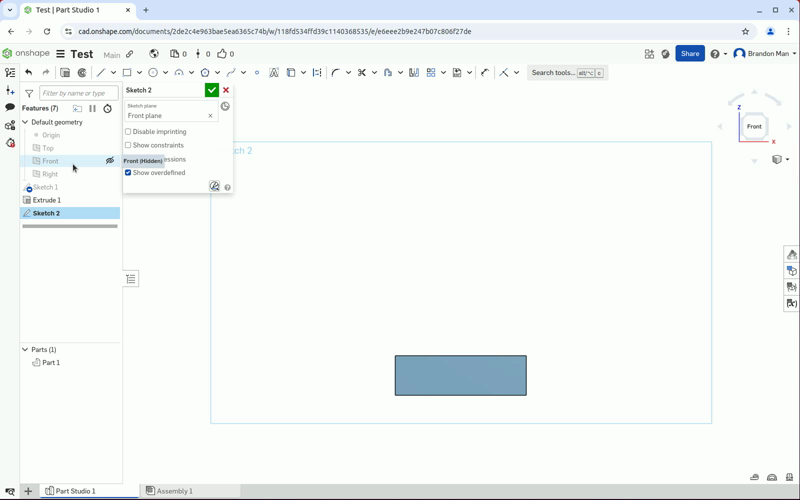
mouse_move(73, 352)
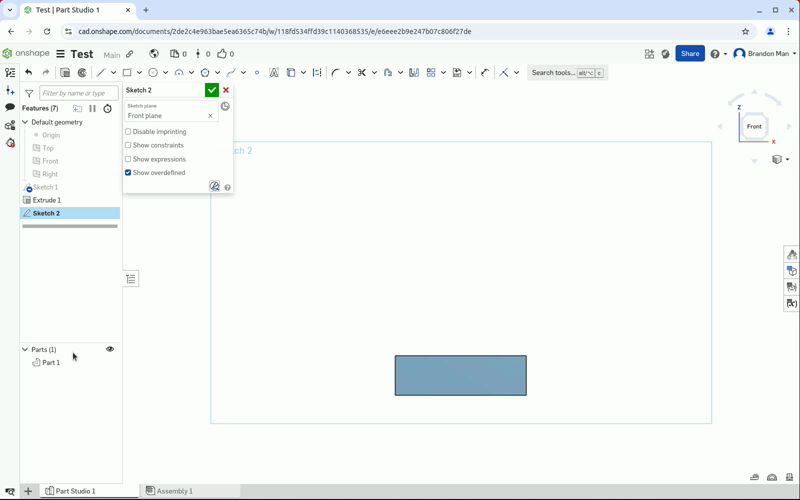
key(y)
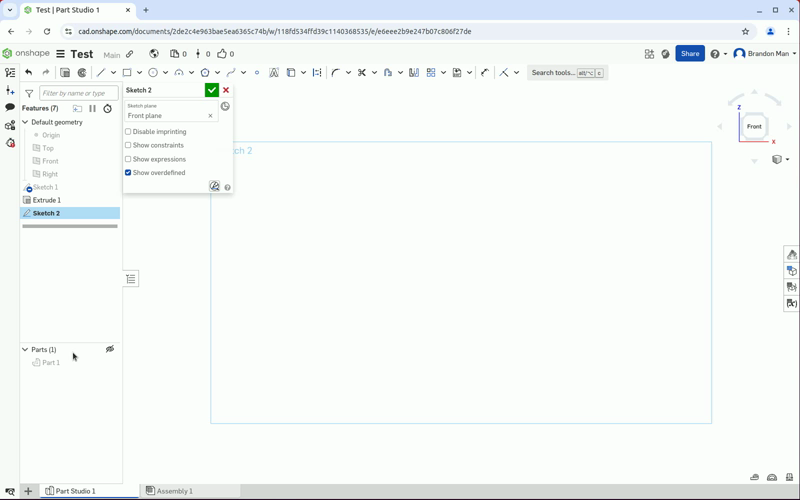
key(l)
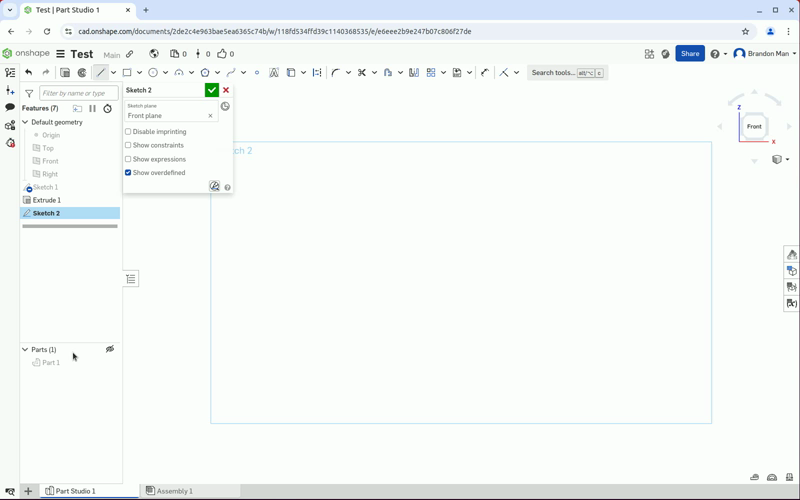
key_down(shift)
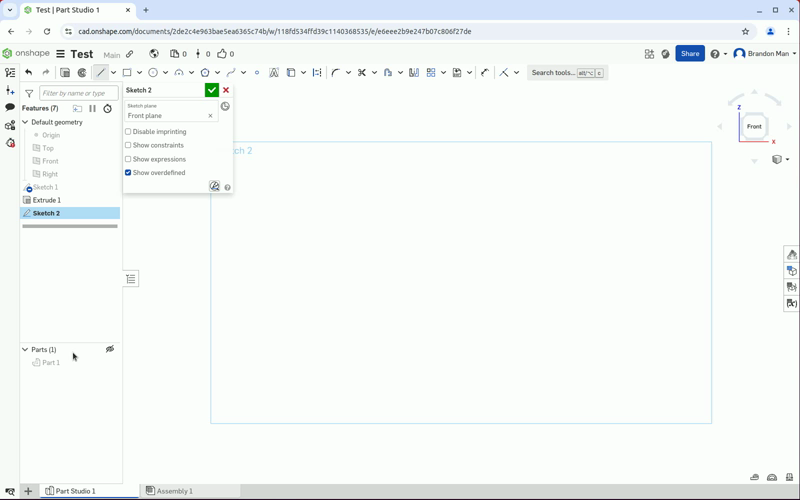
mouse_move(395, 355)
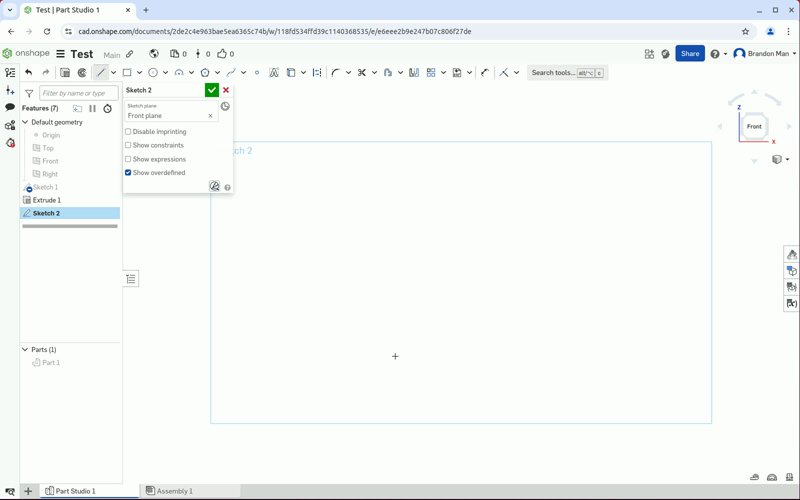
click(395, 355)
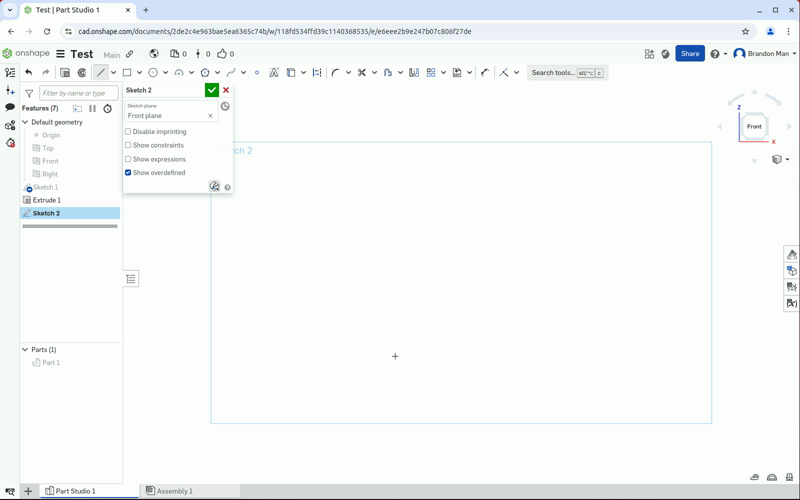
key_up(shift)
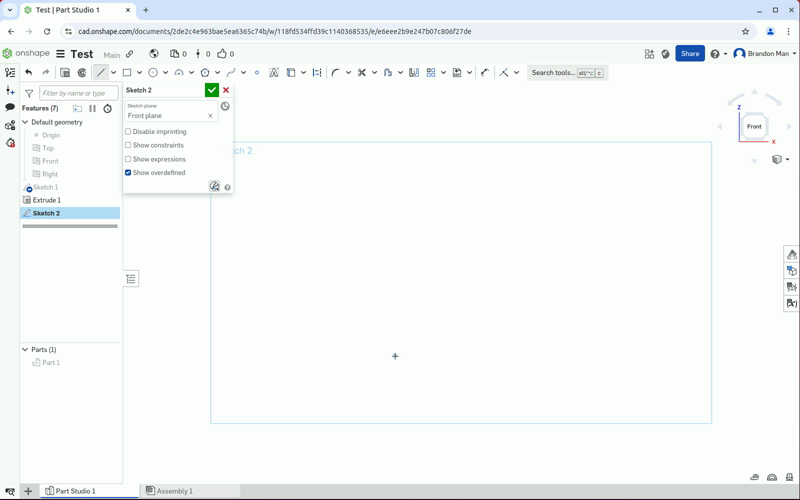
key_down(shift)
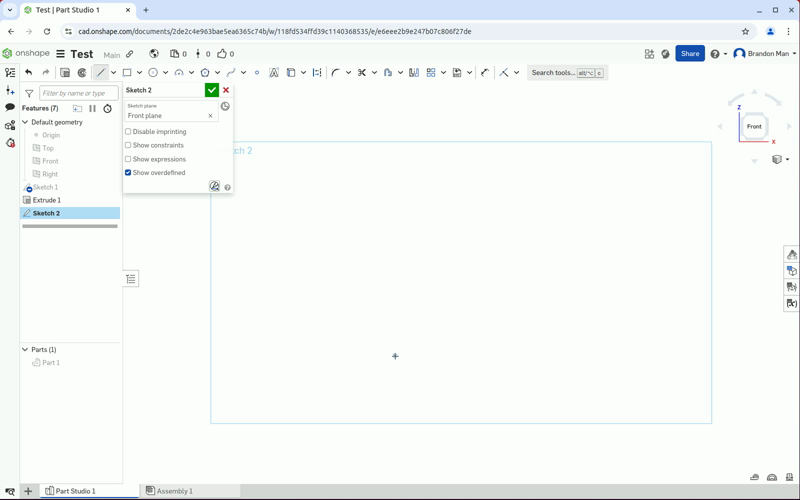
mouse_move(526, 355)
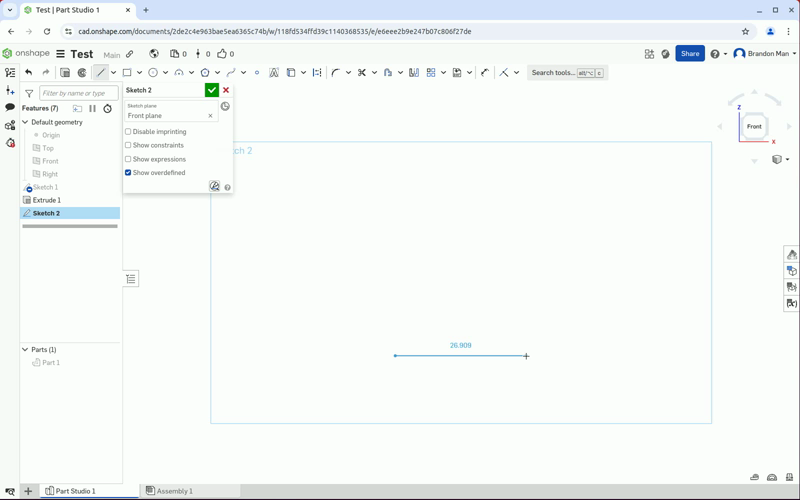
click(526, 355)
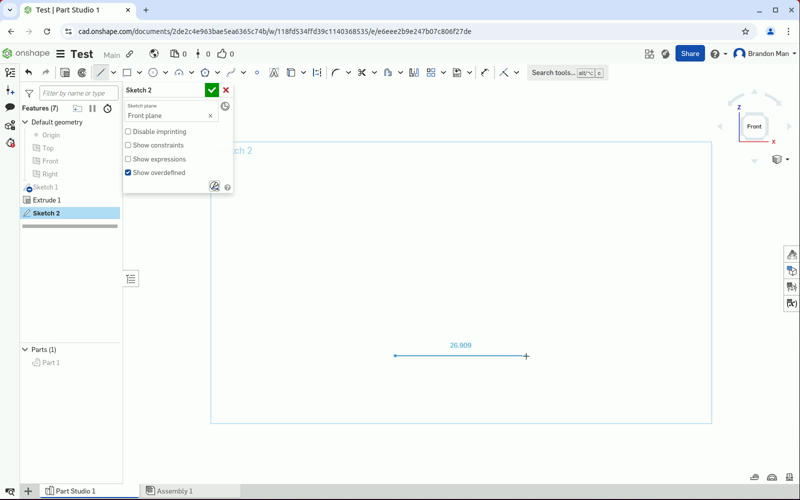
key_up(shift)
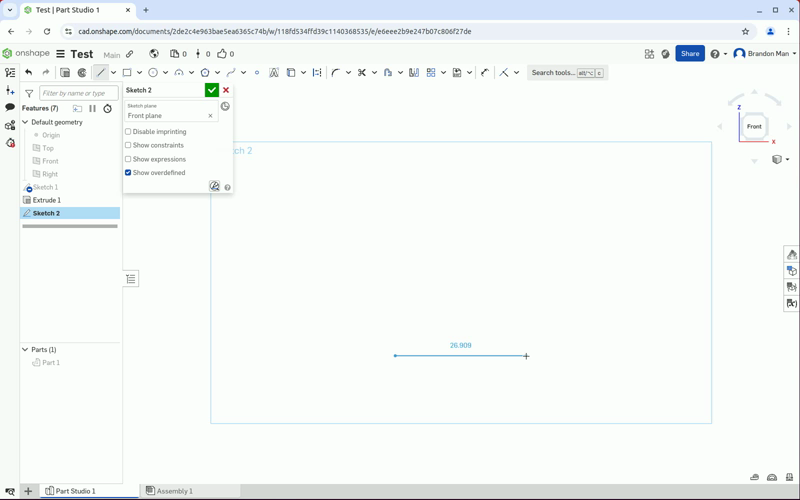
key_down(shift)
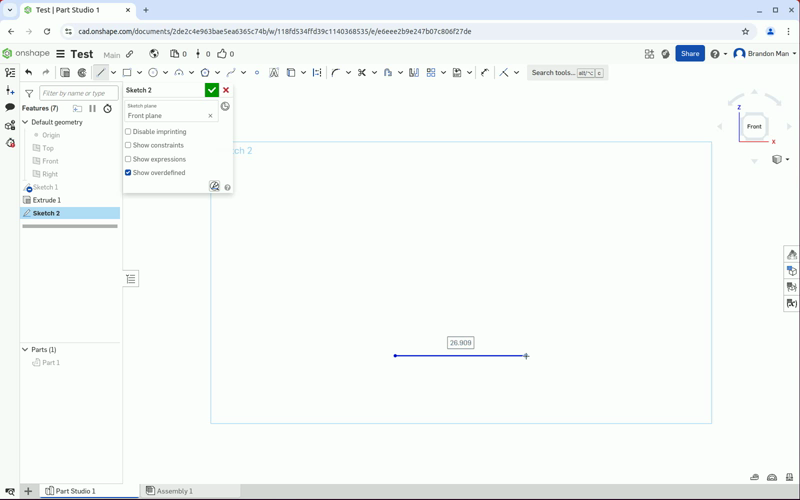
mouse_move(526, 210)
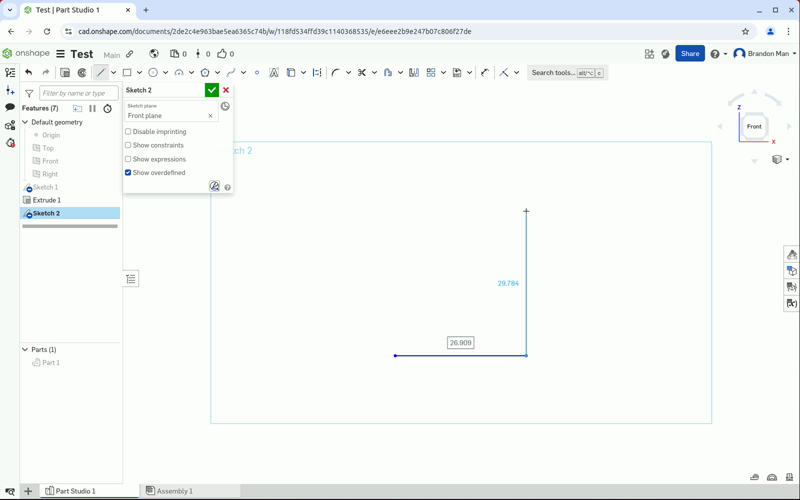
click(526, 210)
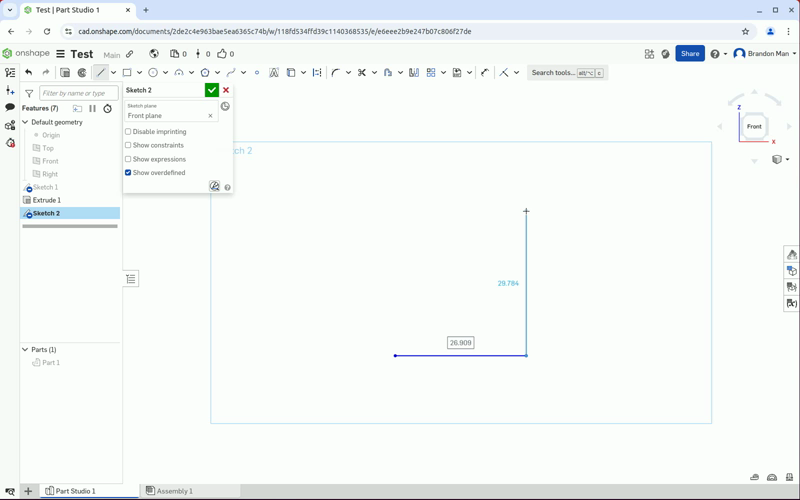
key_up(shift)
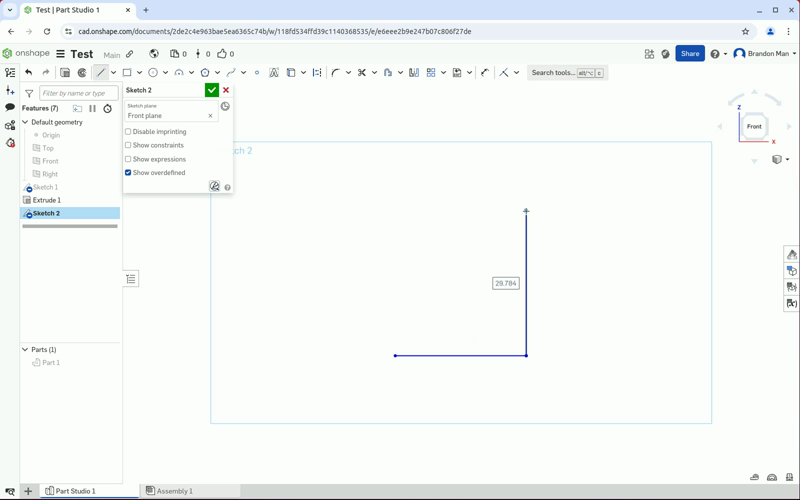
key_down(shift)
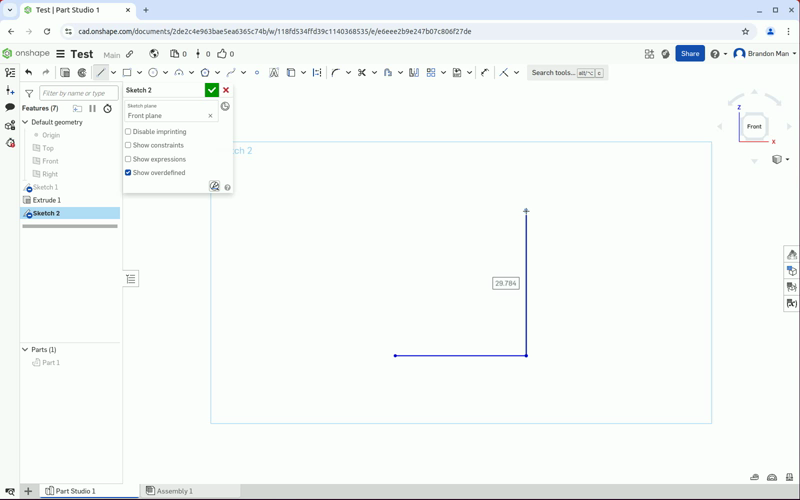
mouse_move(395, 210)
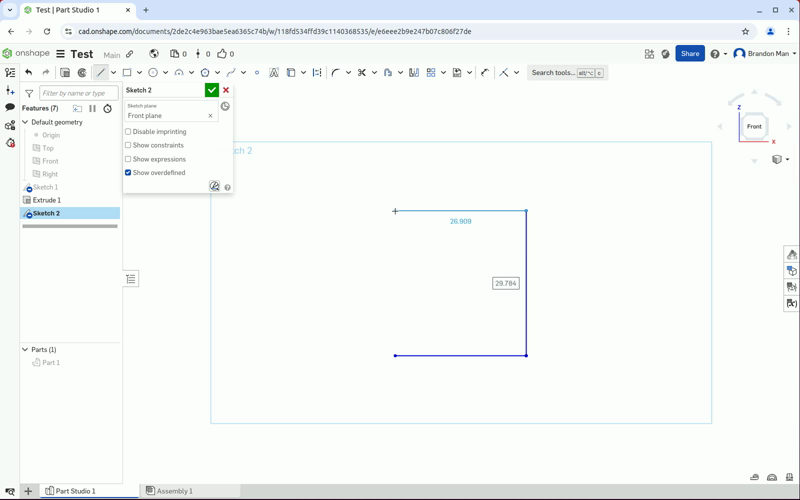
click(395, 210)
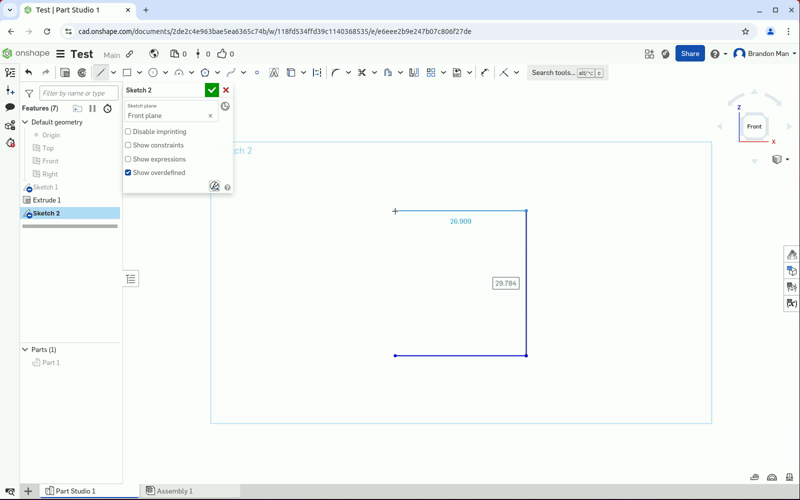
key_up(shift)
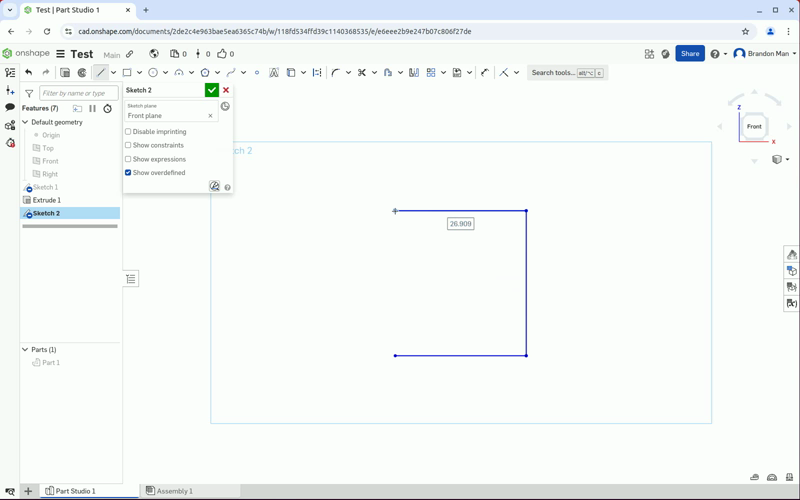
key_down(shift)
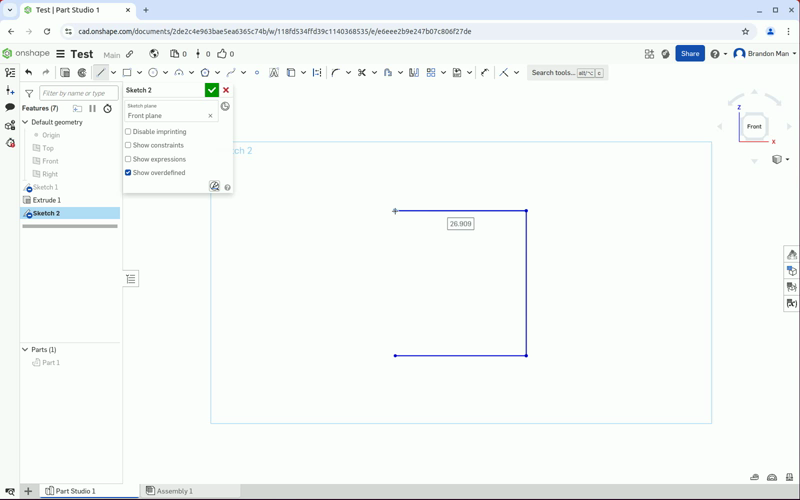
mouse_move(395, 355)
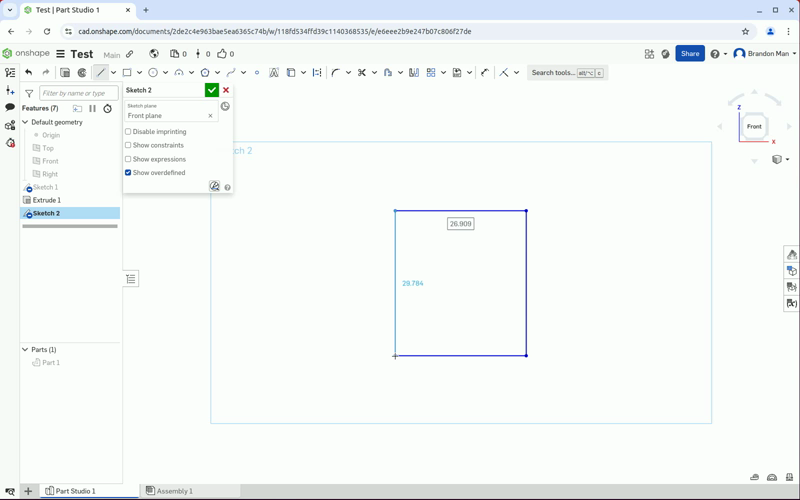
key_up(shift)
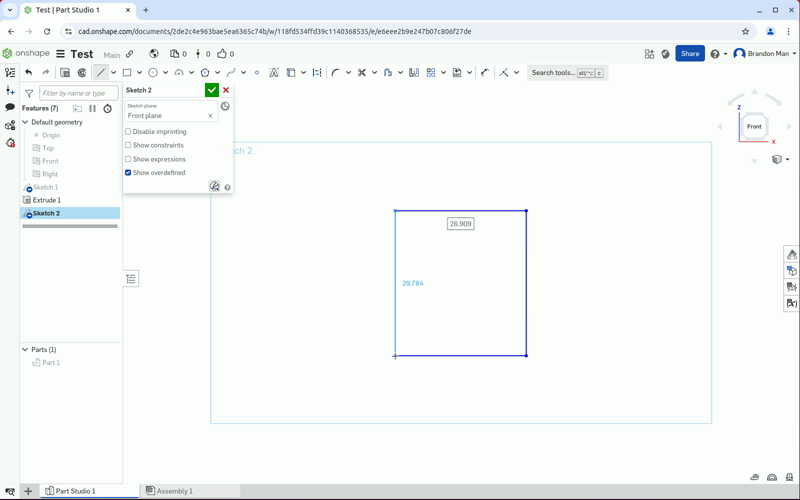
click(395, 355)
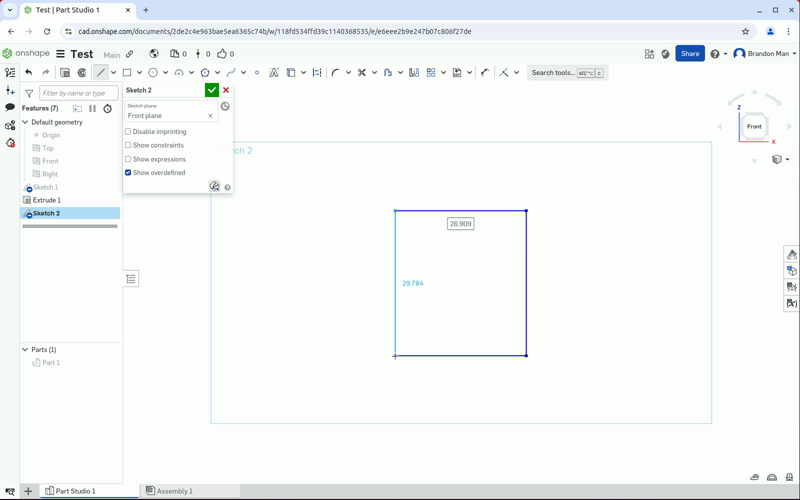
key(esc)
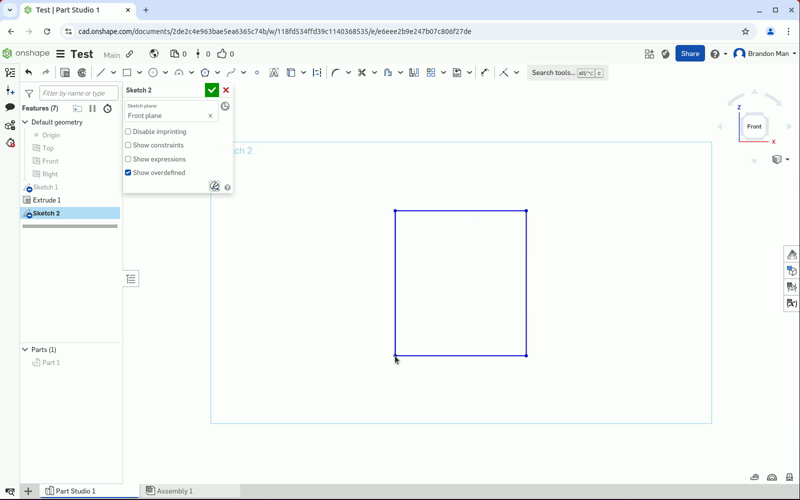
key(l)
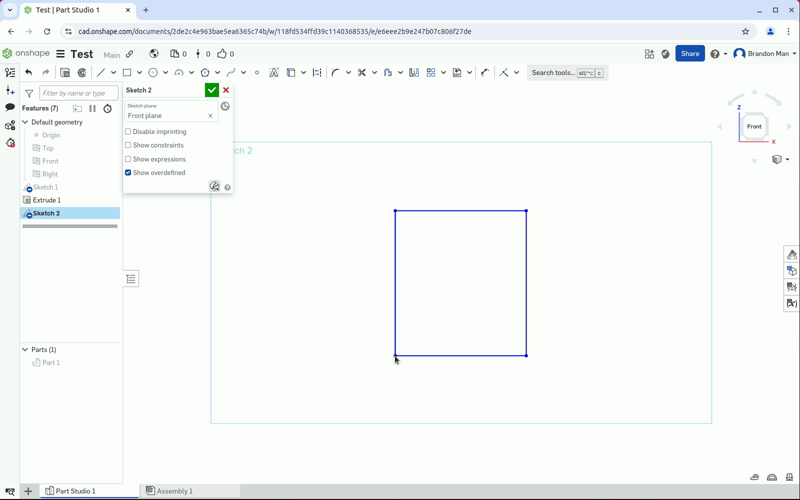
key_down(shift)
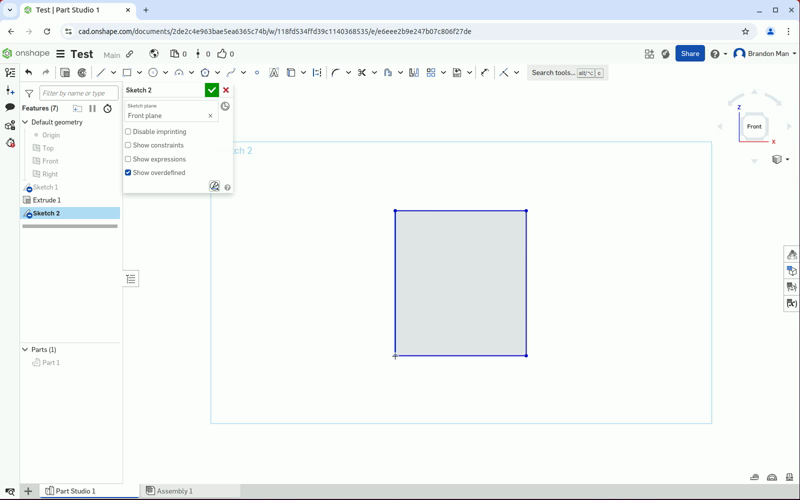
mouse_move(396, 354)
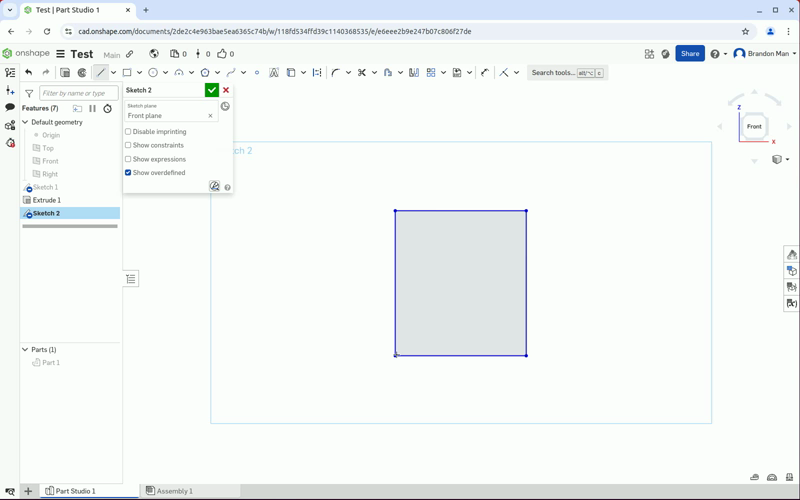
scroll(6)
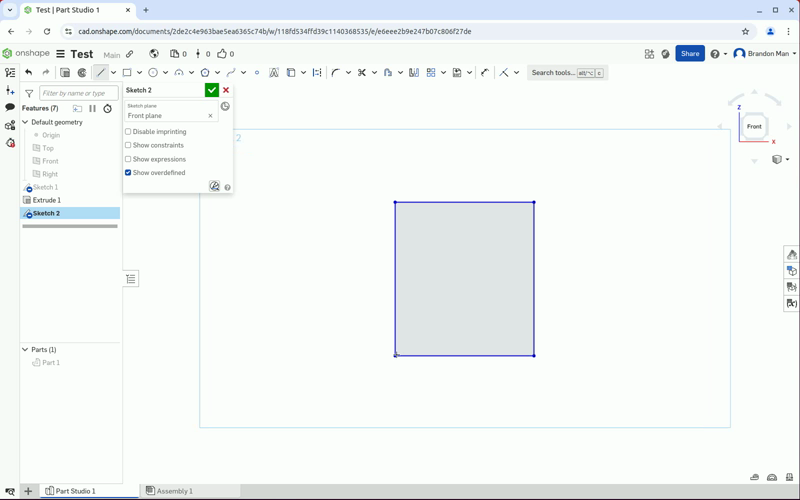
scroll(6)
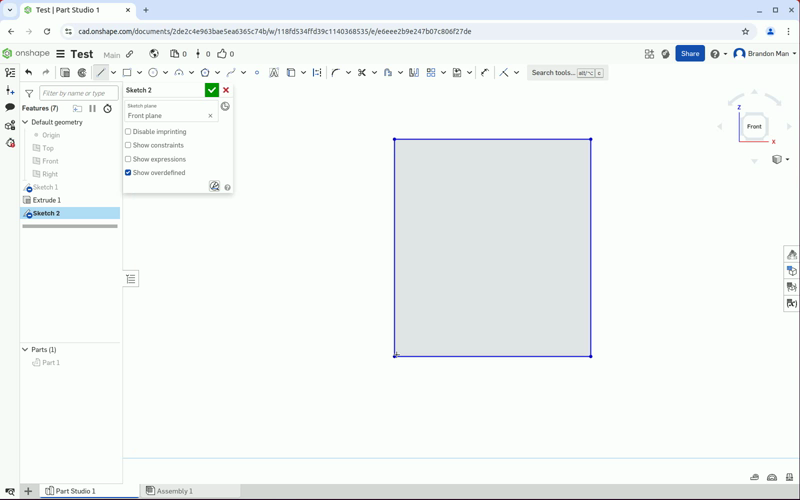
scroll(6)
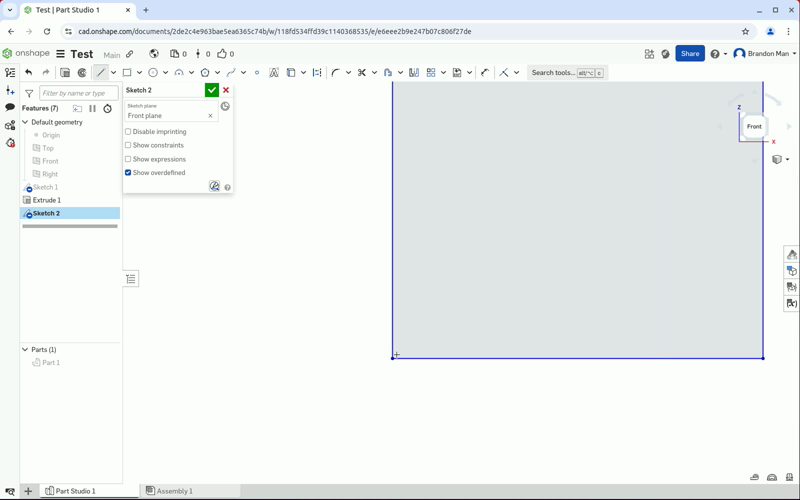
scroll(6)
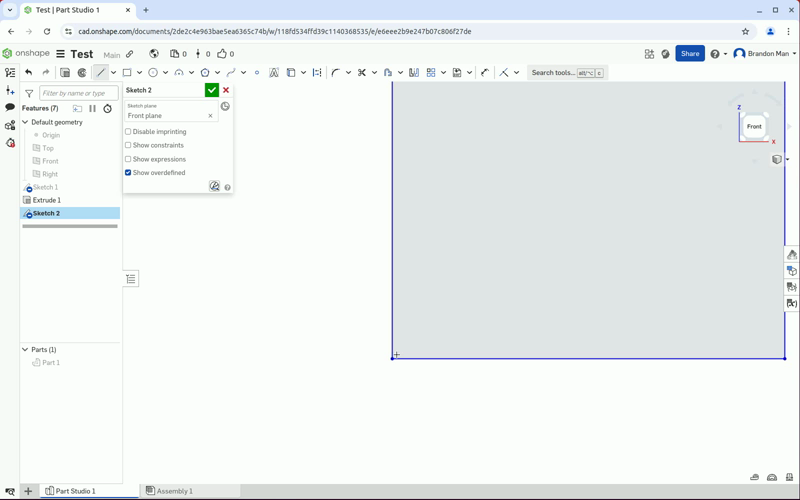
scroll(6)
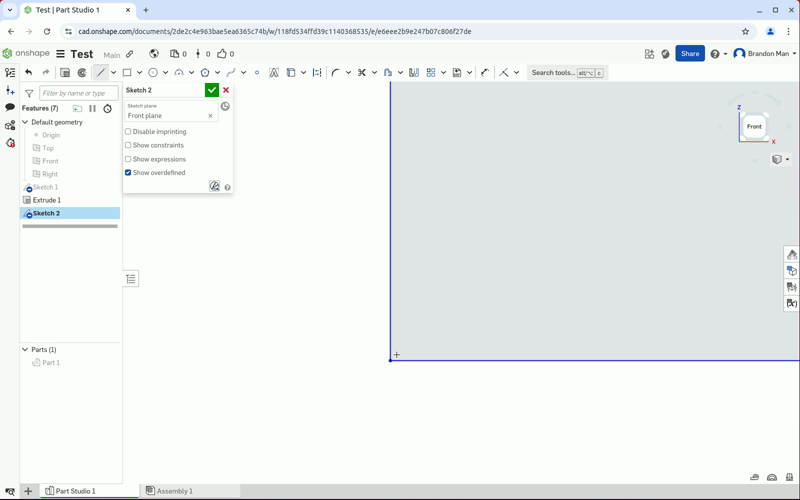
scroll(6)
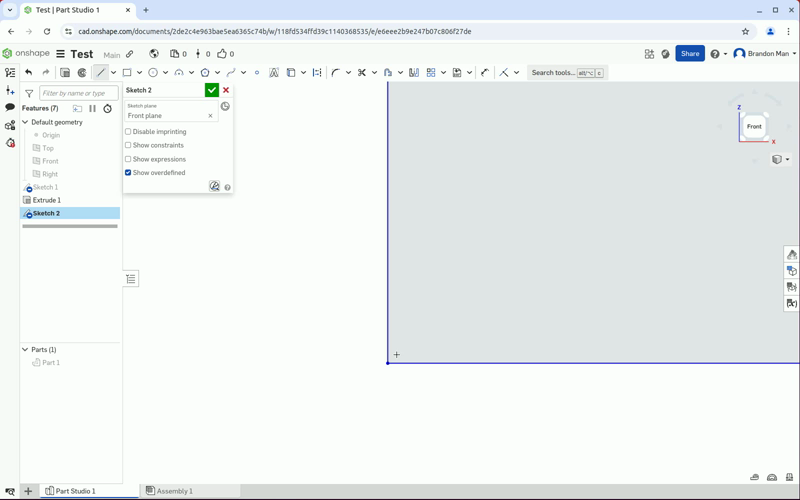
scroll(6)
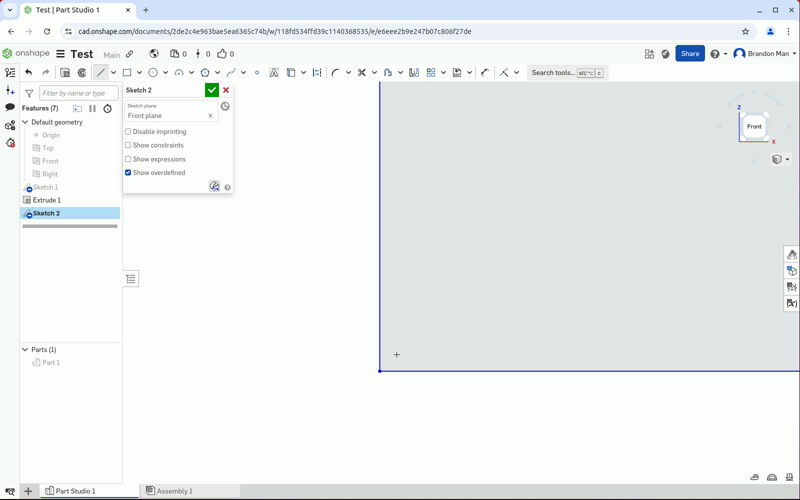
click(396, 354)
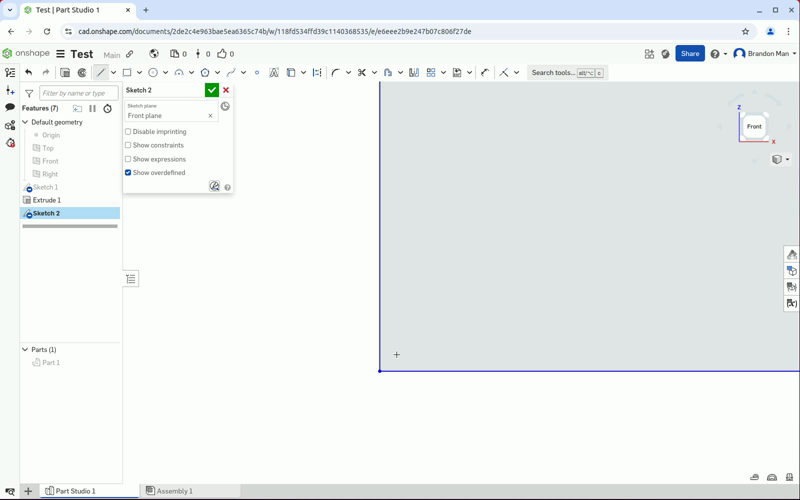
scroll(-6)
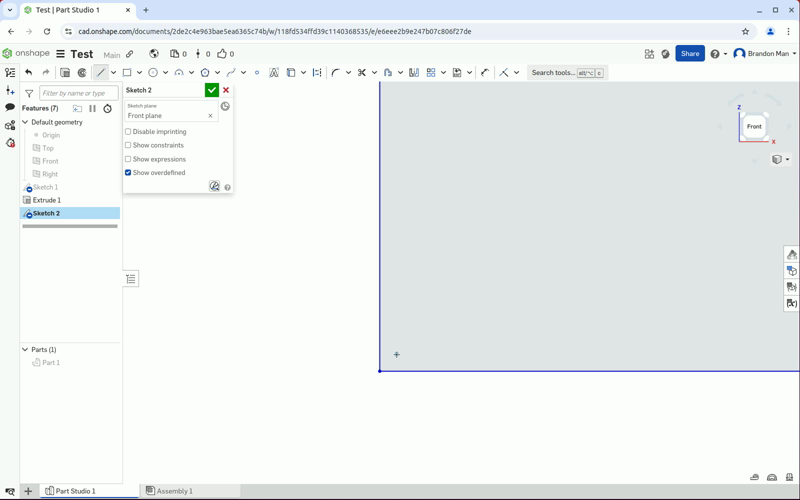
scroll(-6)
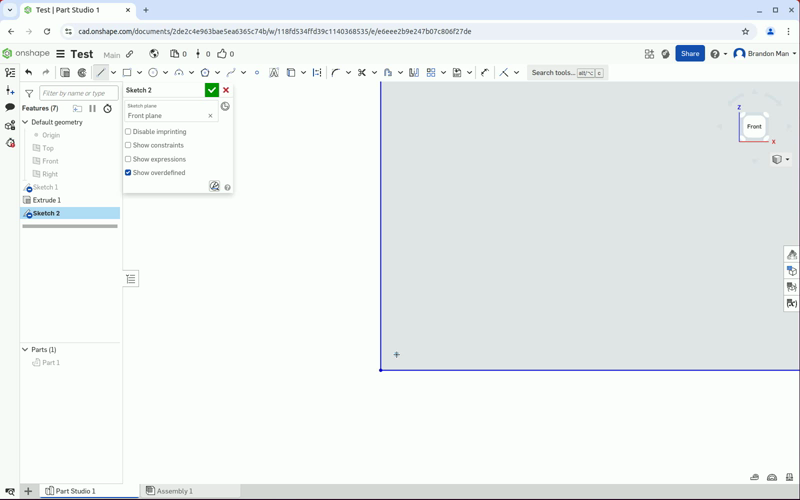
scroll(-6)
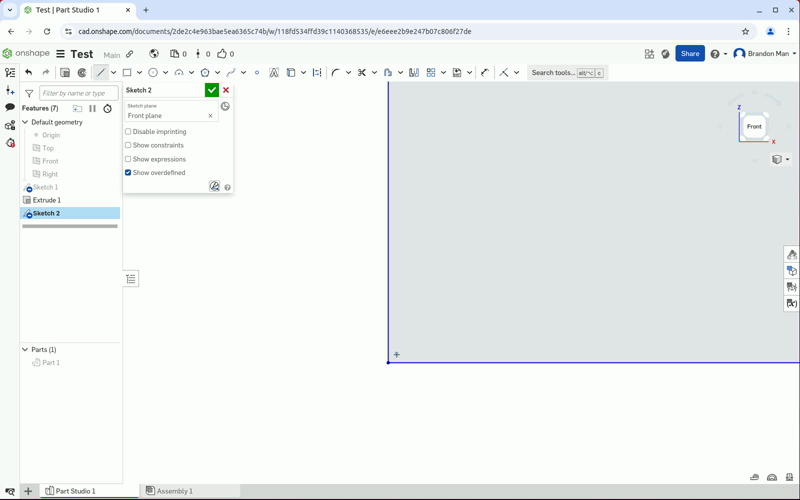
scroll(-6)
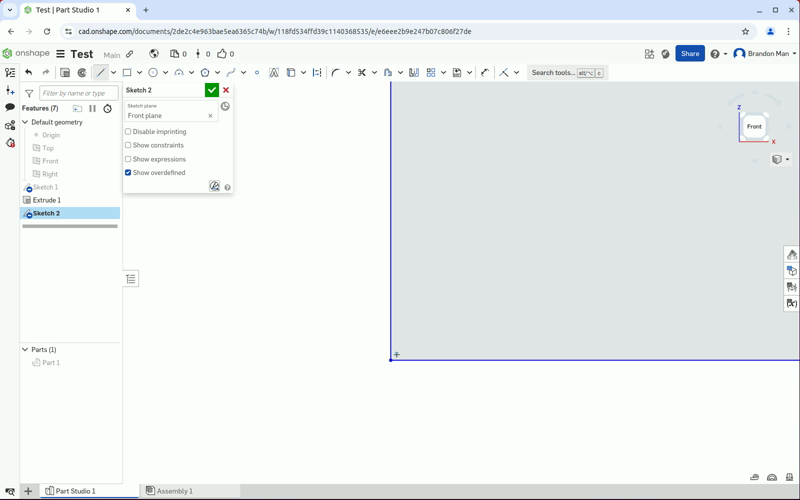
scroll(-6)
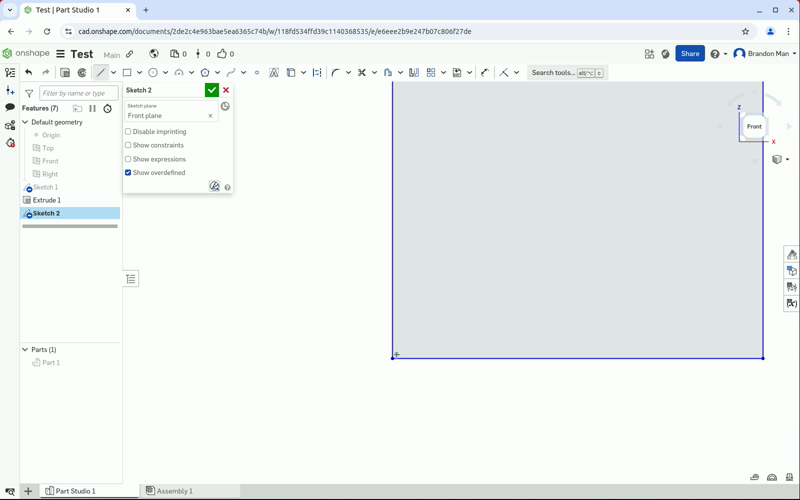
scroll(-6)
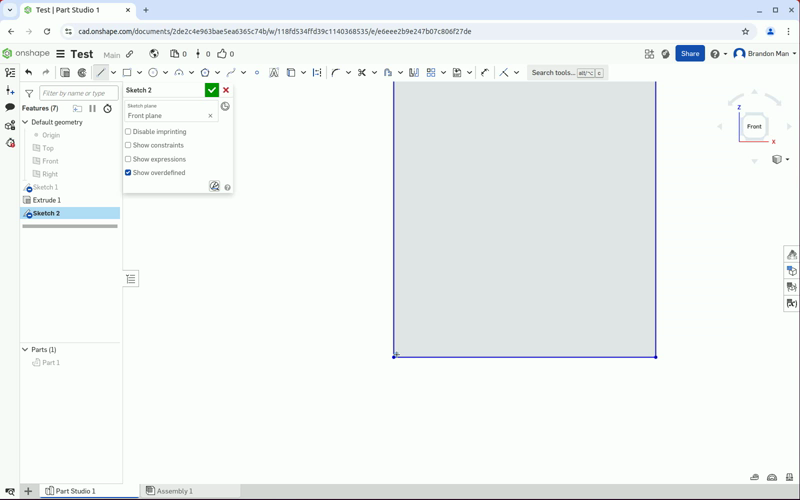
scroll(-6)
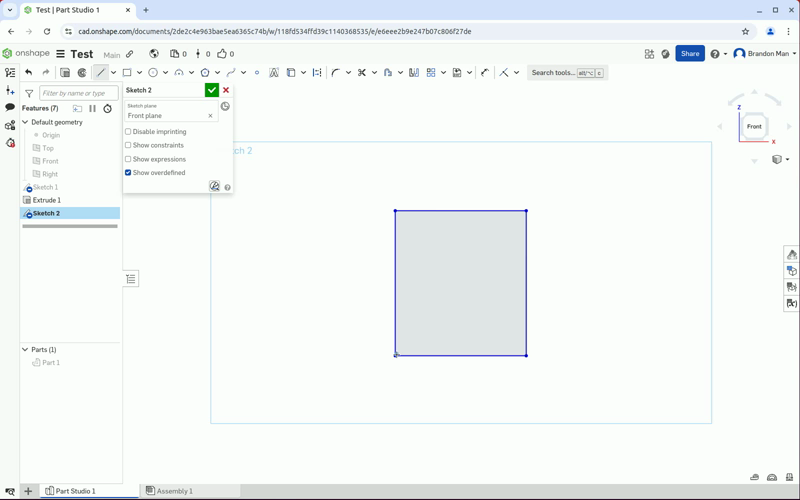
key_up(shift)
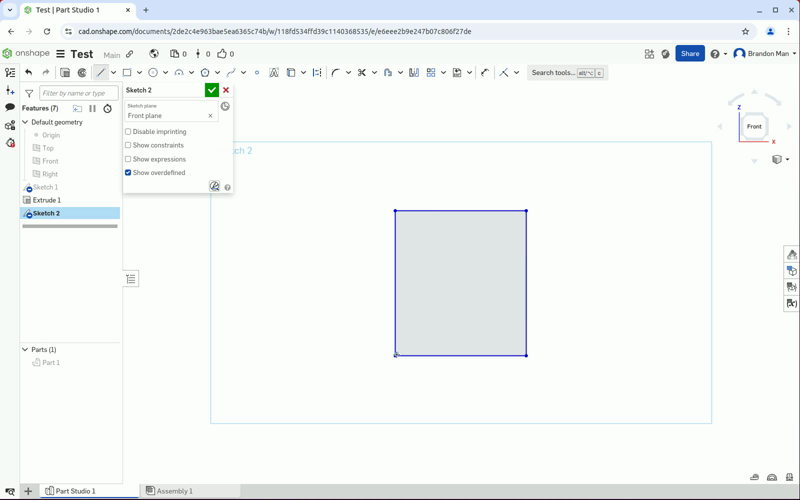
key_down(shift)
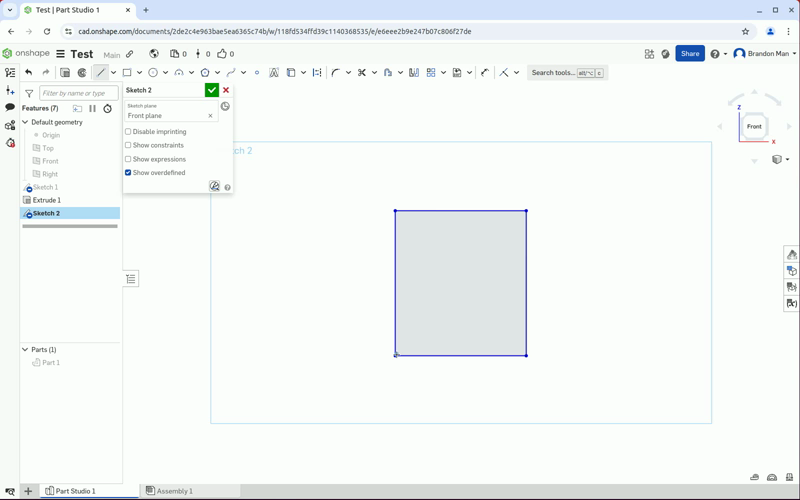
mouse_move(523, 354)
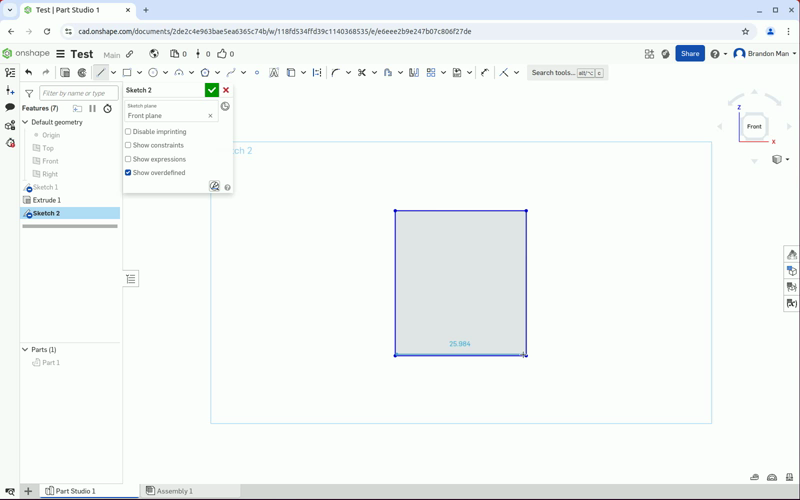
scroll(6)
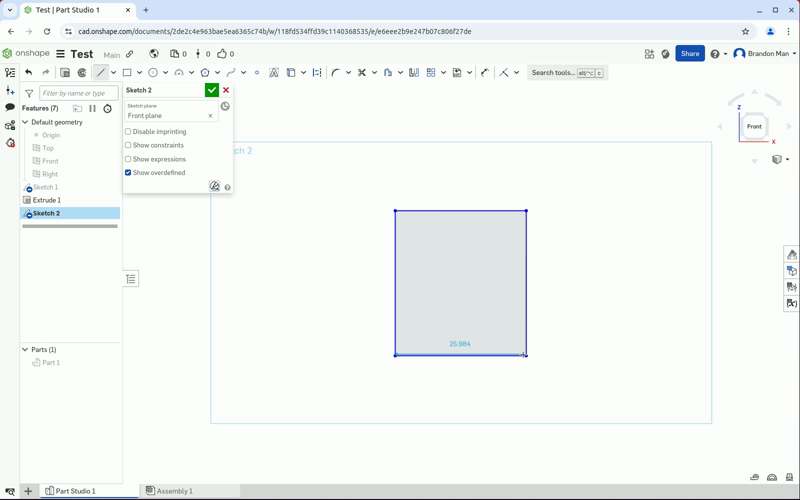
scroll(6)
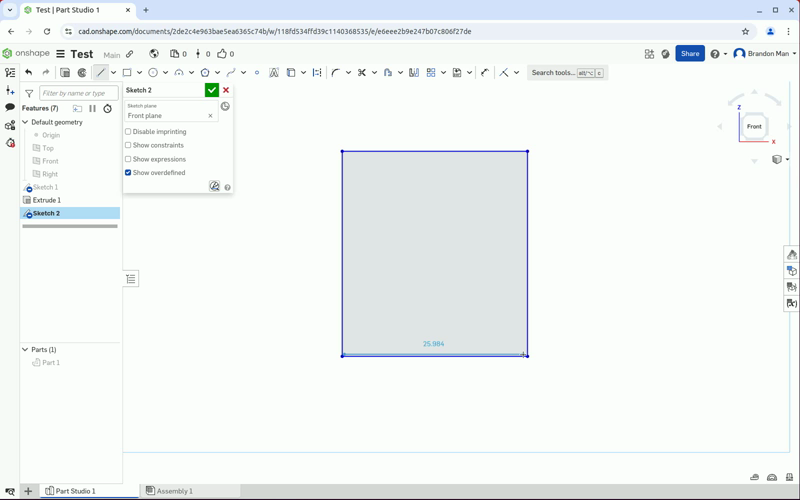
scroll(6)
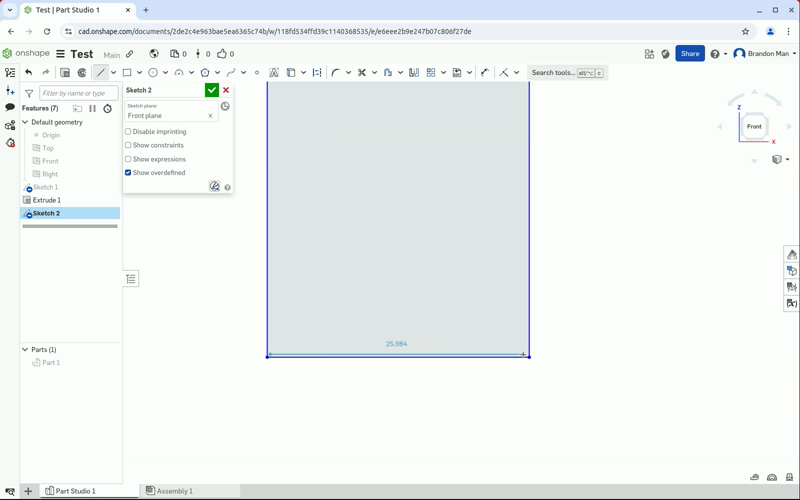
scroll(6)
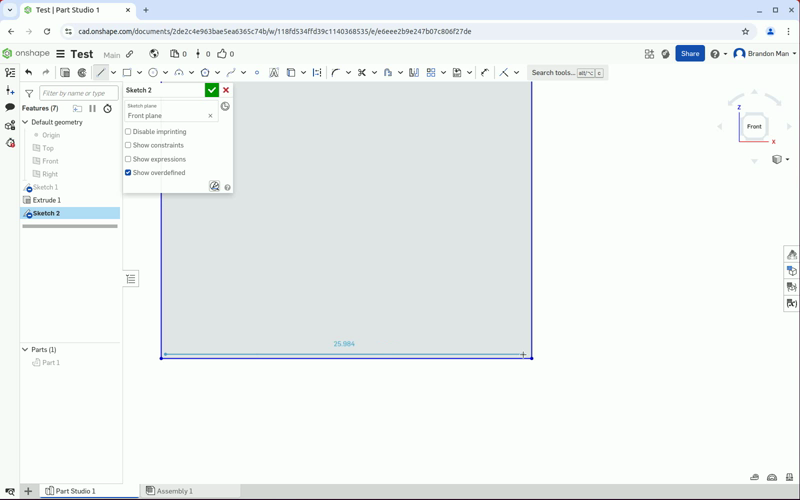
scroll(6)
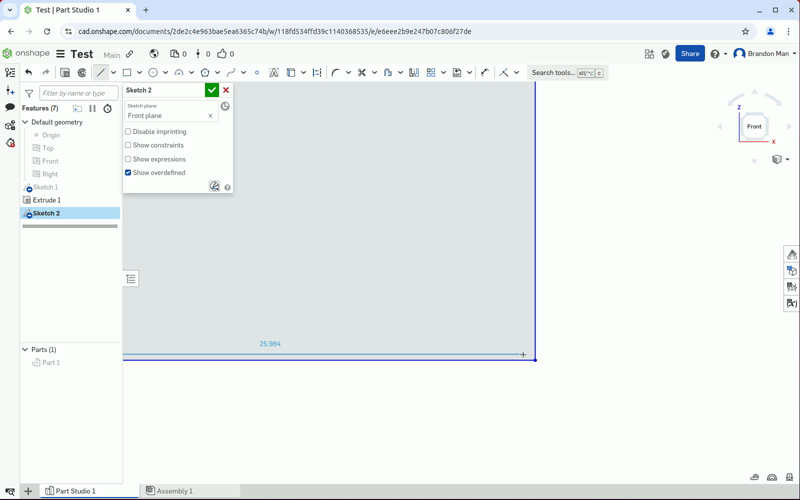
scroll(6)
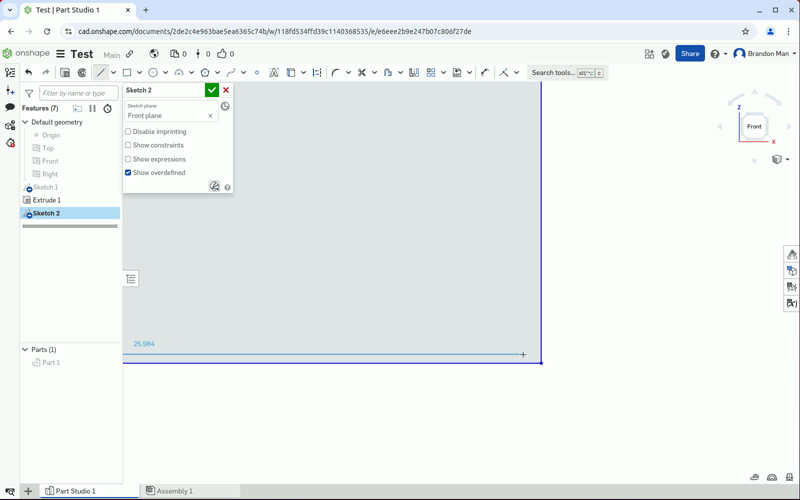
scroll(6)
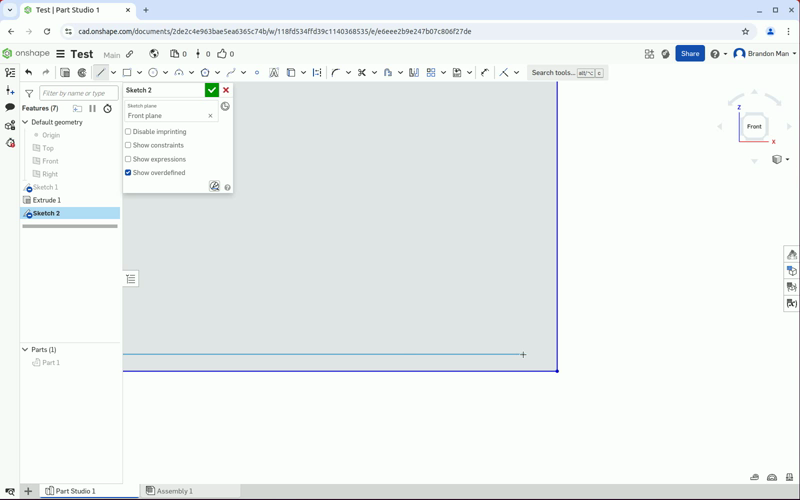
click(523, 354)
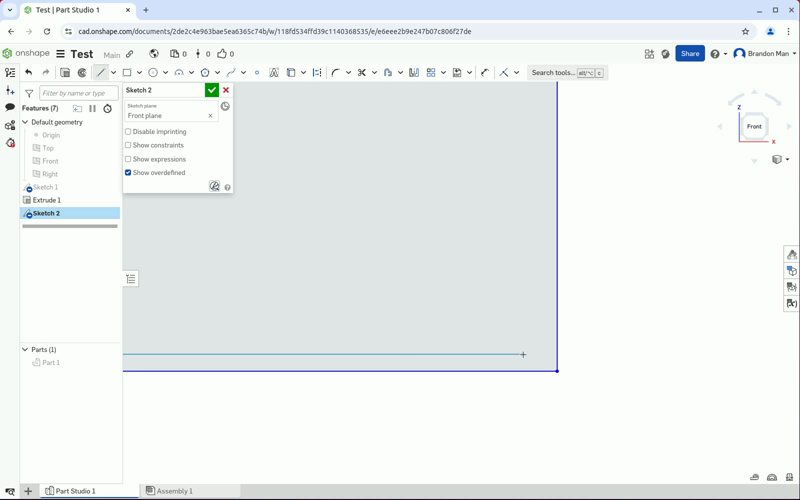
scroll(-6)
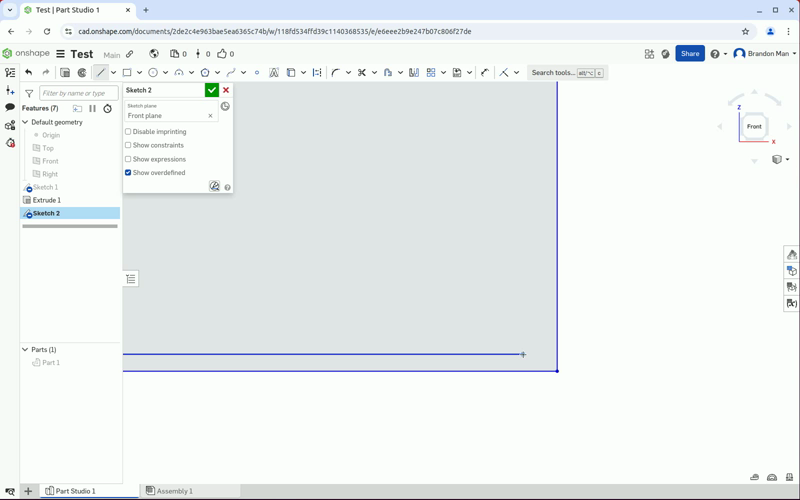
scroll(-6)
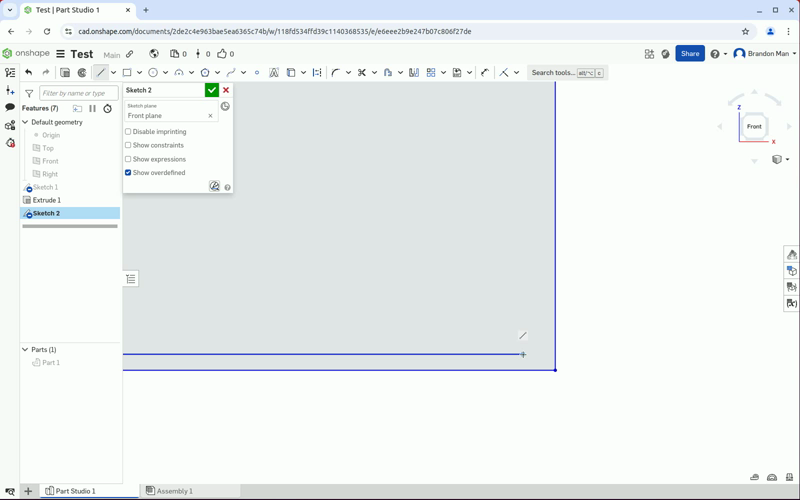
scroll(-6)
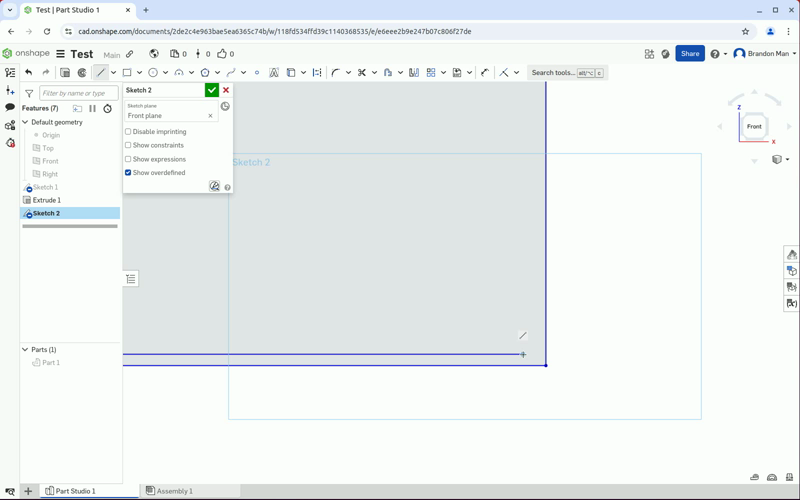
scroll(-6)
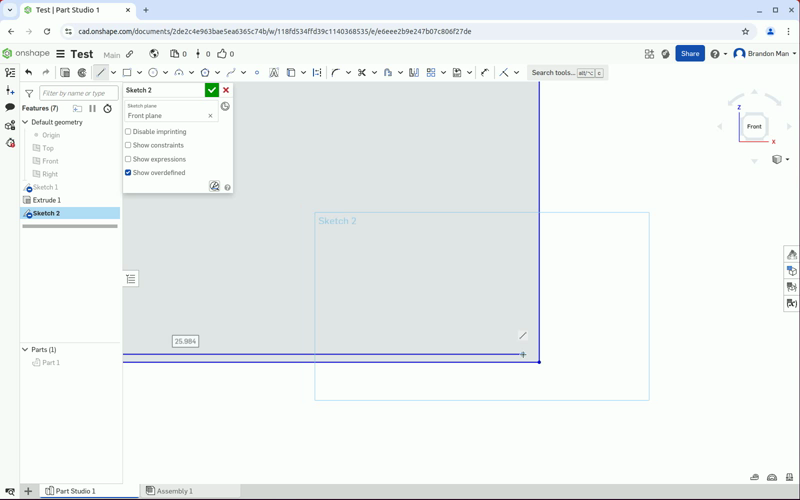
scroll(-6)
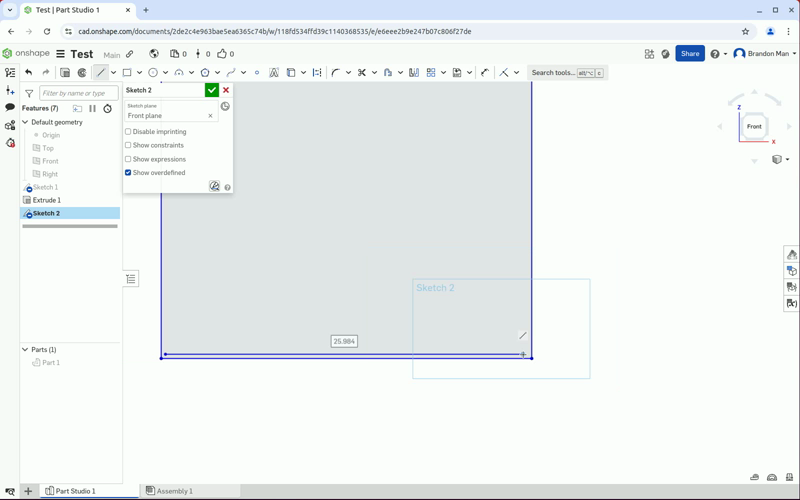
scroll(-6)
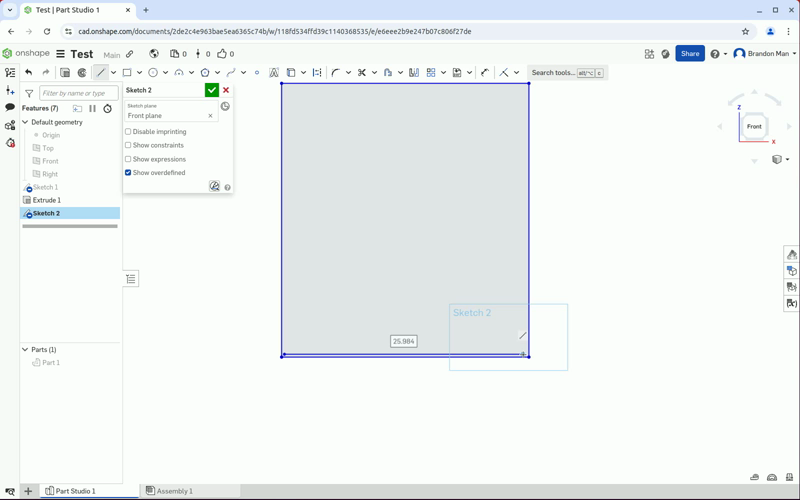
scroll(-6)
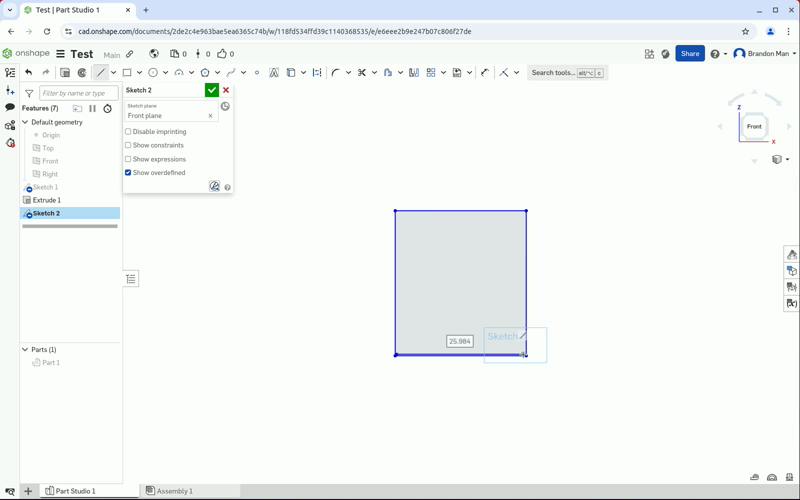
key_up(shift)
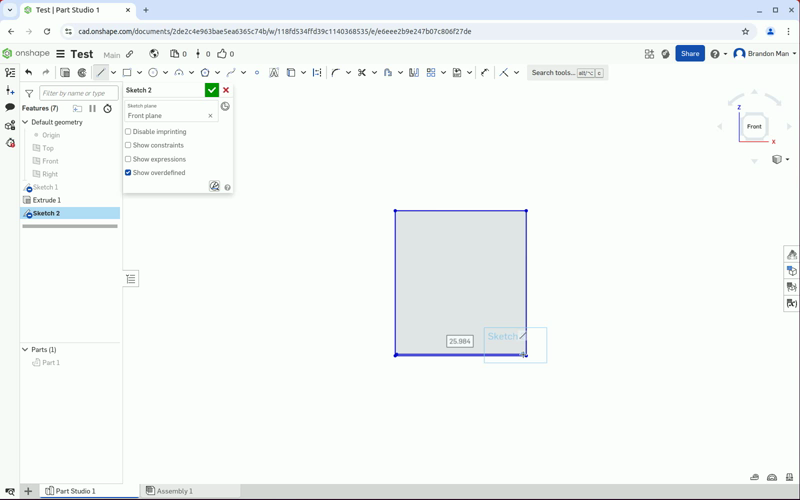
key_down(shift)
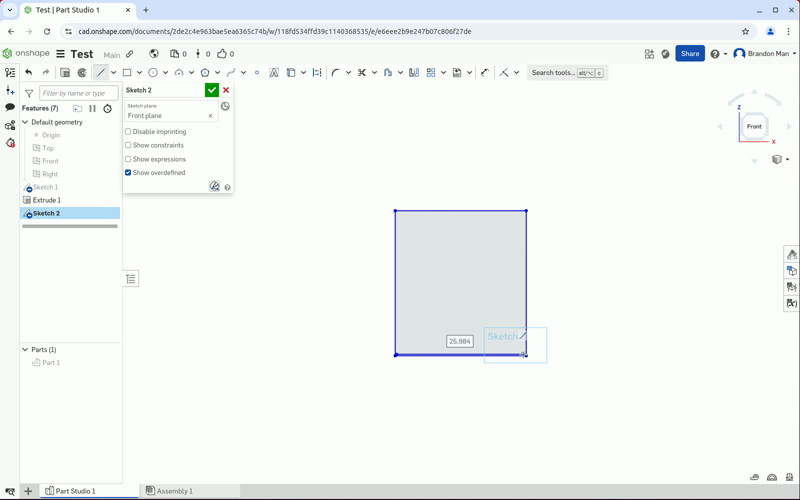
mouse_move(523, 212)
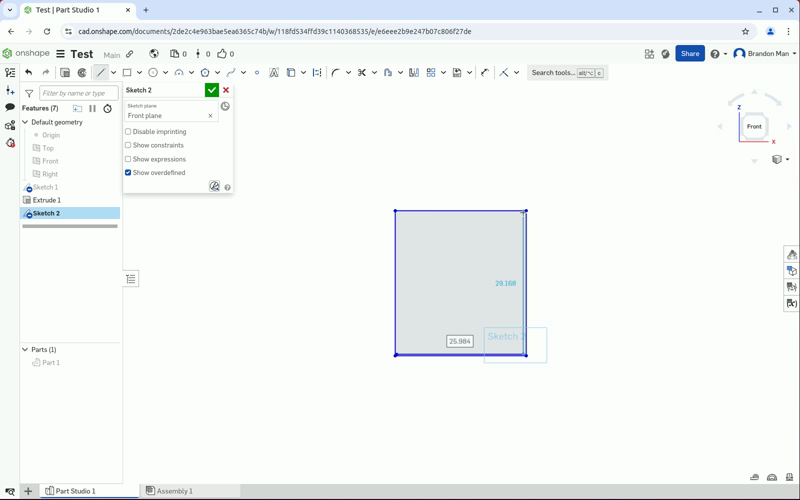
scroll(6)
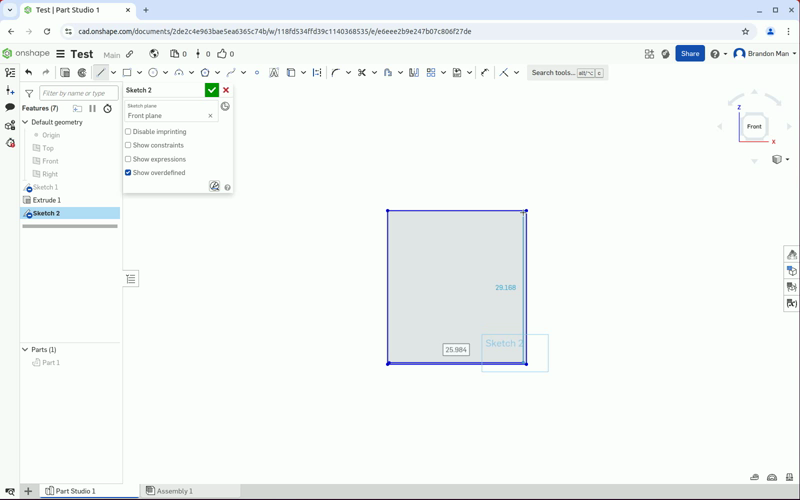
scroll(6)
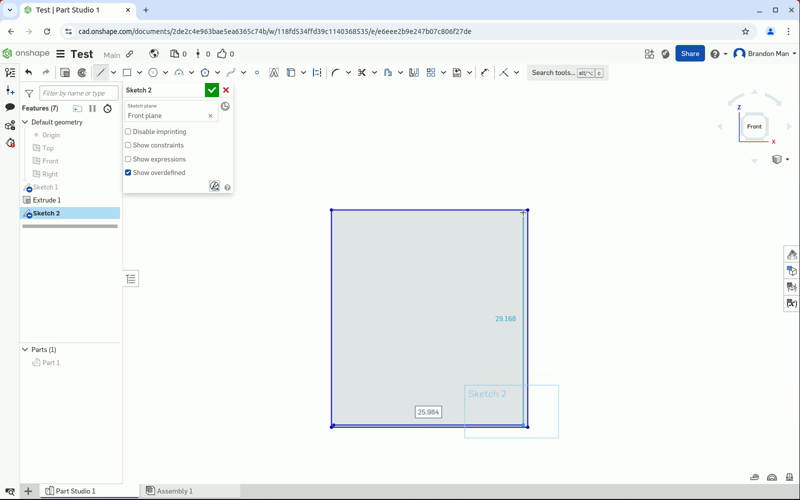
scroll(6)
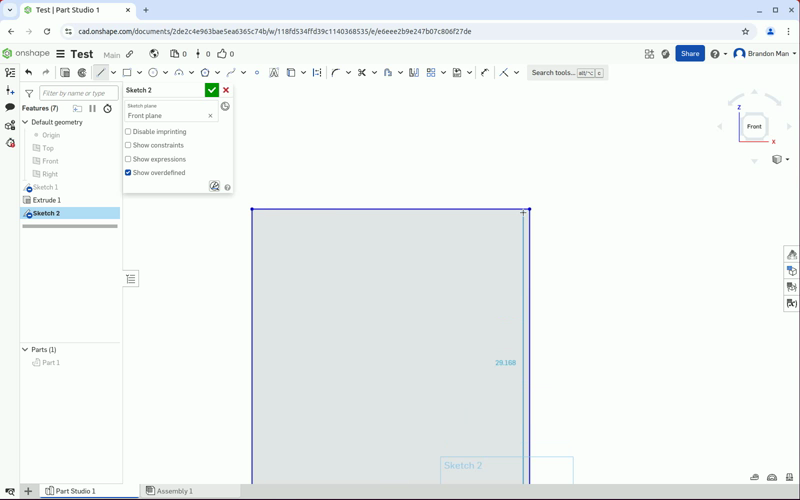
scroll(6)
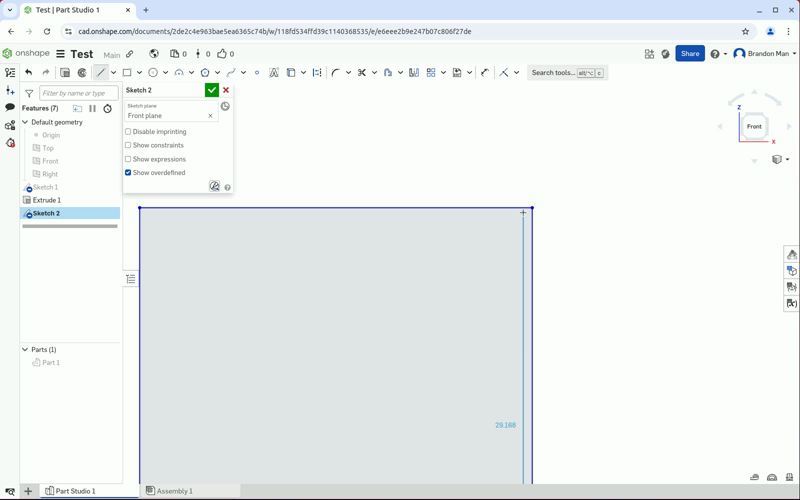
scroll(6)
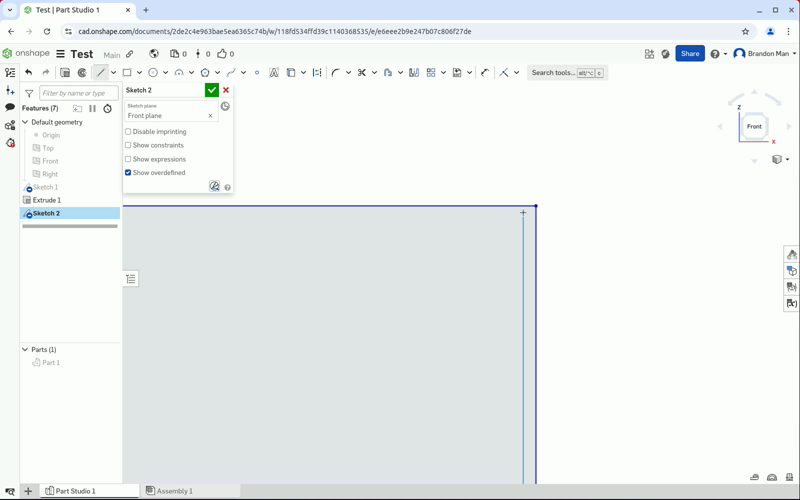
scroll(6)
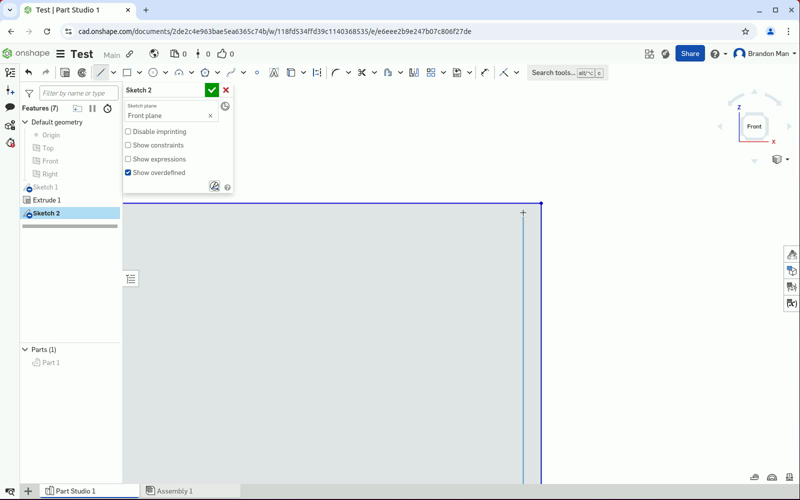
scroll(6)
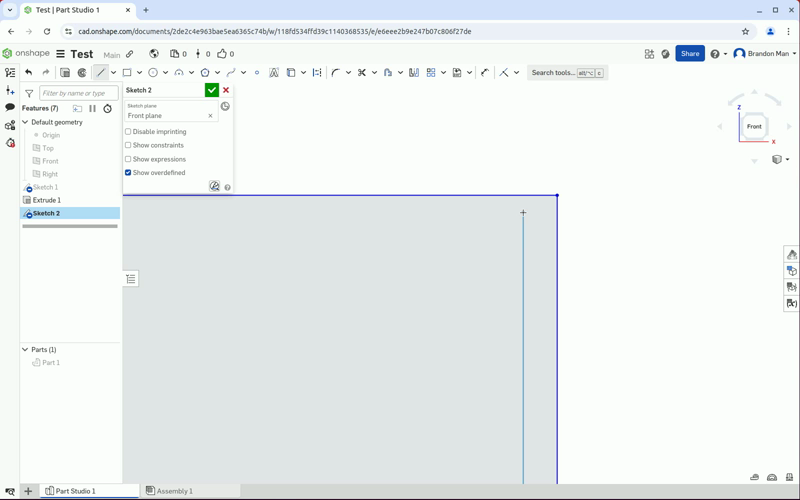
click(523, 212)
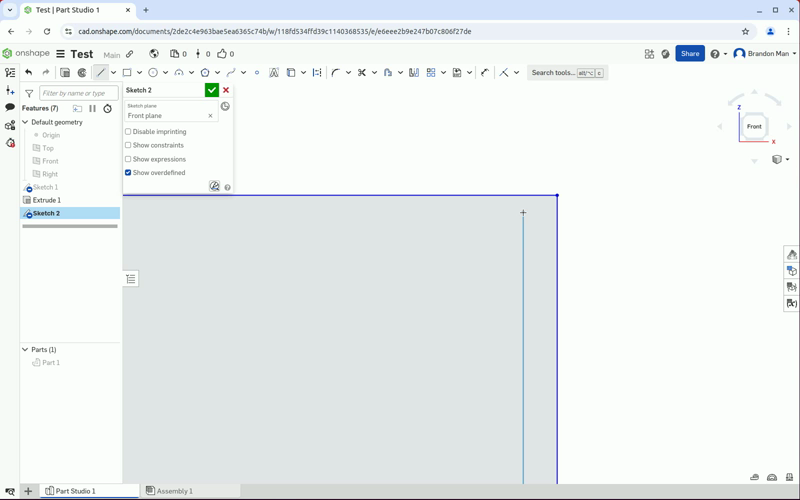
scroll(-6)
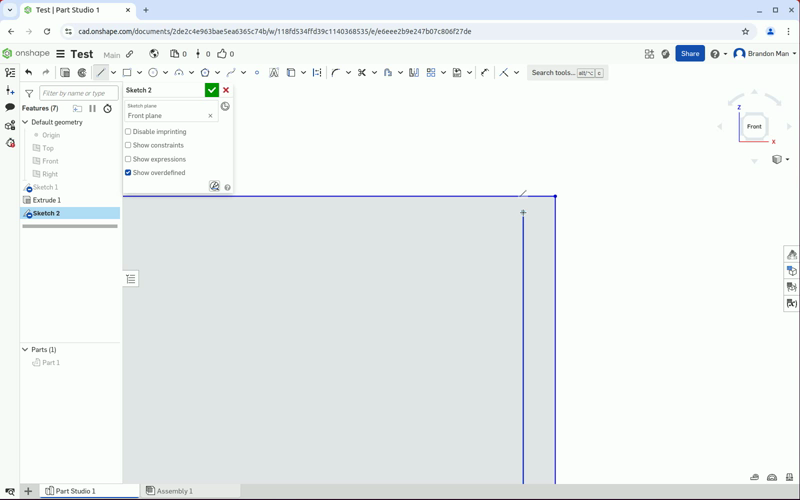
scroll(-6)
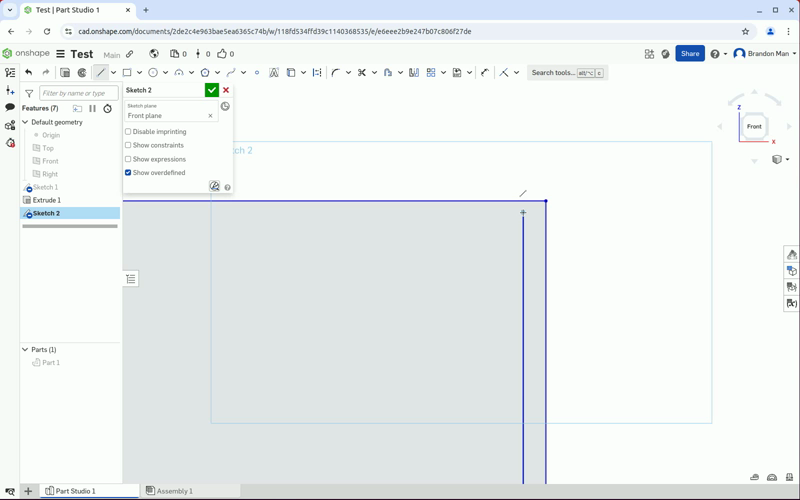
scroll(-6)
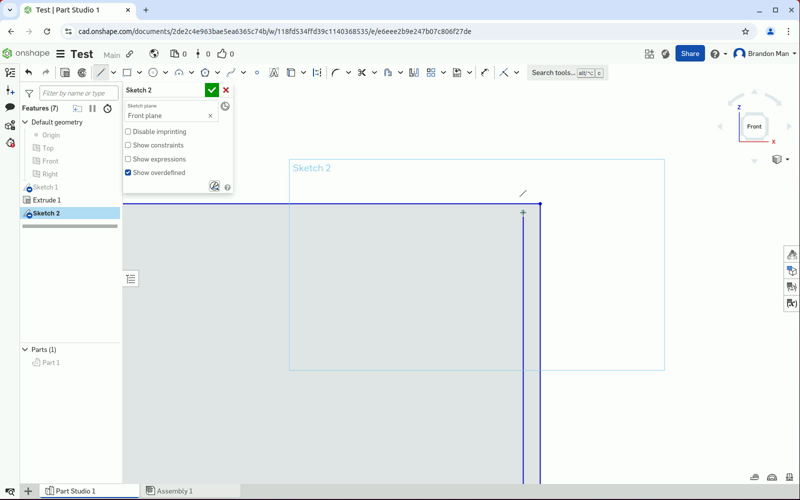
scroll(-6)
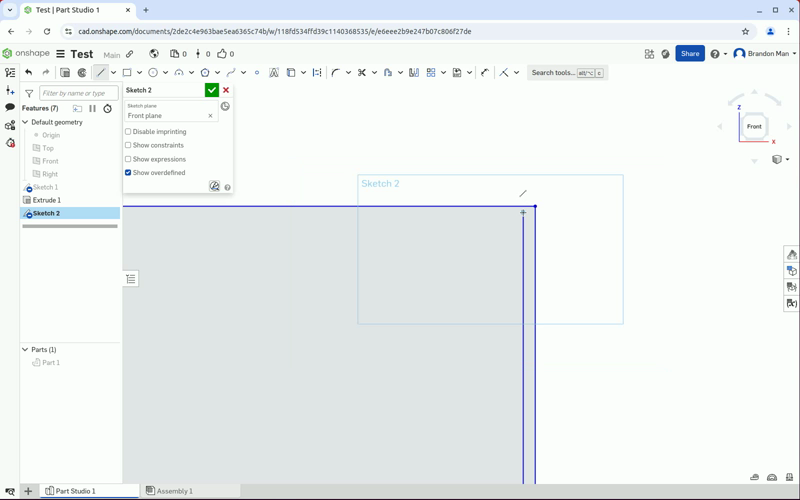
scroll(-6)
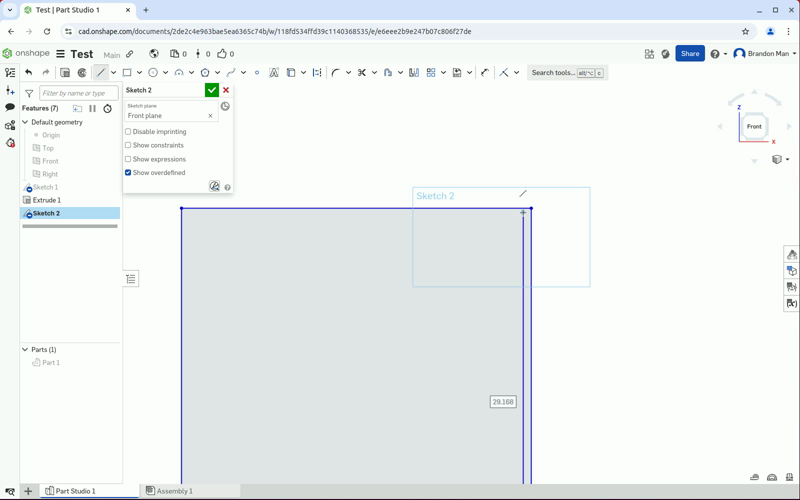
scroll(-6)
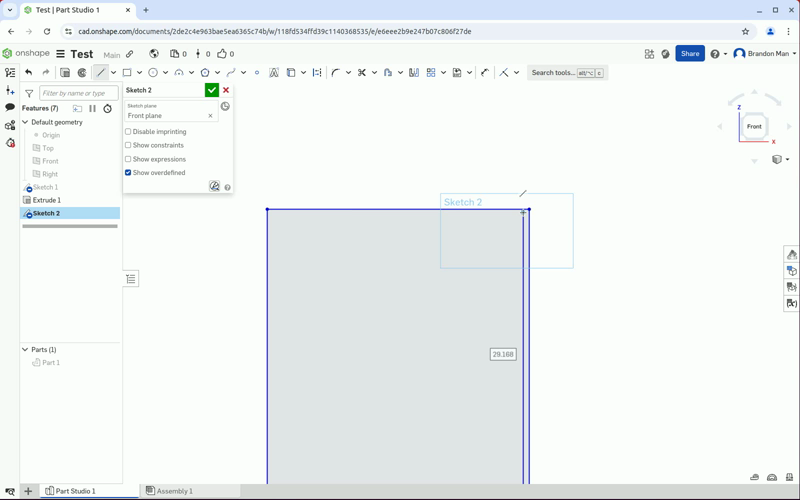
scroll(-6)
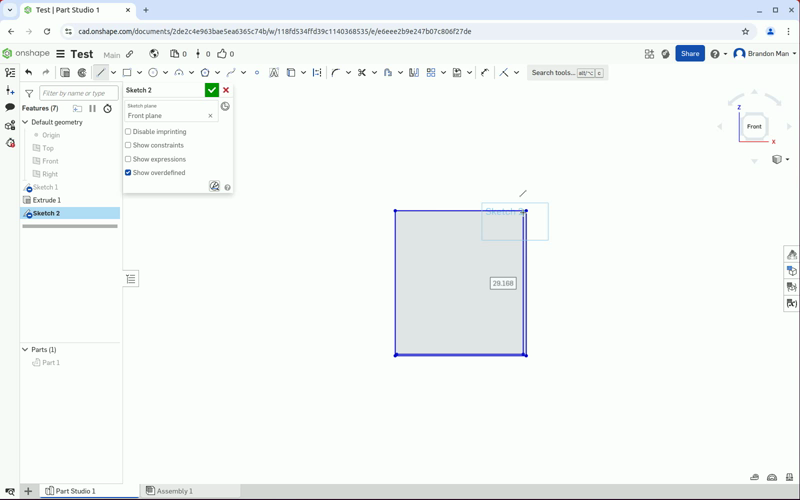
key_up(shift)
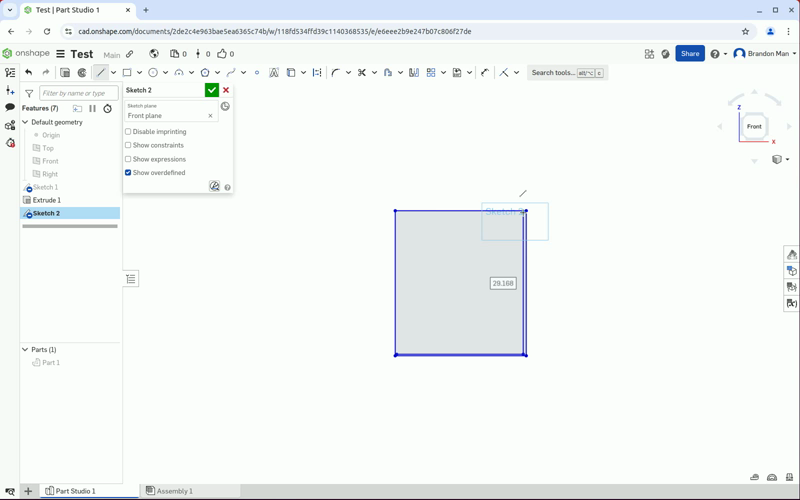
key_down(shift)
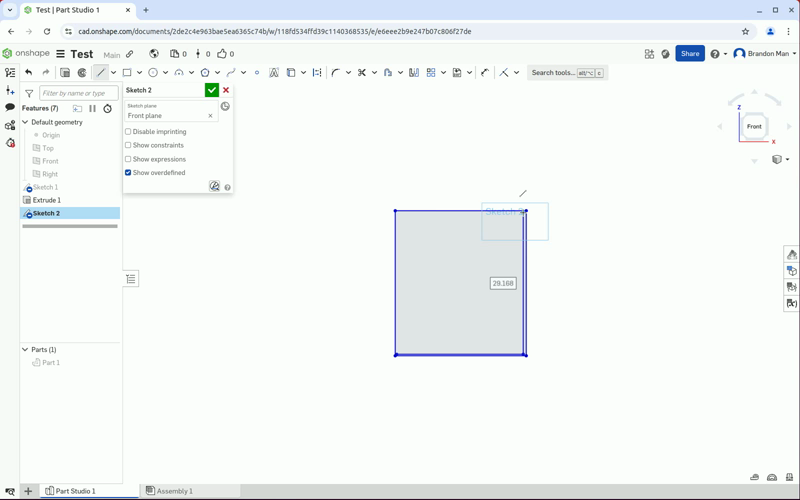
mouse_move(396, 212)
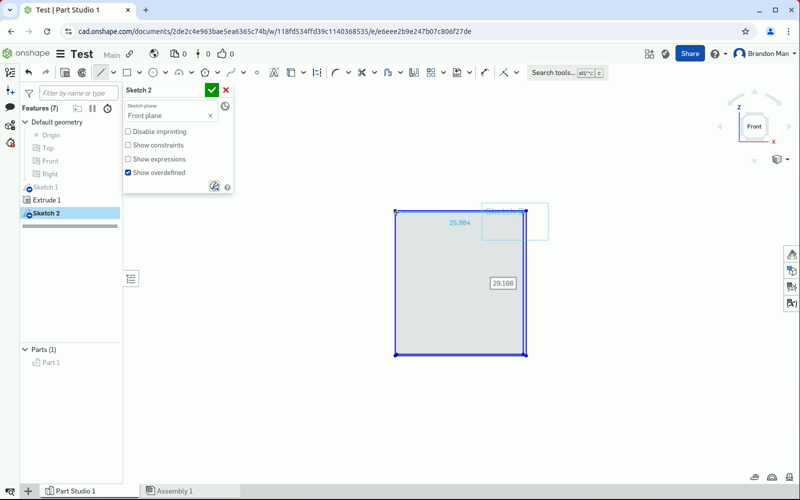
scroll(6)
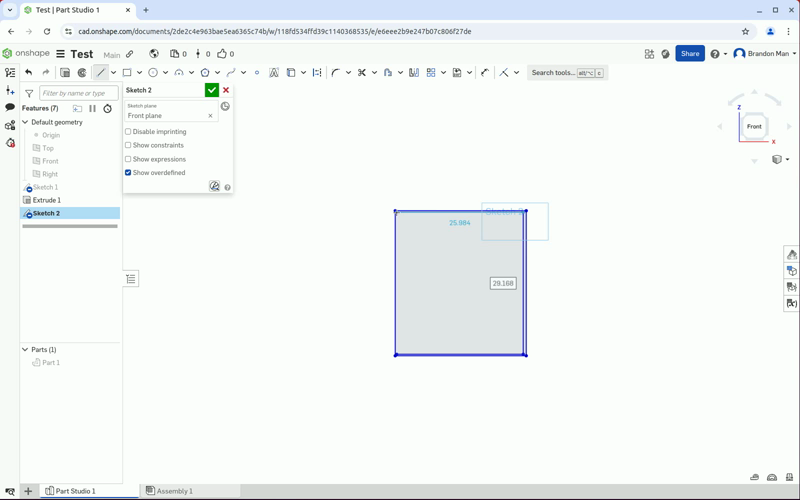
scroll(6)
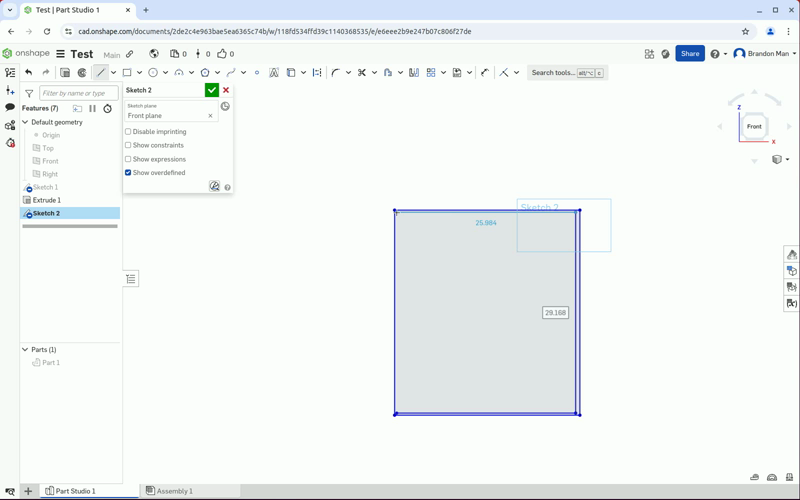
scroll(6)
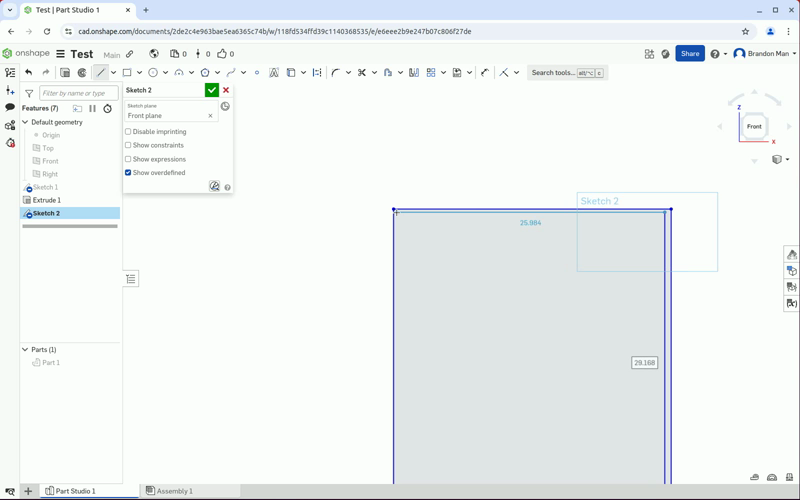
scroll(6)
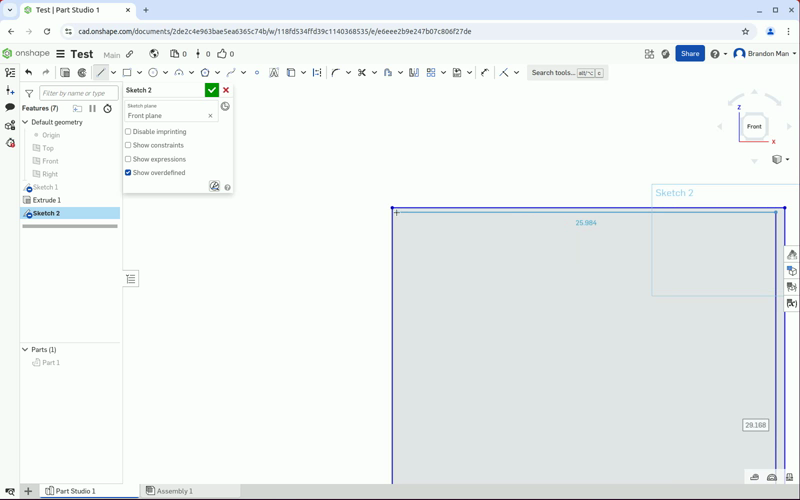
scroll(6)
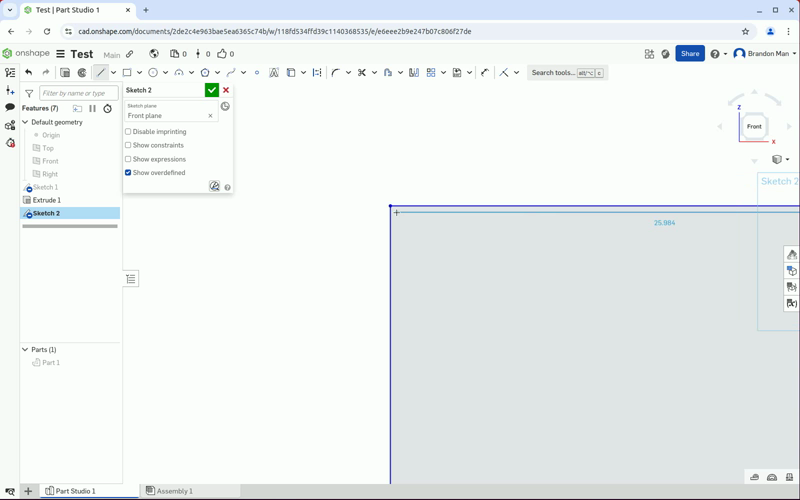
scroll(6)
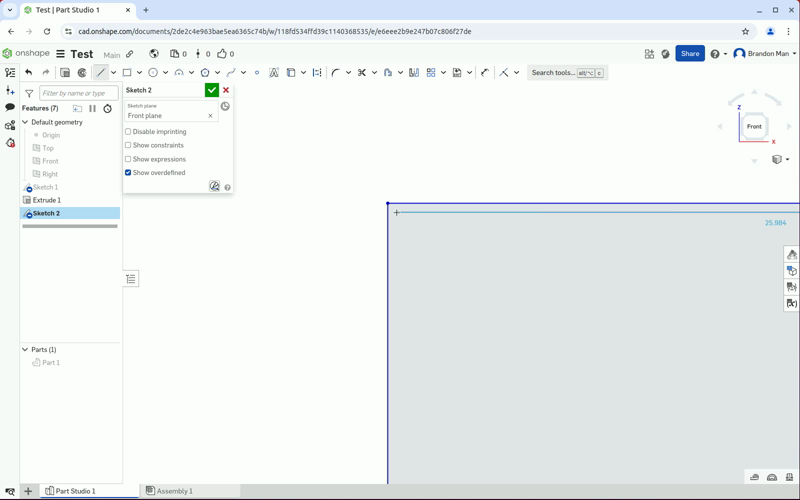
scroll(6)
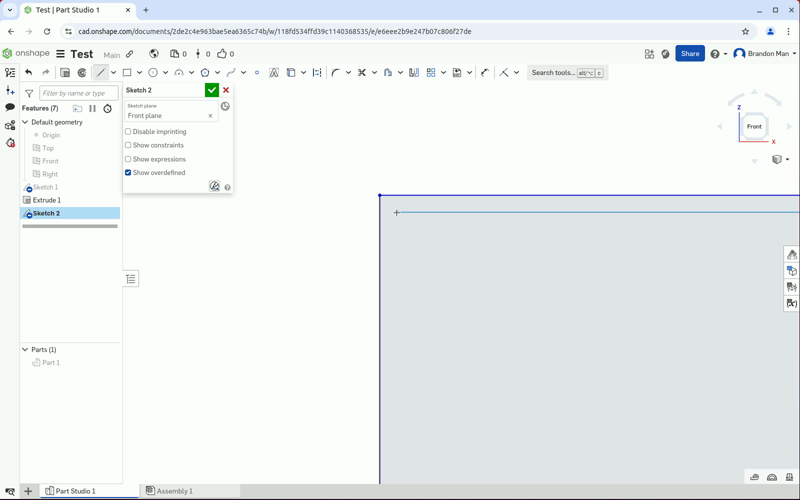
click(396, 212)
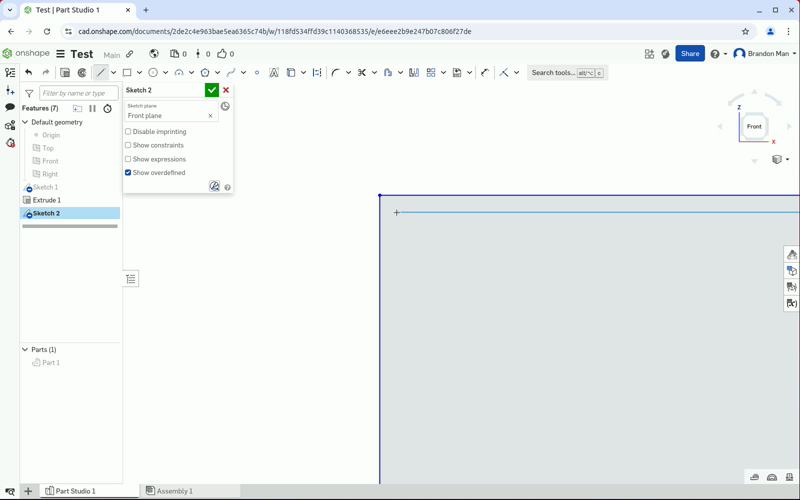
scroll(-6)
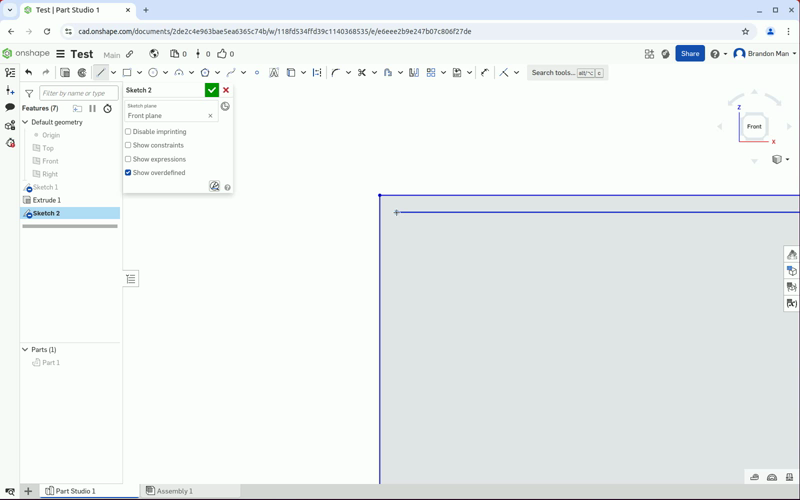
scroll(-6)
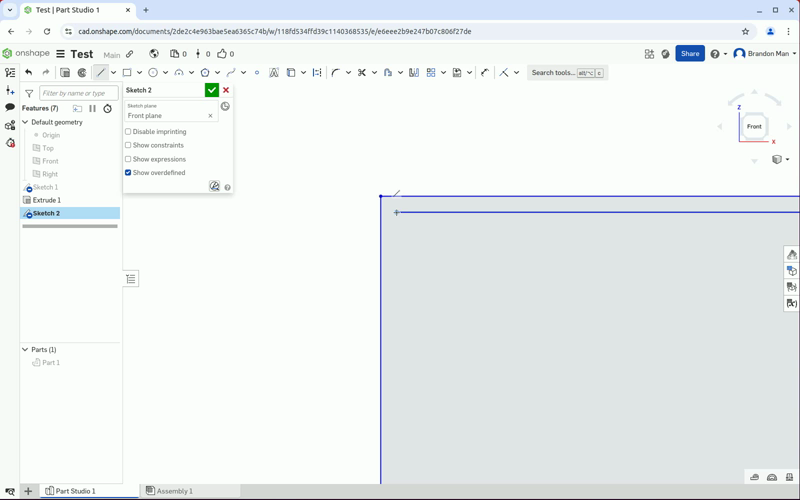
scroll(-6)
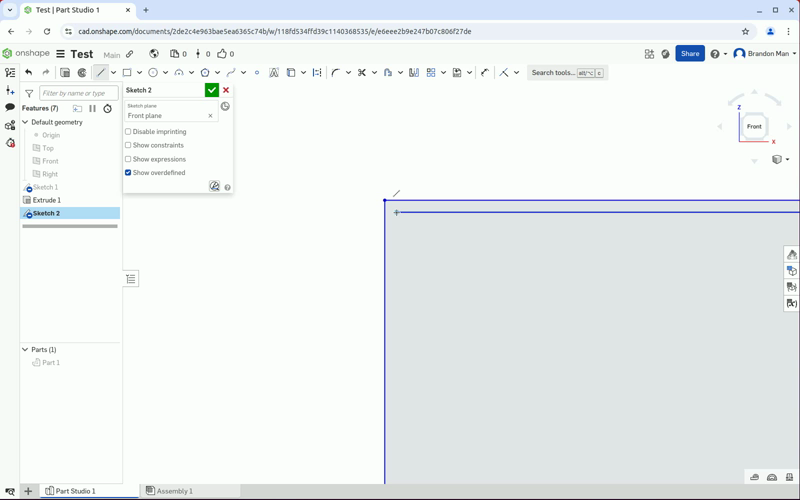
scroll(-6)
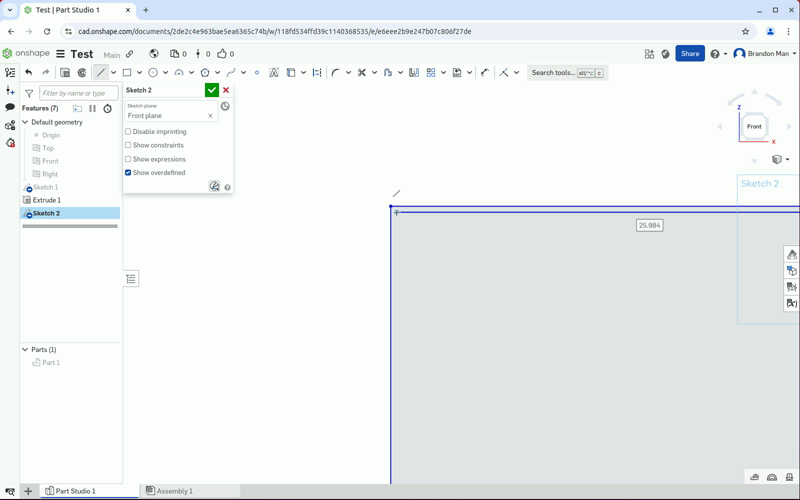
scroll(-6)
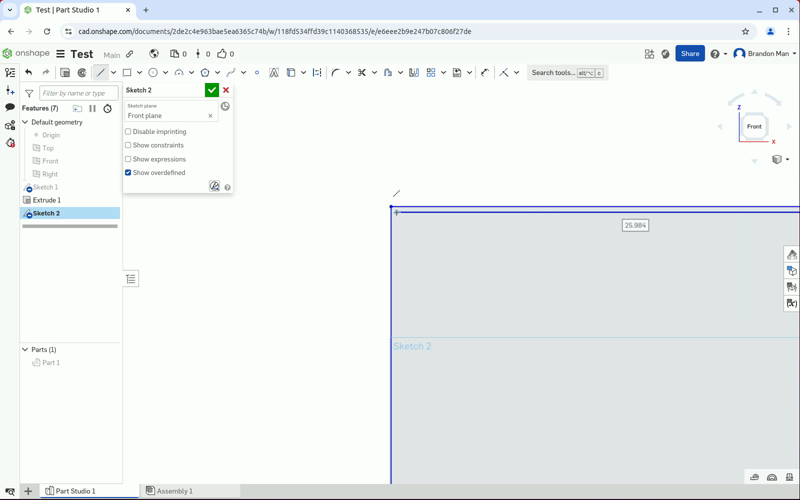
scroll(-6)
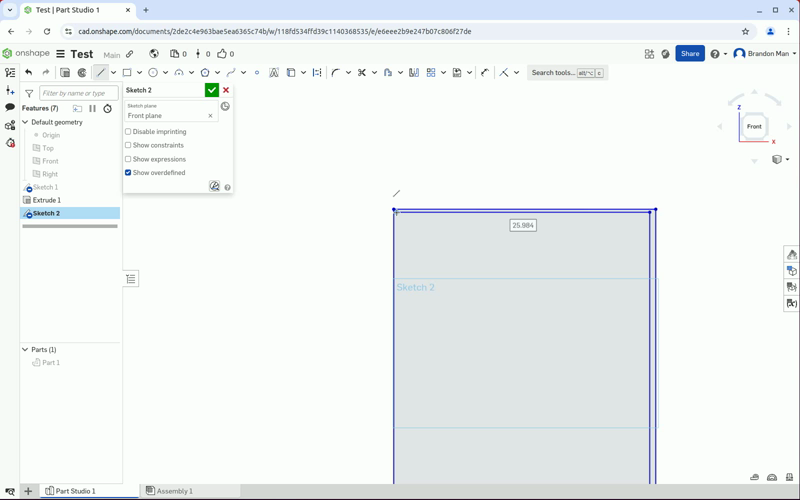
scroll(-6)
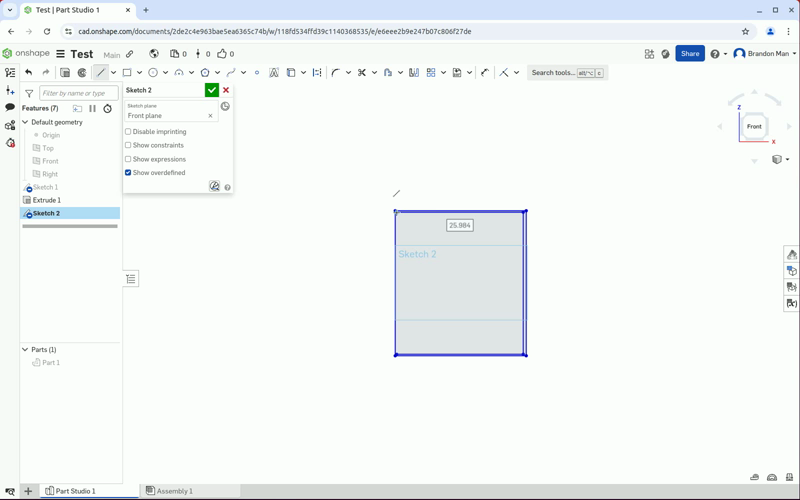
key_up(shift)
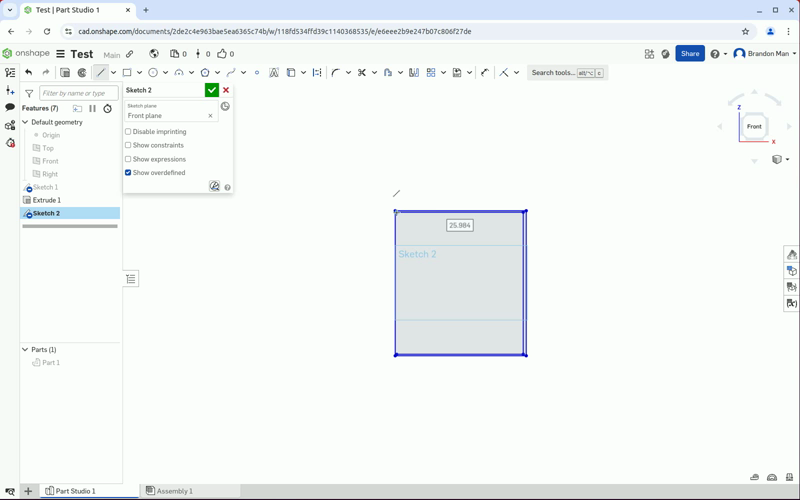
key_down(shift)
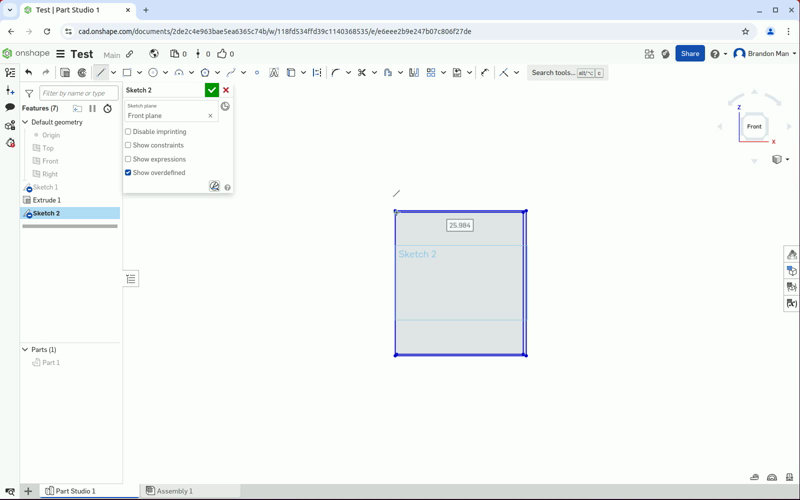
mouse_move(396, 354)
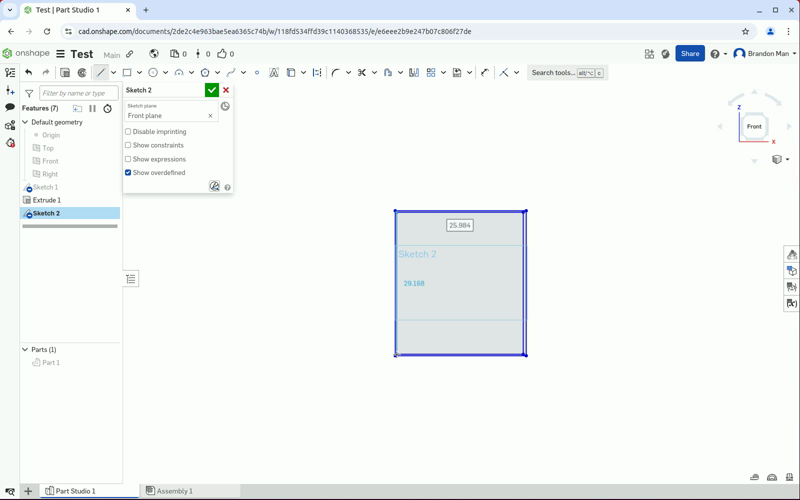
scroll(6)
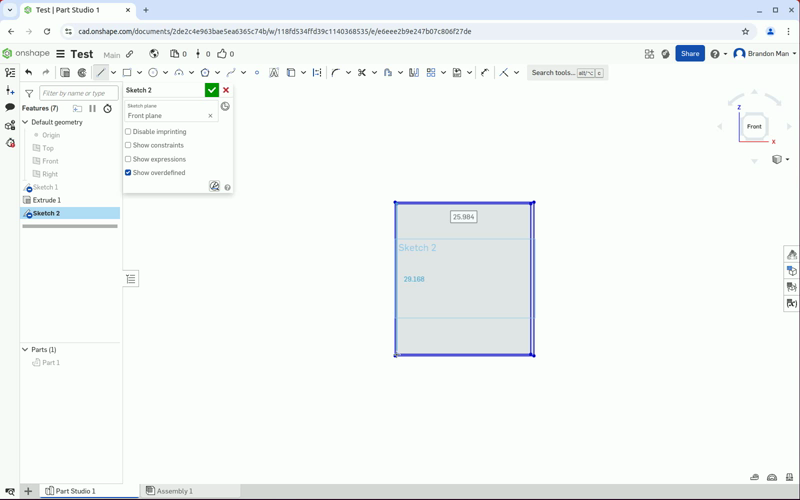
scroll(6)
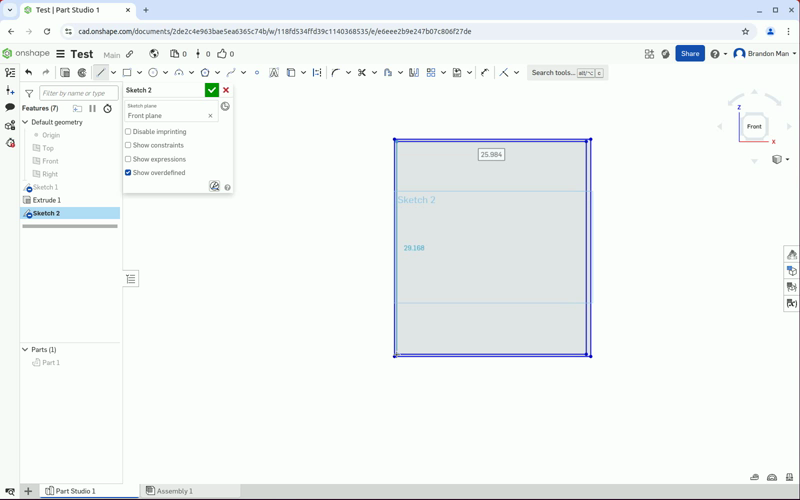
scroll(6)
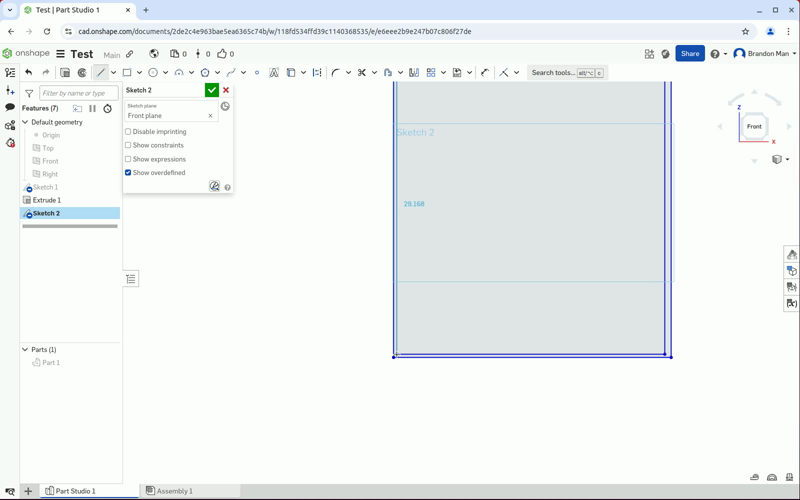
scroll(6)
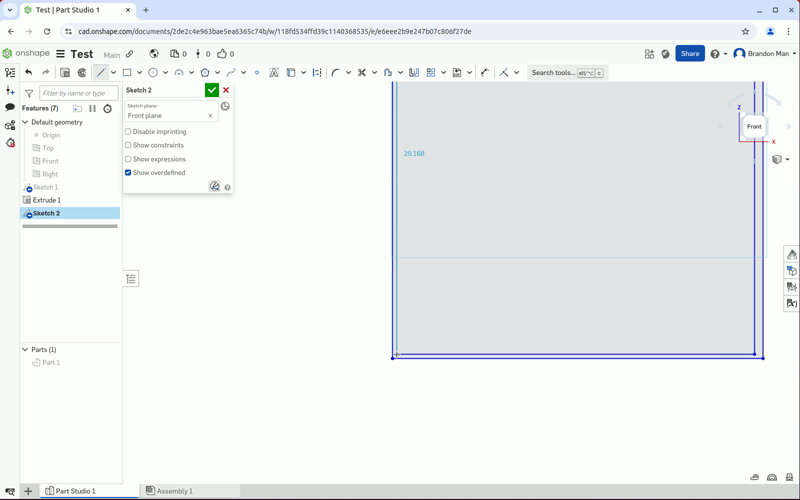
scroll(6)
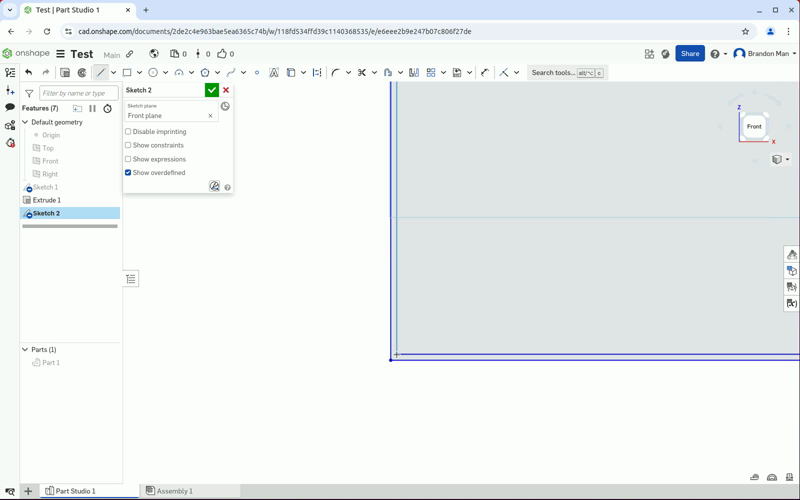
scroll(6)
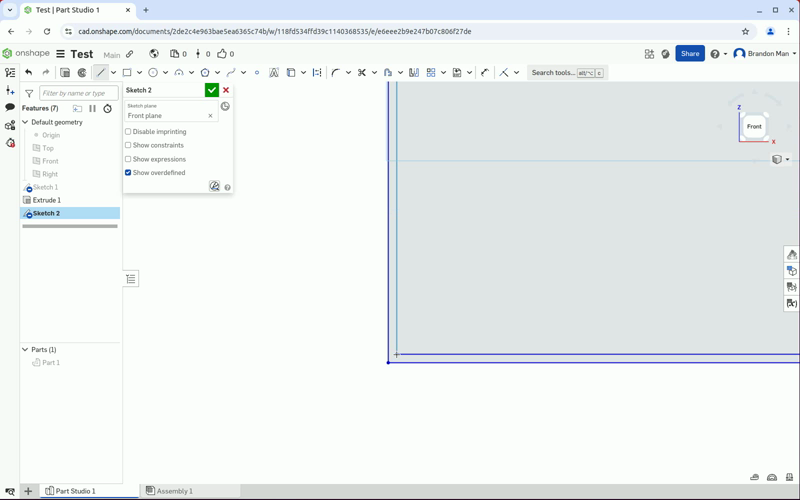
scroll(6)
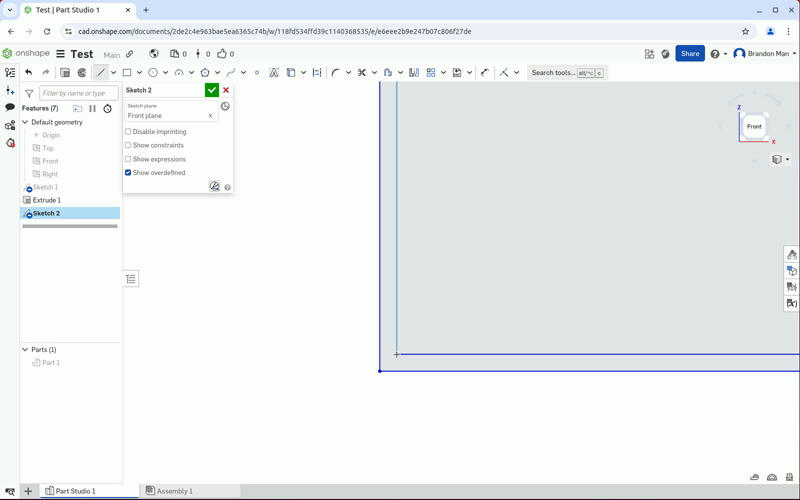
key_up(shift)
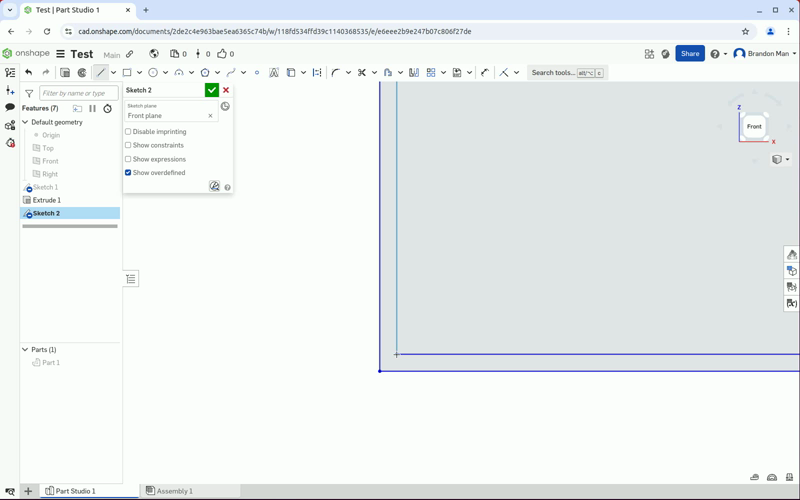
click(396, 354)
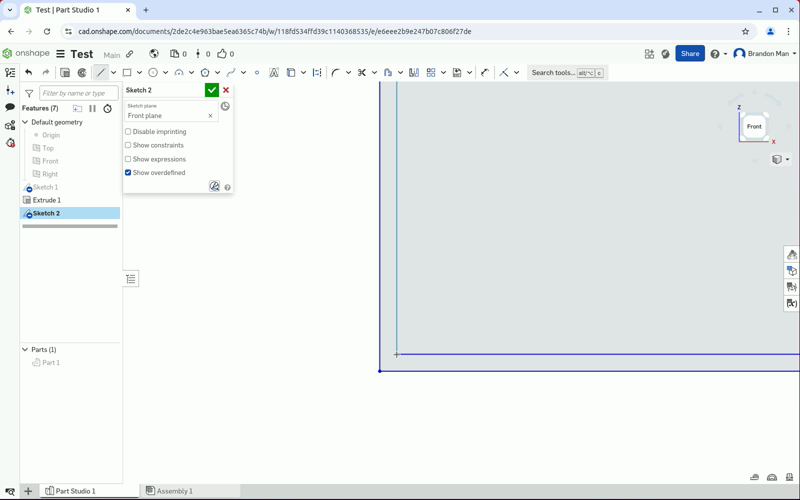
scroll(-6)
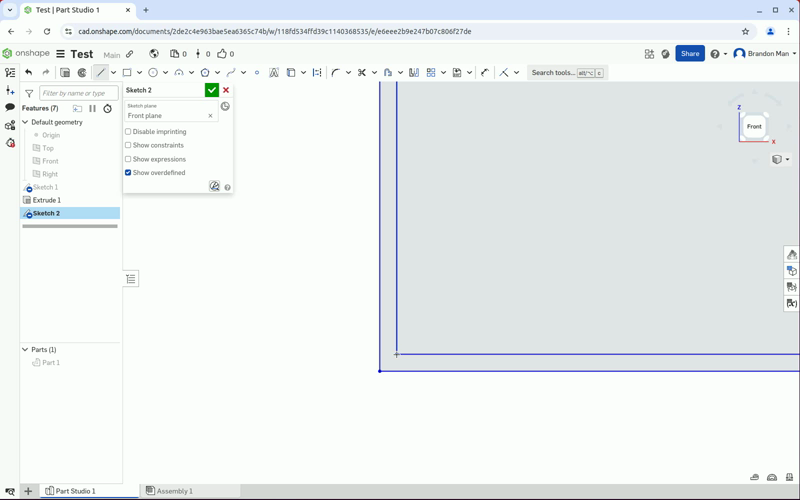
scroll(-6)
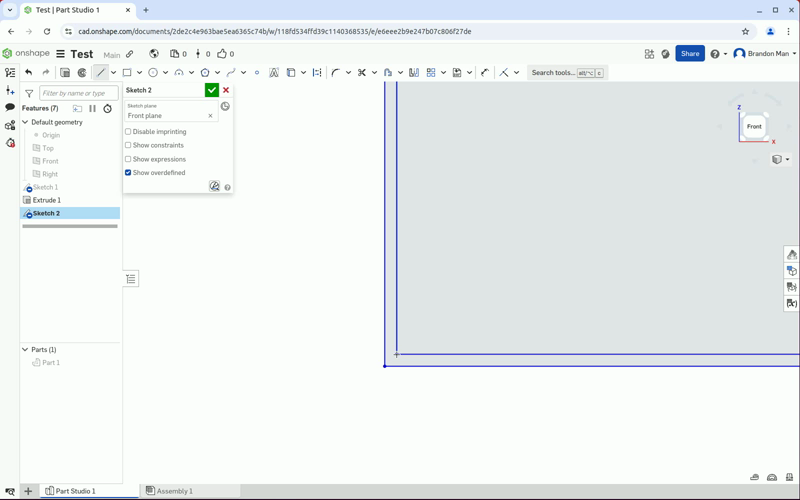
scroll(-6)
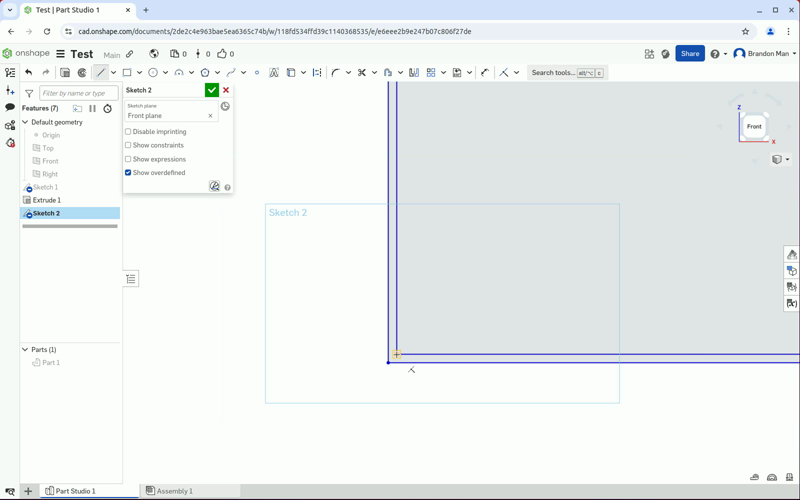
scroll(-6)
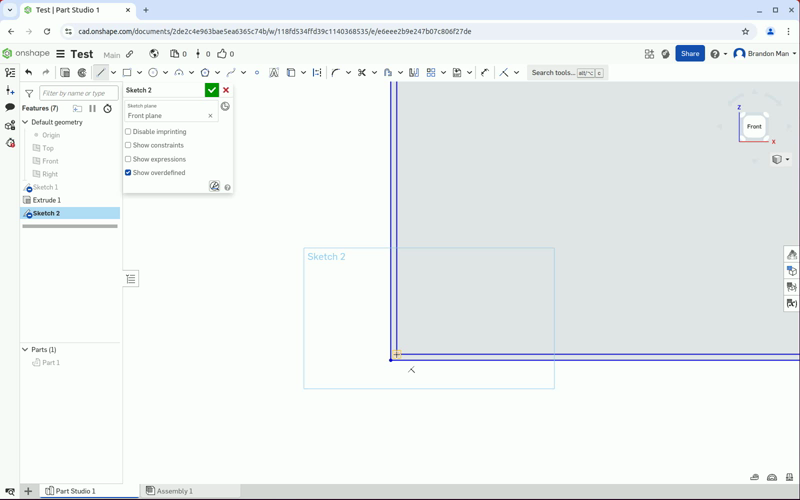
scroll(-6)
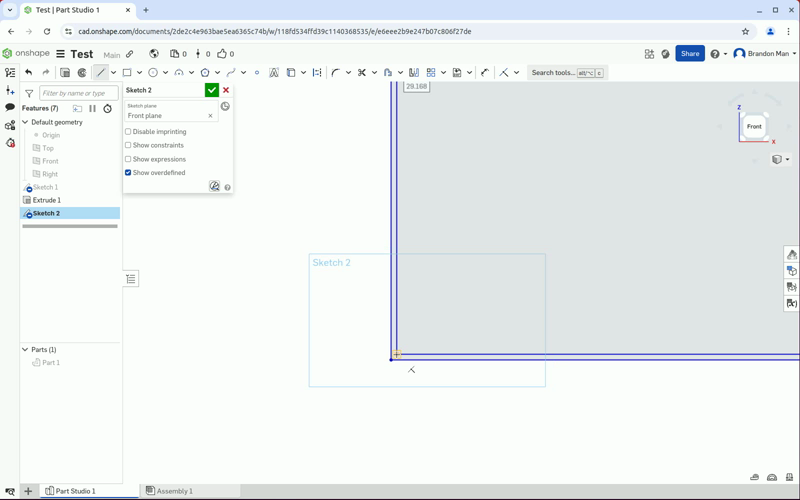
scroll(-6)
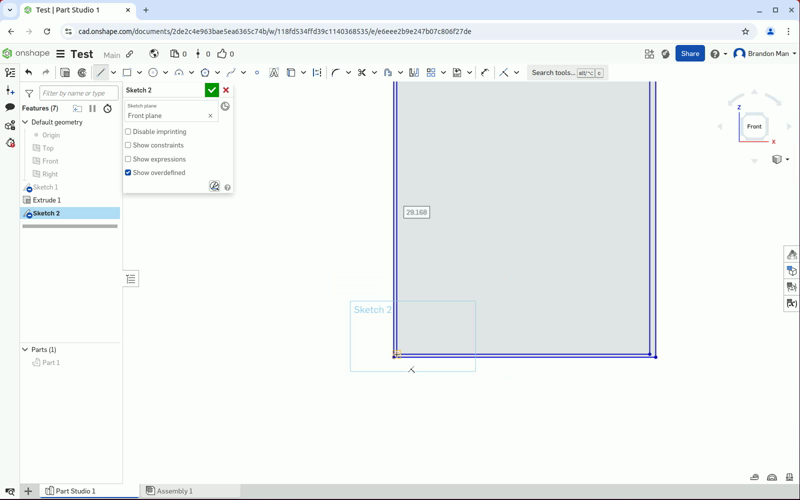
scroll(-6)
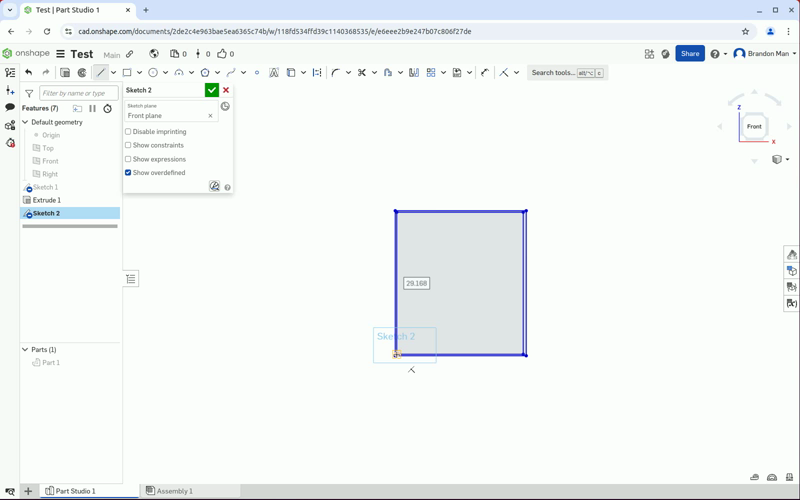
key(esc)
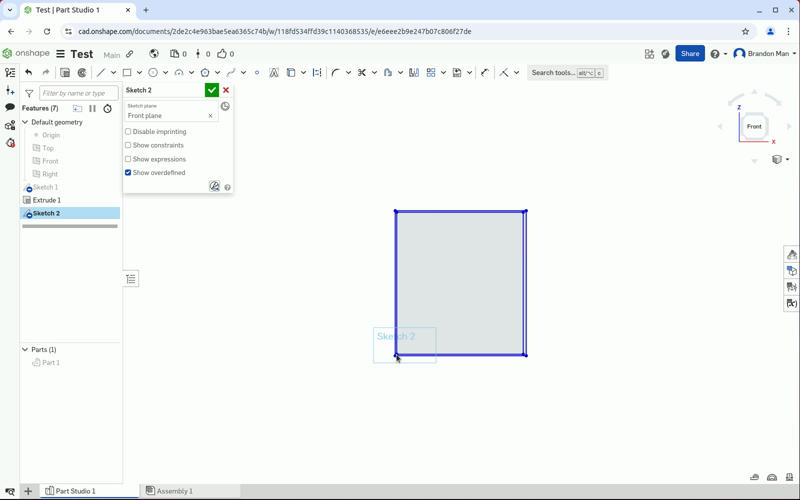
mouse_move(524, 310)
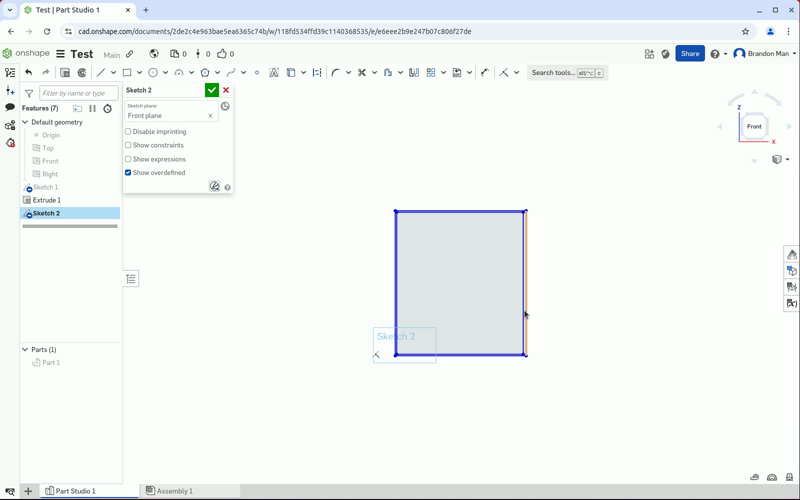
scroll(6)
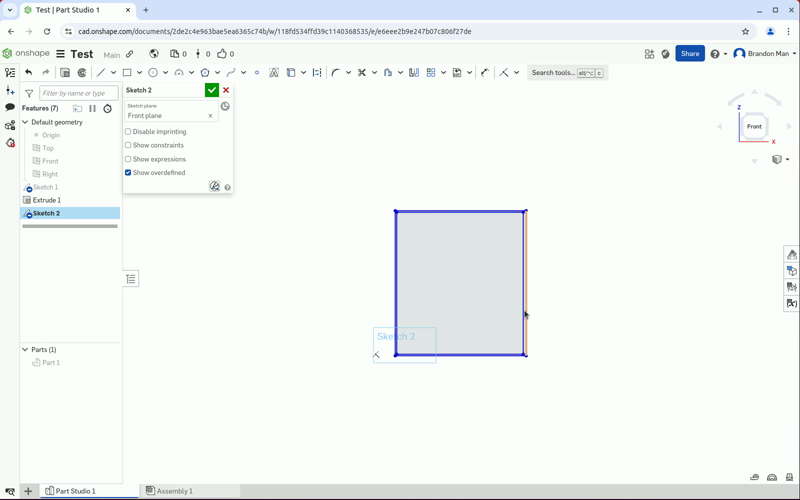
scroll(6)
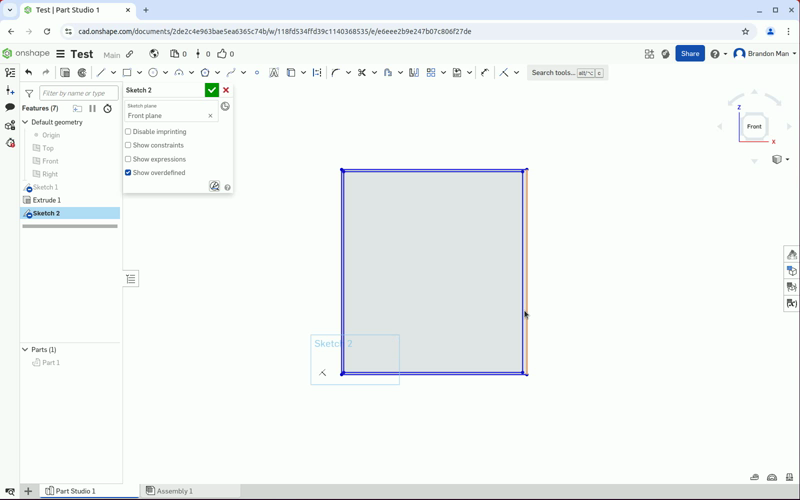
scroll(6)
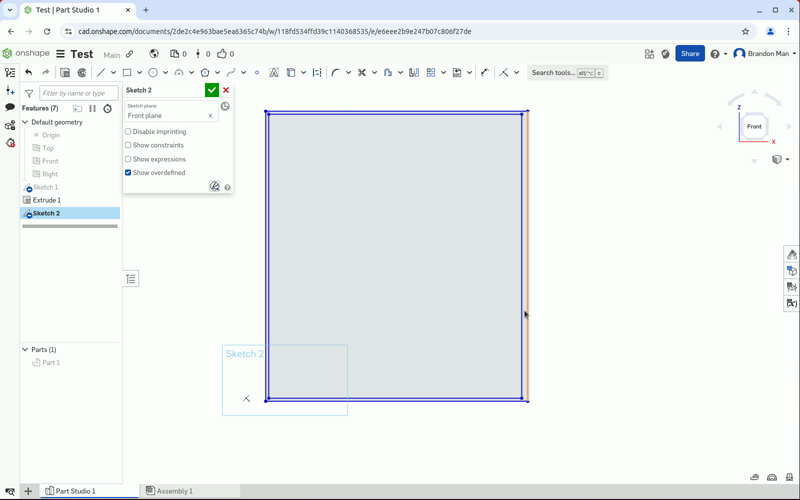
scroll(6)
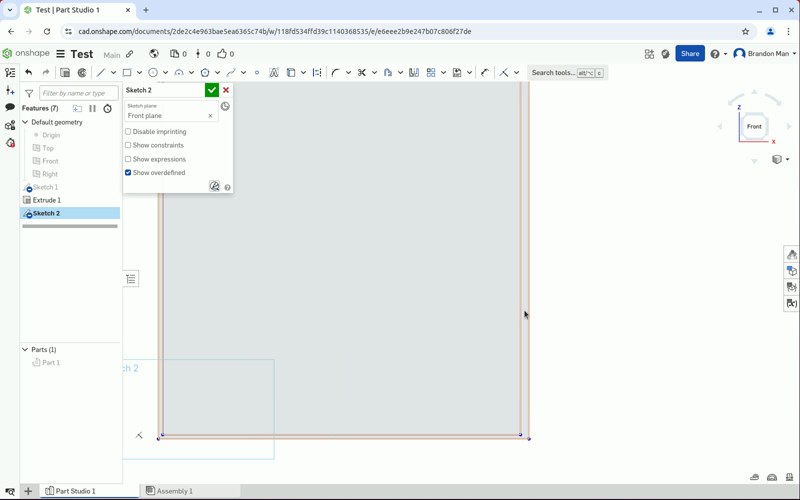
scroll(6)
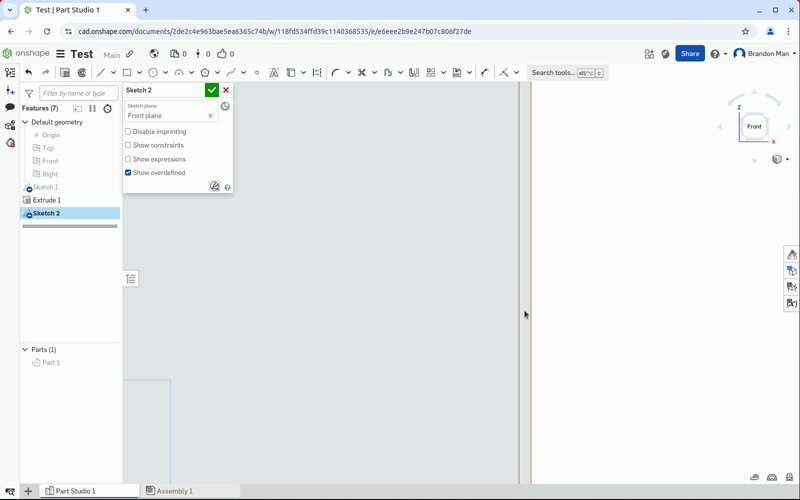
scroll(6)
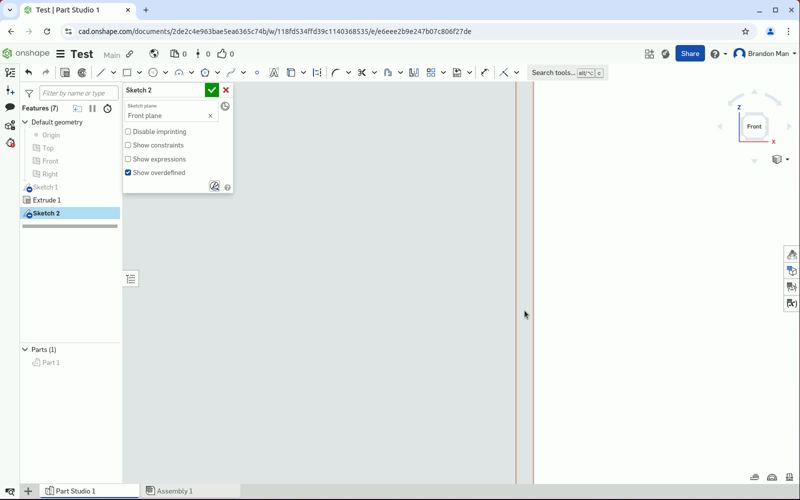
scroll(6)
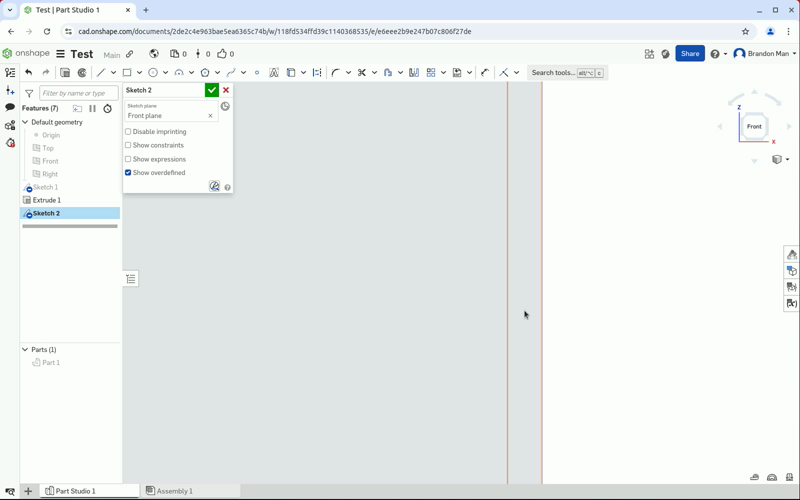
click(524, 310)
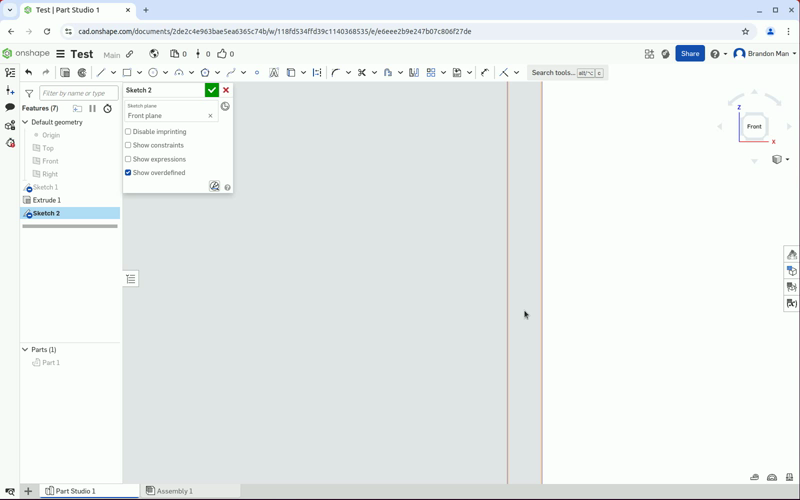
scroll(-6)
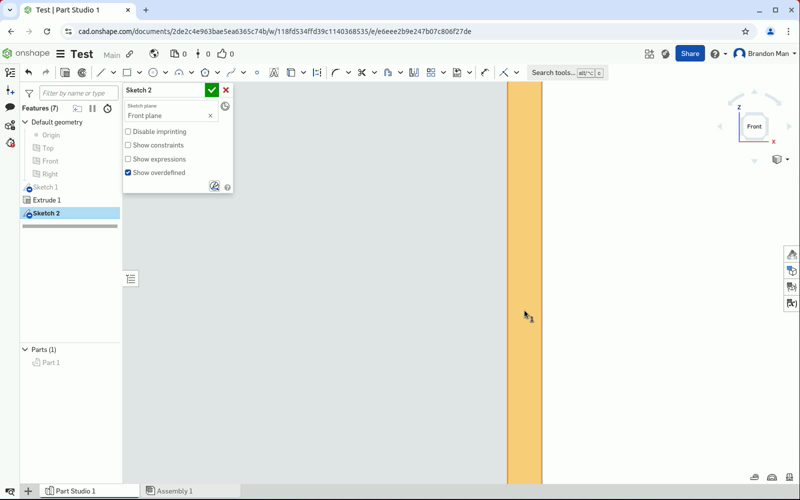
scroll(-6)
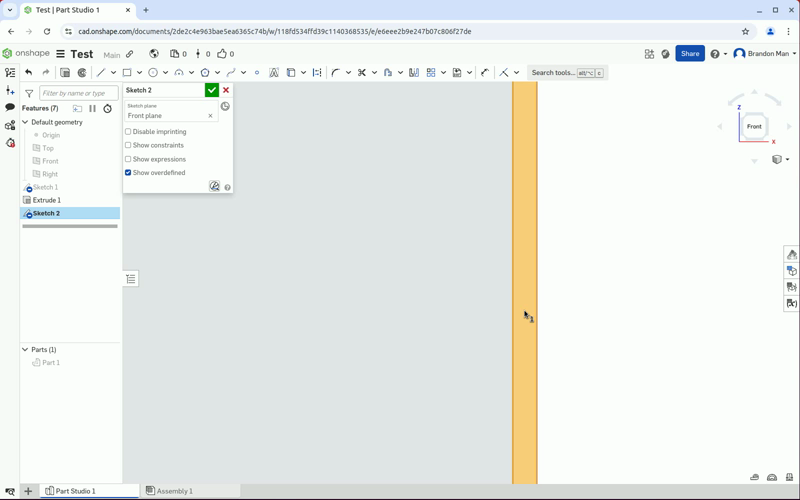
scroll(-6)
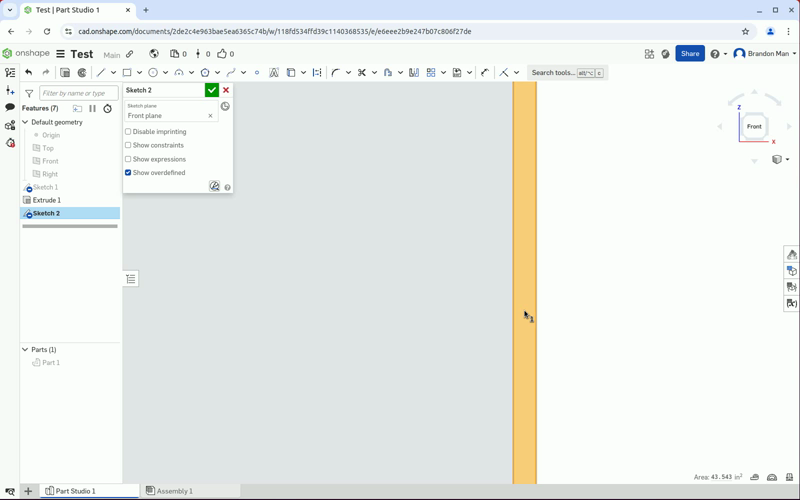
scroll(-6)
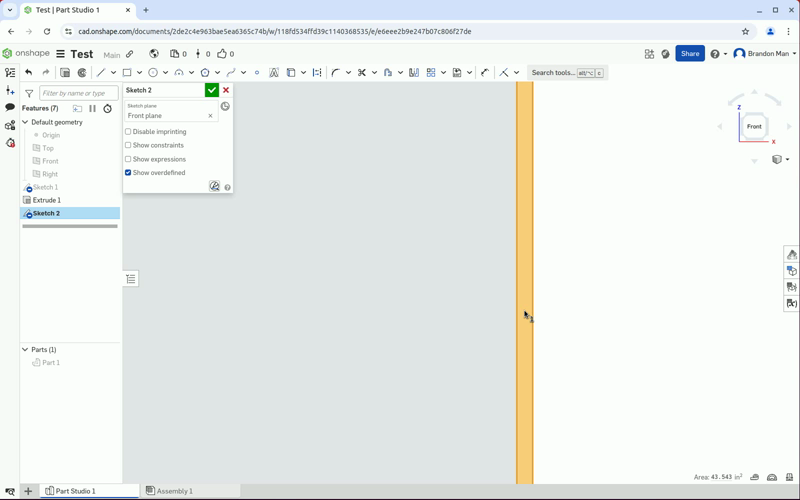
scroll(-6)
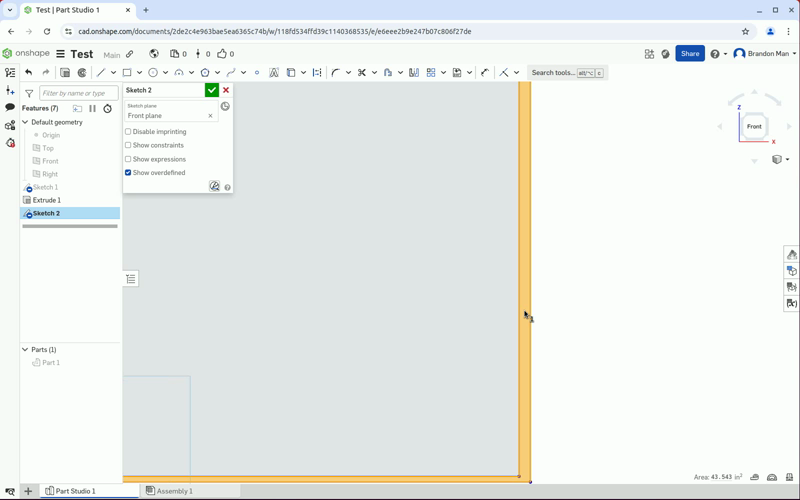
scroll(-6)
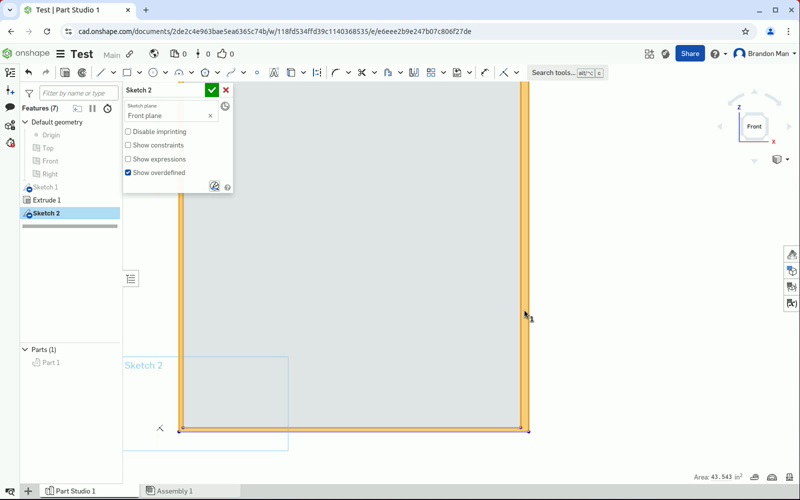
scroll(-6)
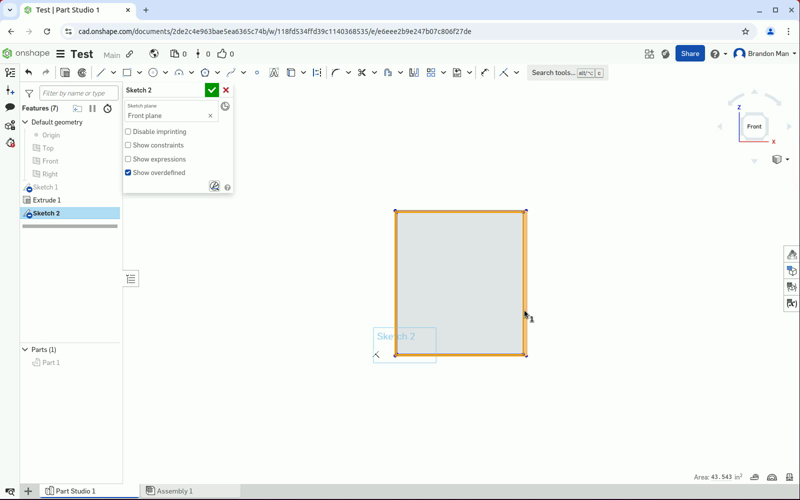
mouse_move(73, 352)
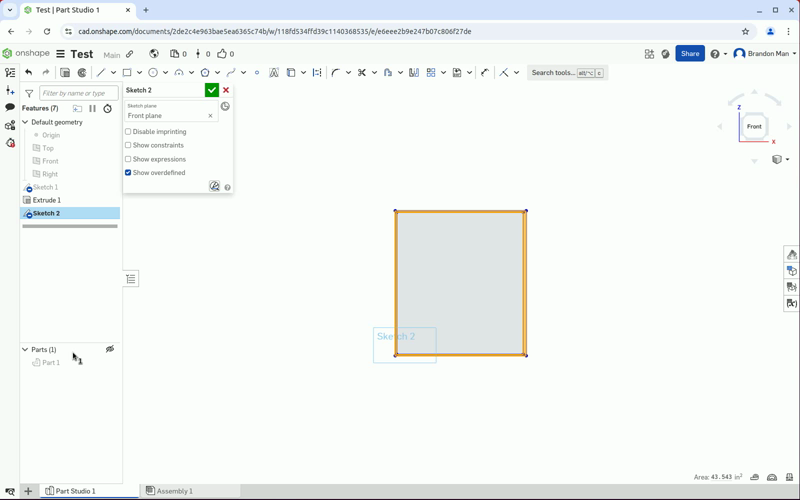
key(shift+y)
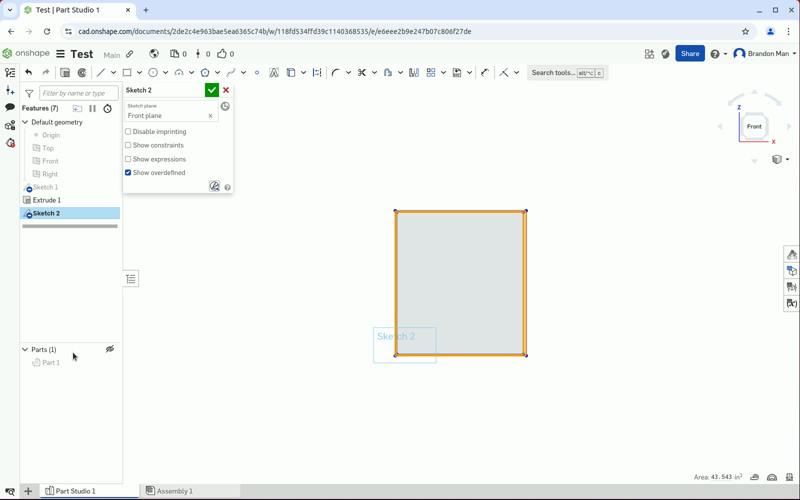
key(shift+e)
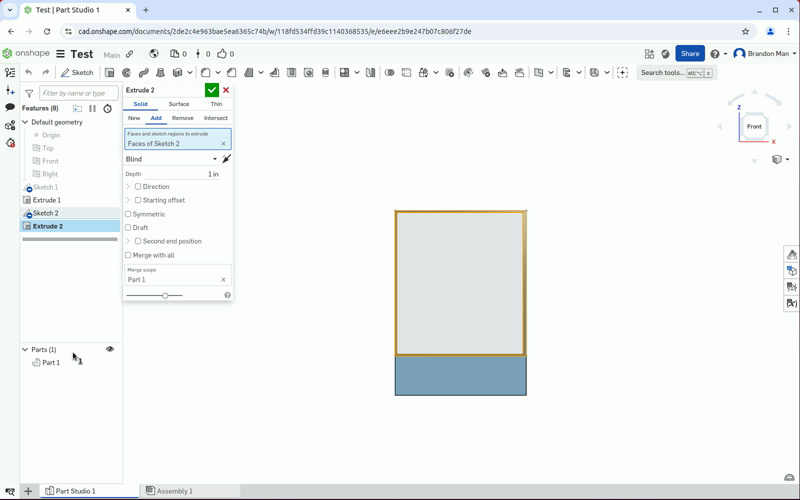
mouse_move(143, 106)
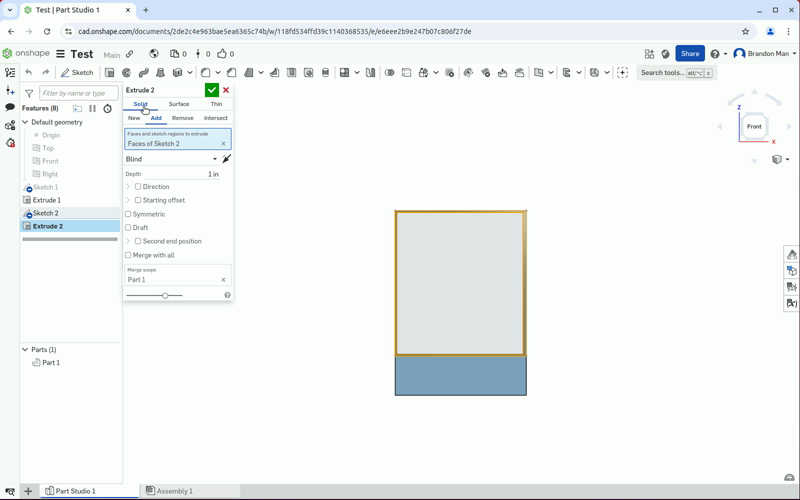
click(143, 106)
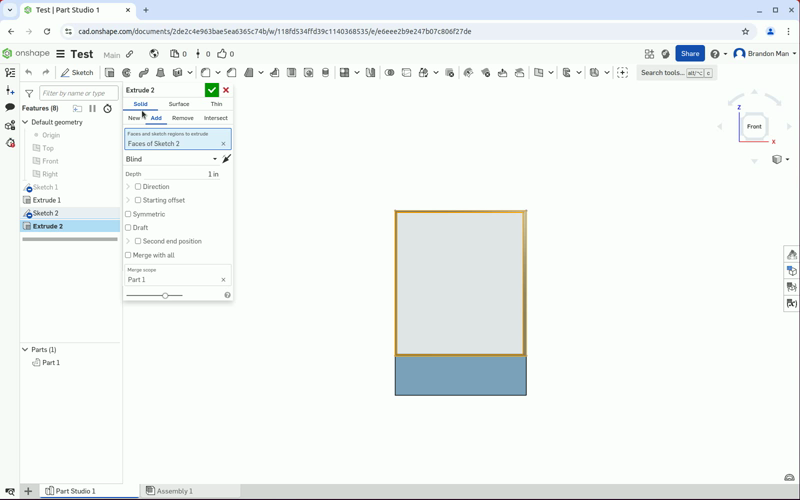
mouse_move(137, 120)
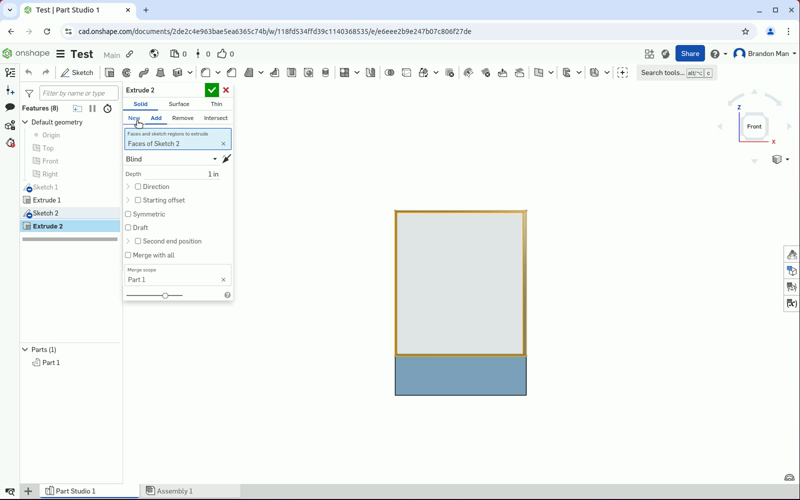
click(137, 120)
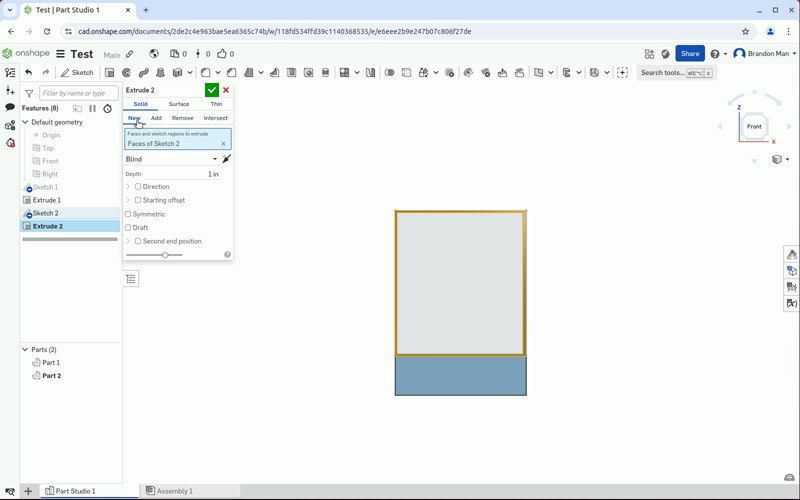
key(tab, 4)
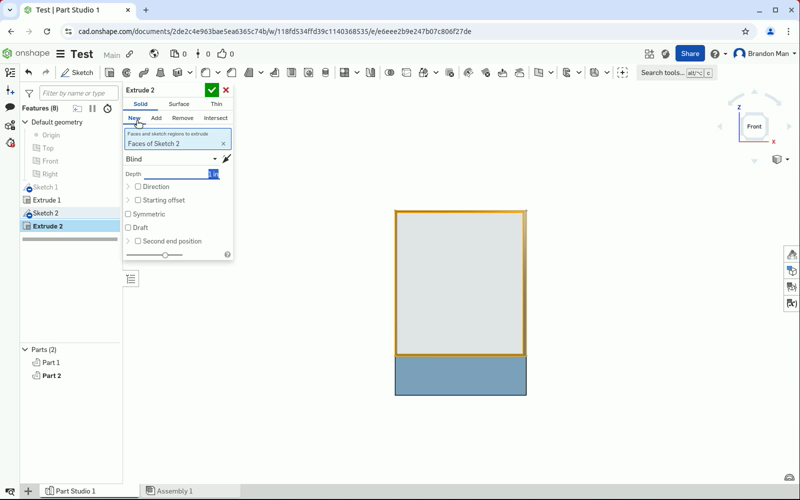
text(2.889)
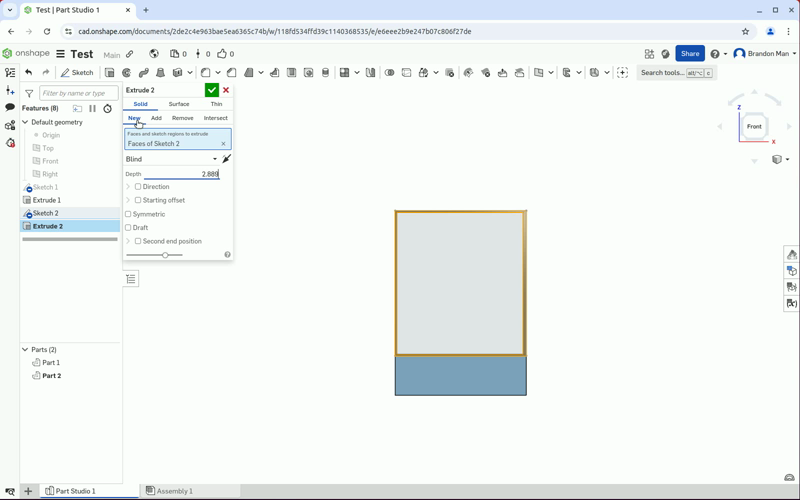
key(enter)
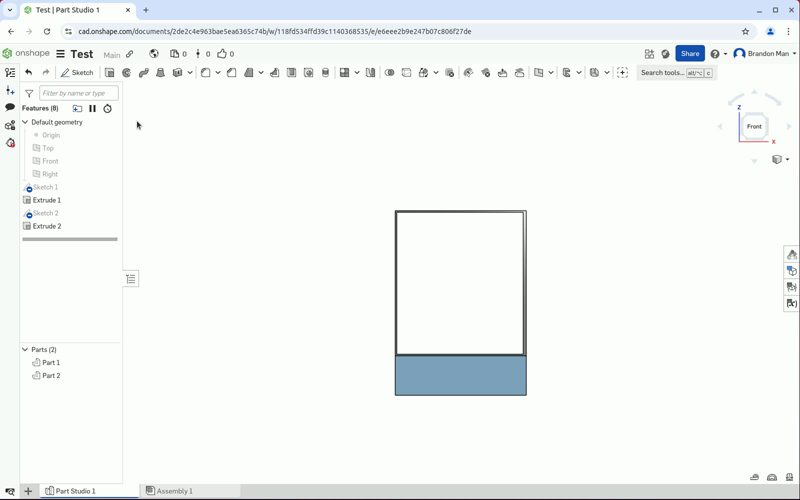
key(shift+h)
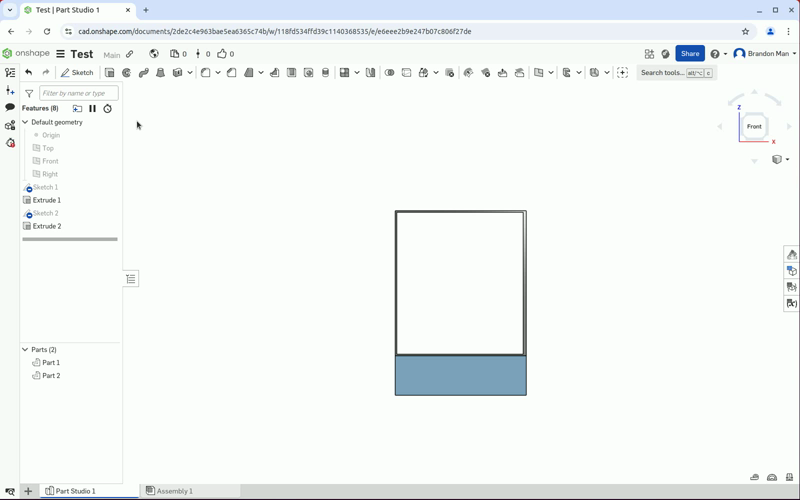
key(shift+h)
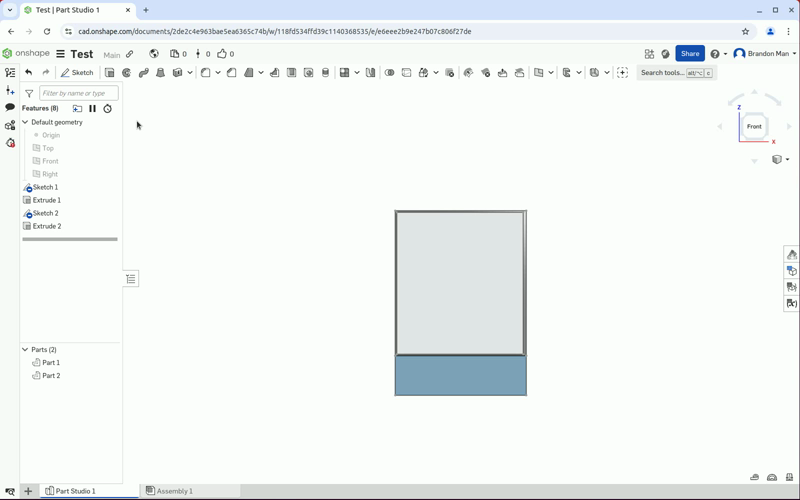
key(shift+7)
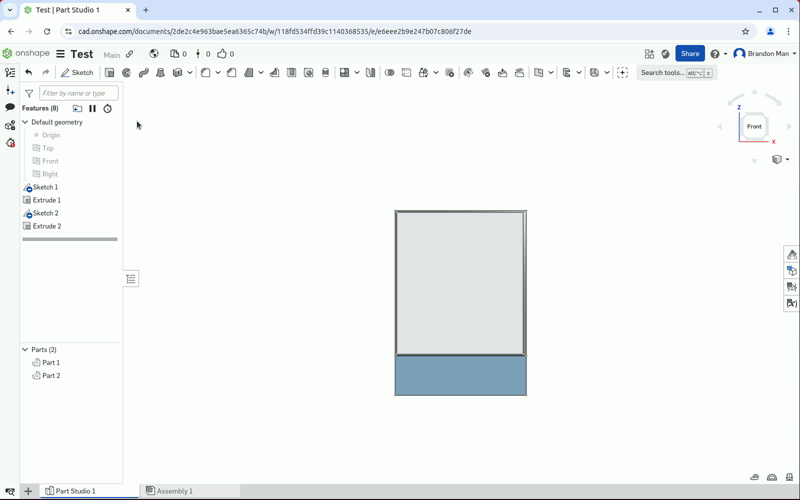
key(left, 2)
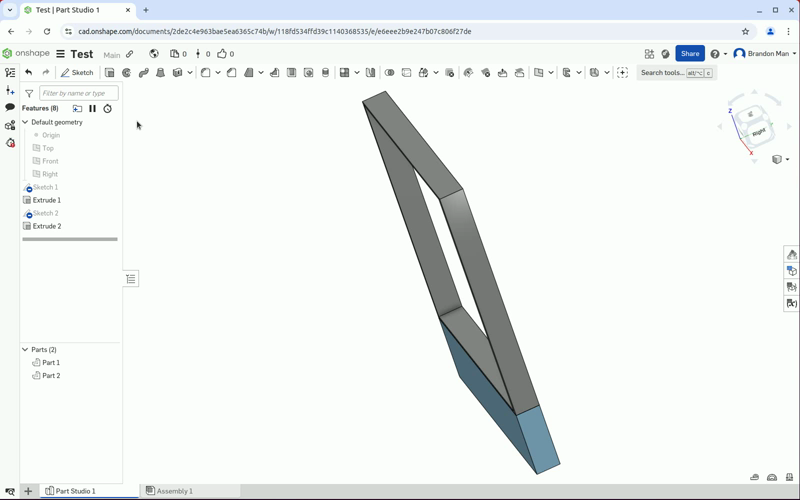
key(down, 2)
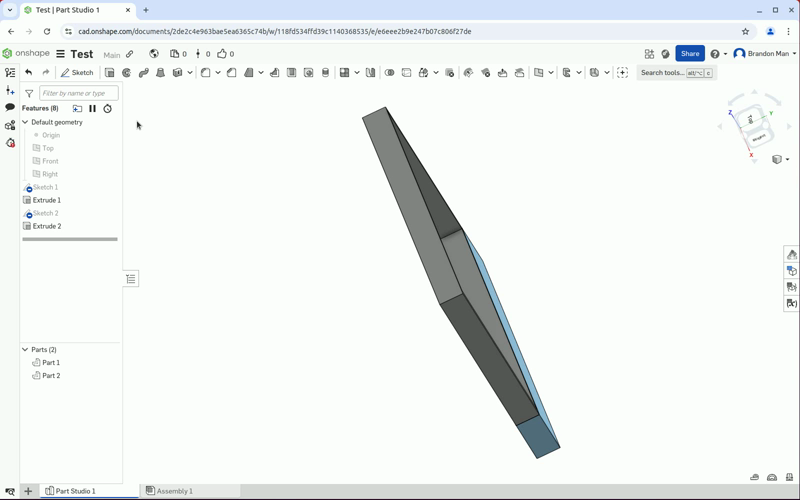
key(up, 2)
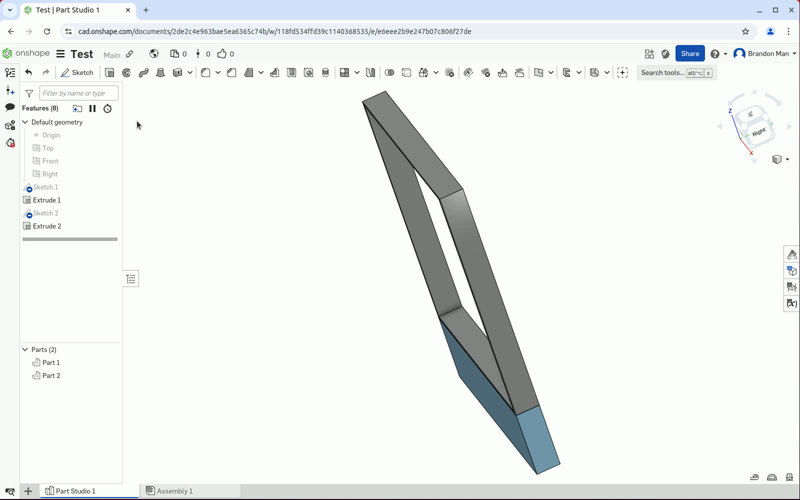
key(right, 2)
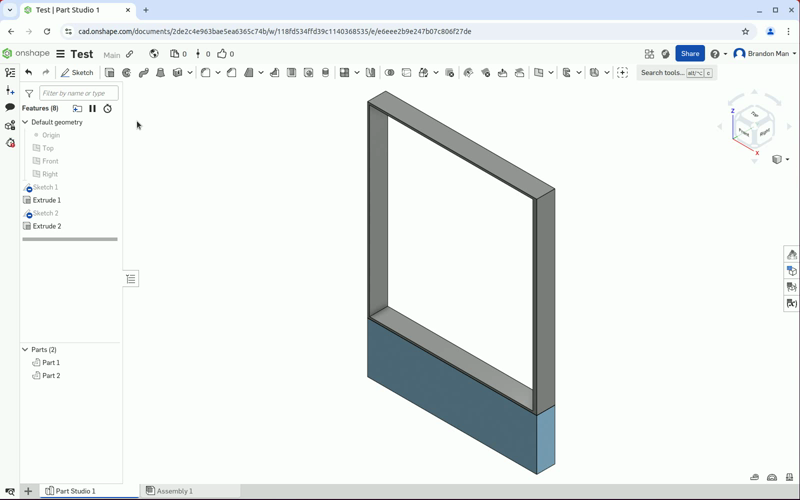
mouse_move(73, 189)
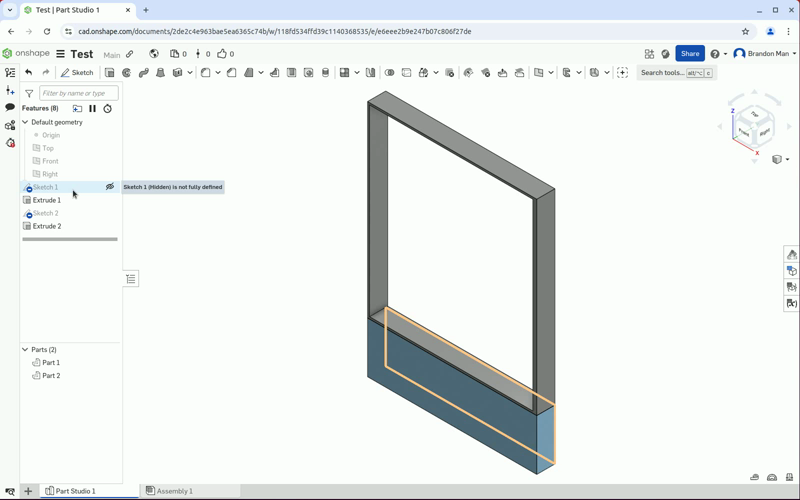
click(73, 189)